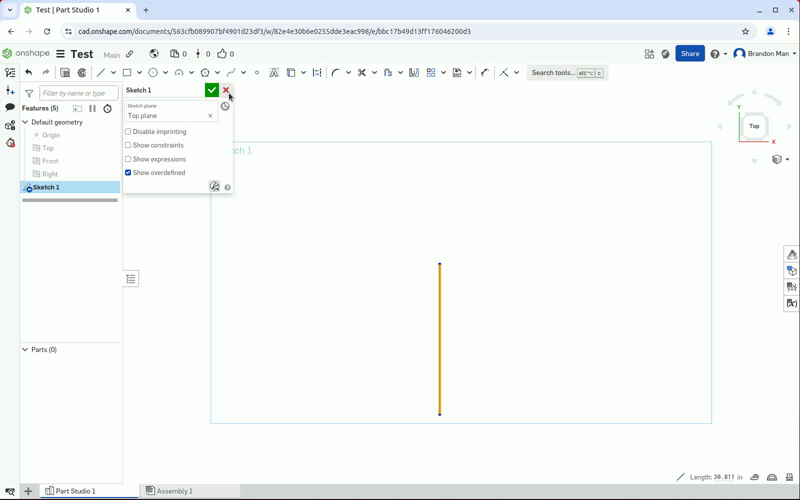
key(shift+h)
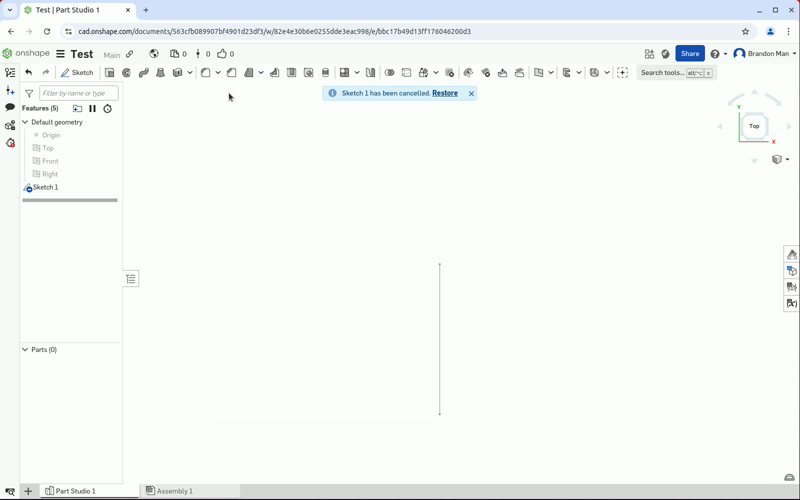
key(shift+s)
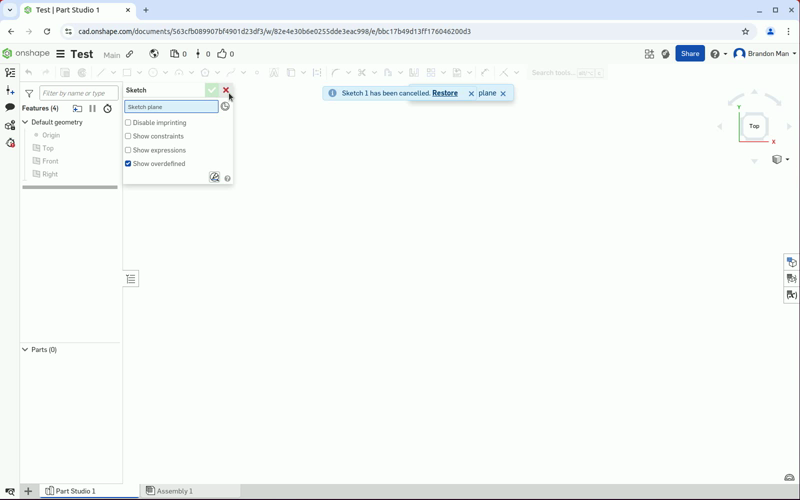
mouse_move(73, 150)
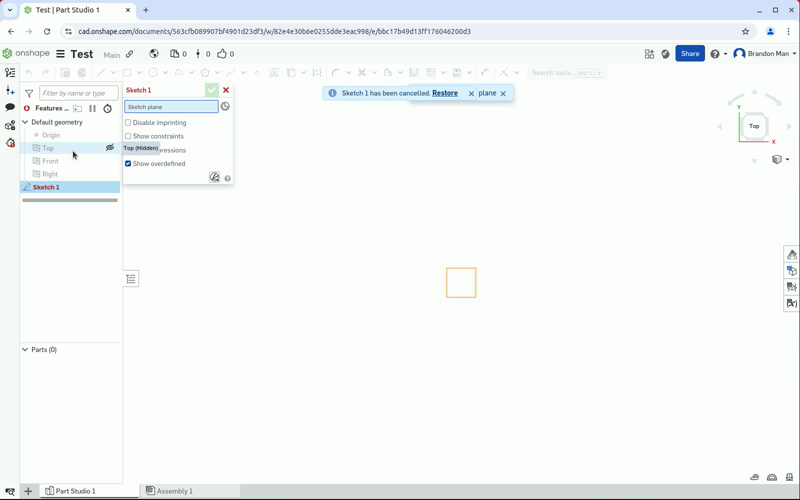
click(73, 150)
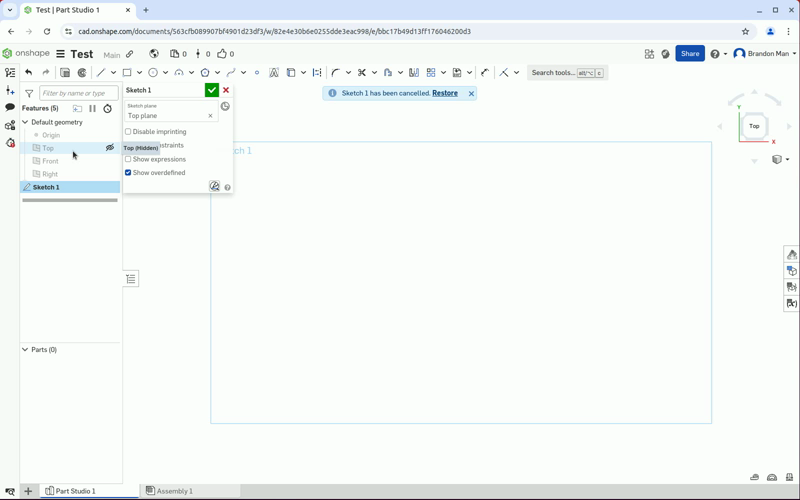
mouse_move(73, 352)
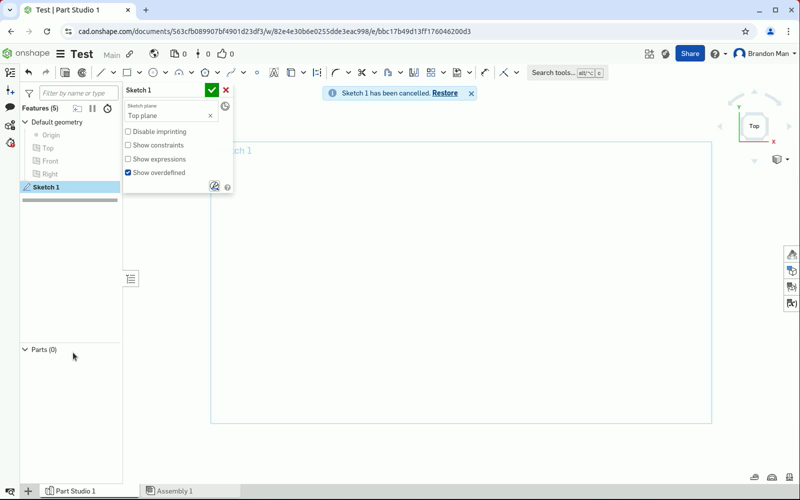
key(y)
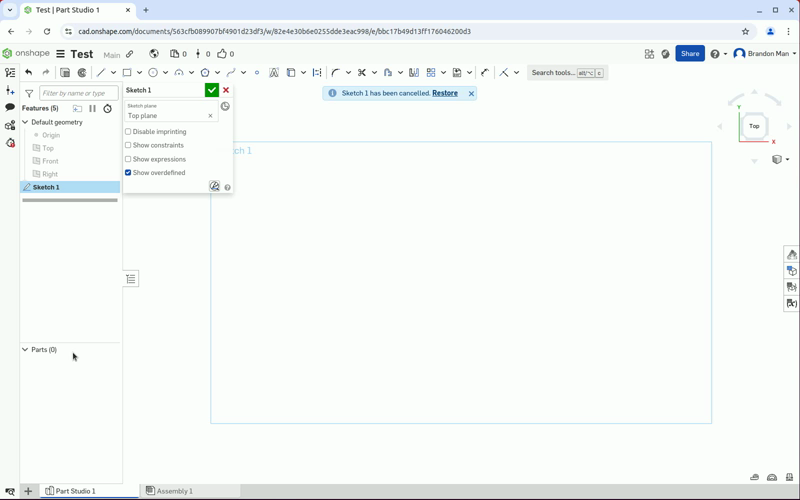
key(l)
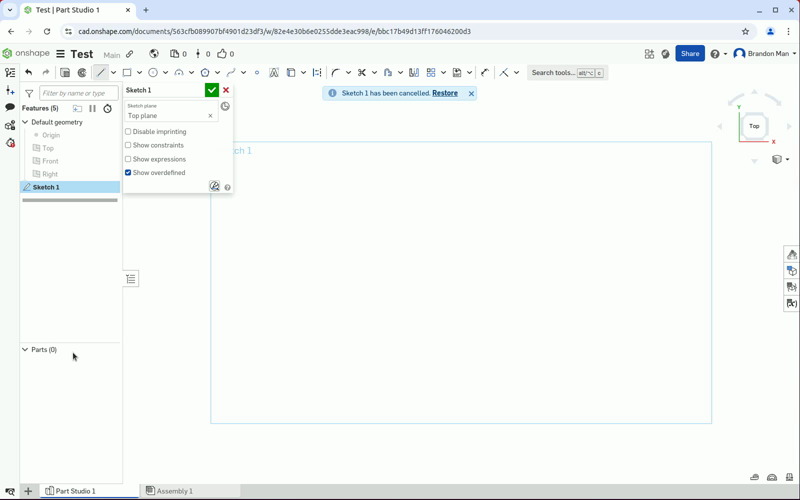
key_down(shift)
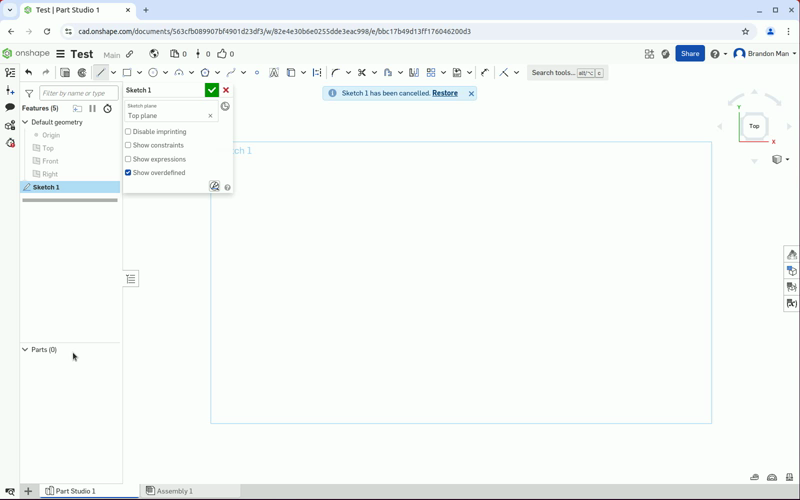
mouse_move(411, 321)
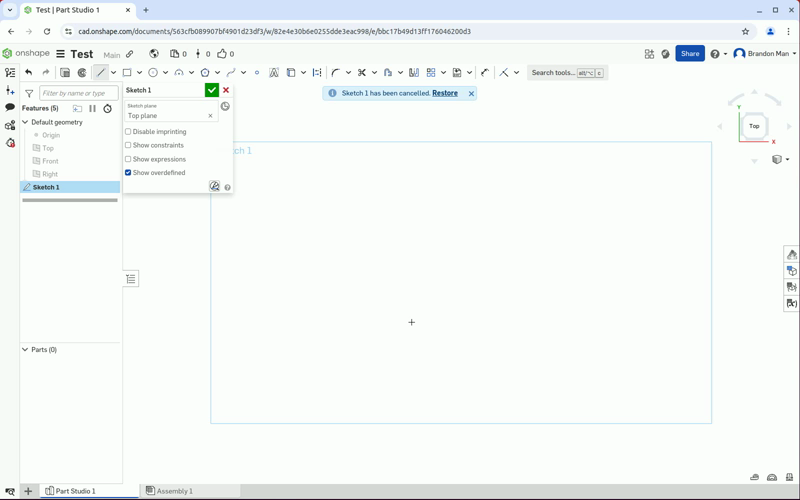
click(411, 321)
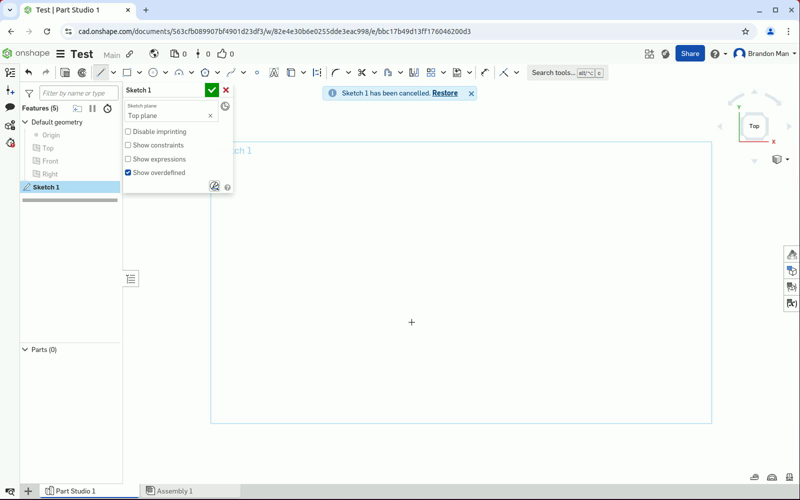
key_up(shift)
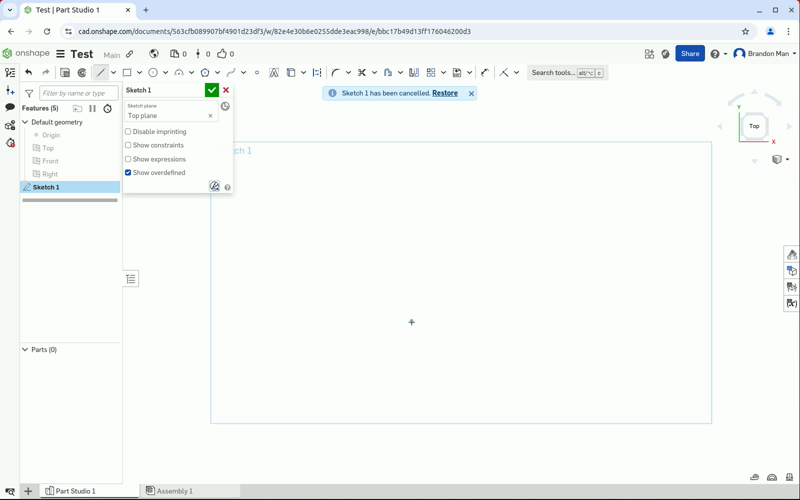
key_down(shift)
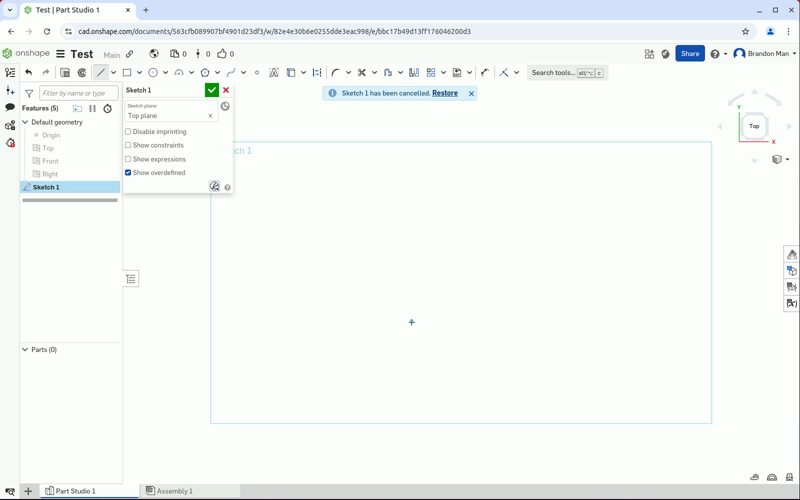
mouse_move(487, 321)
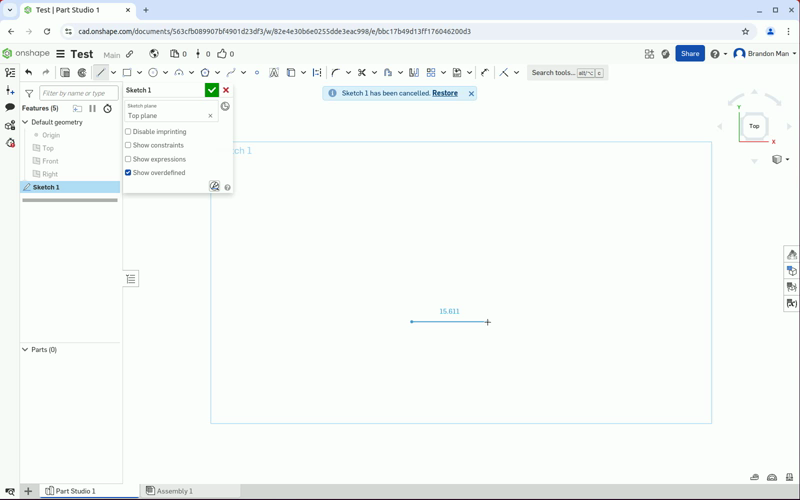
click(487, 321)
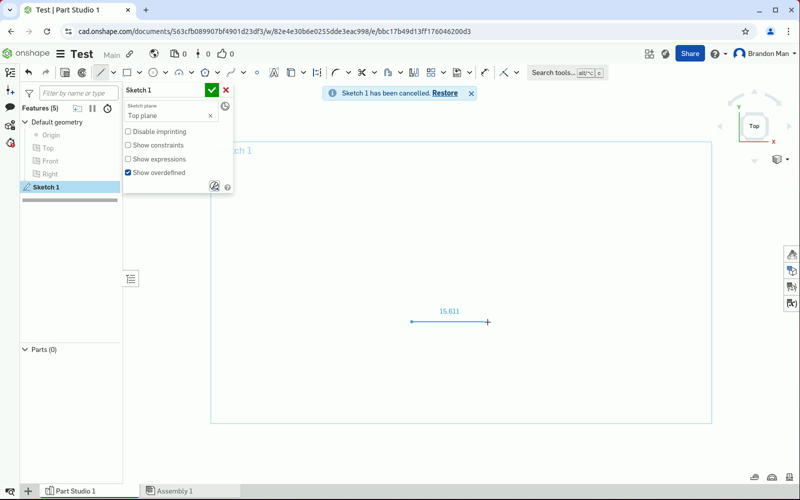
key_up(shift)
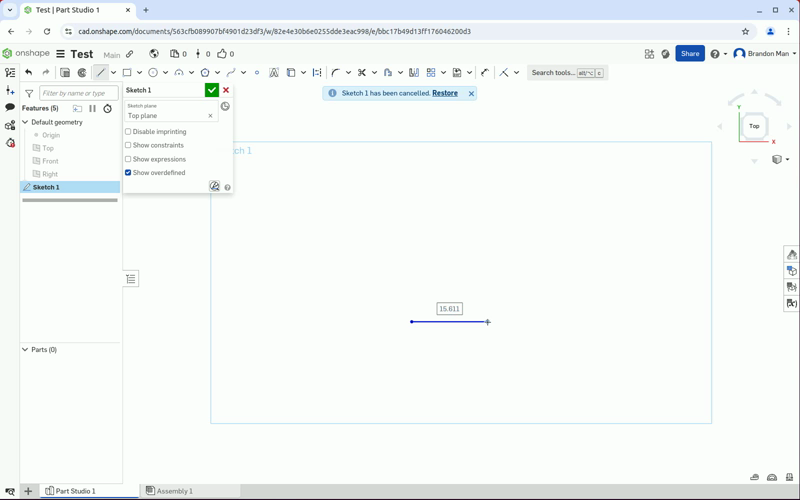
key_down(shift)
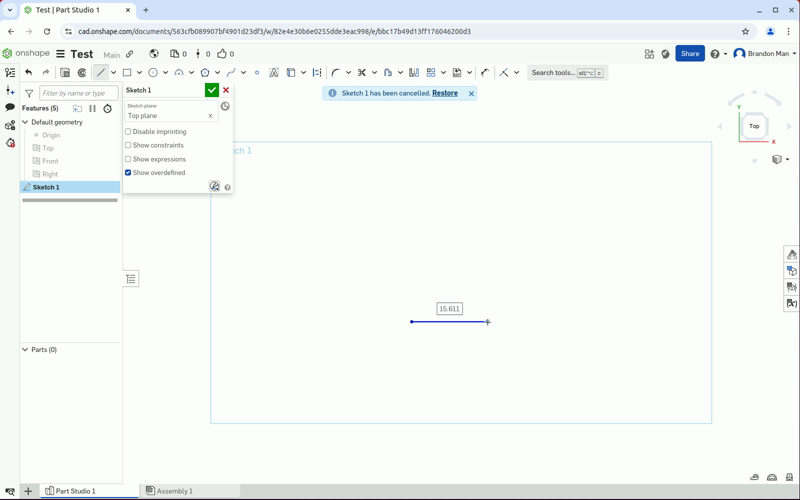
mouse_move(487, 170)
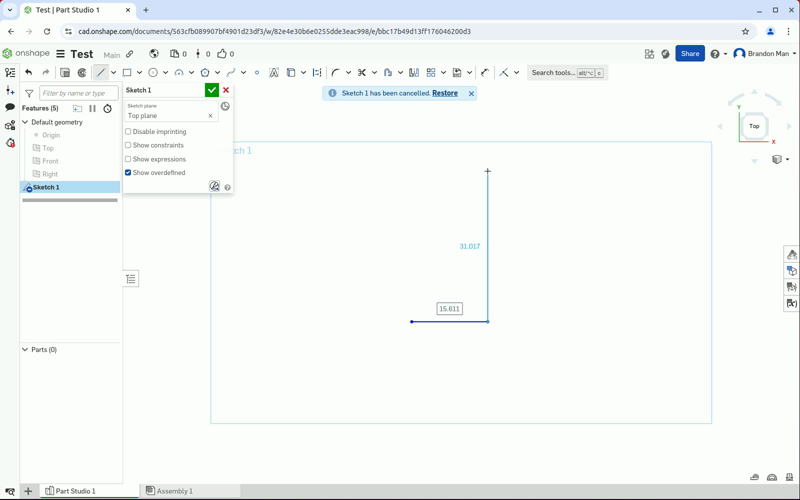
click(487, 170)
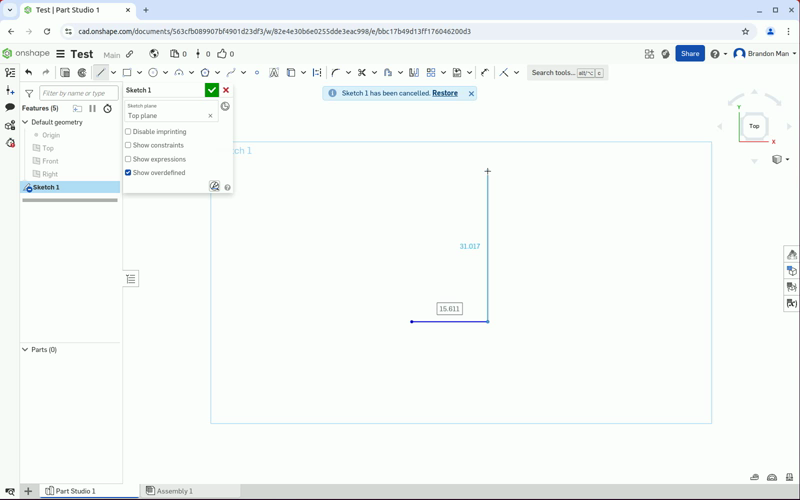
key_up(shift)
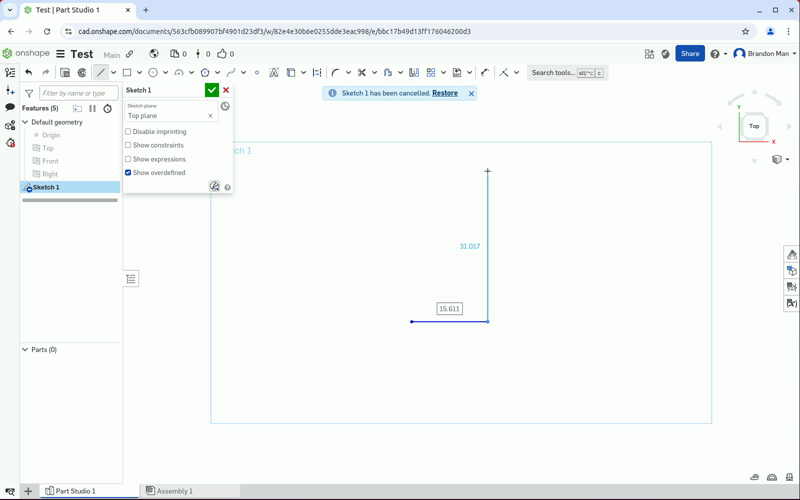
key_down(shift)
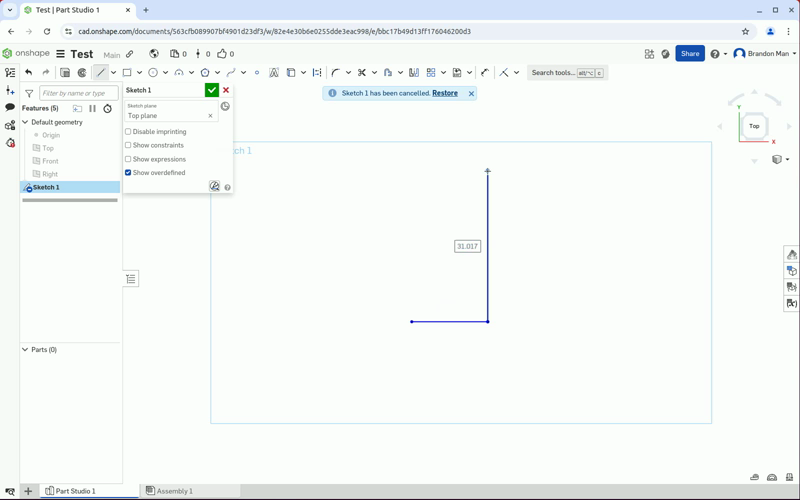
mouse_move(411, 170)
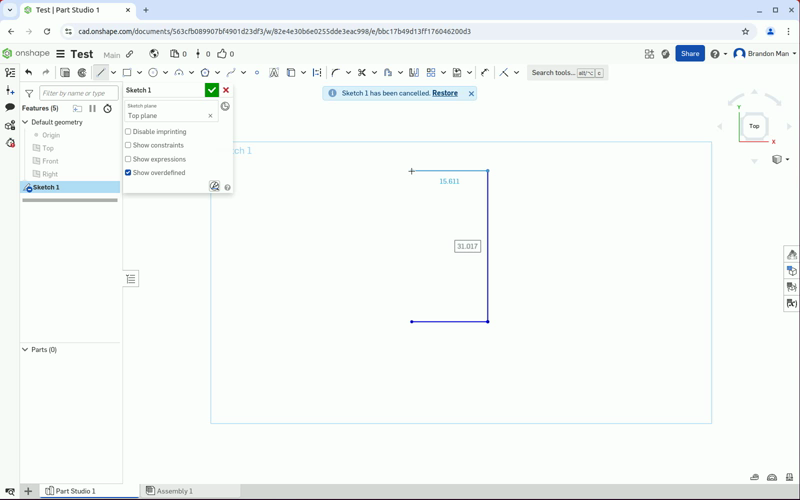
click(411, 170)
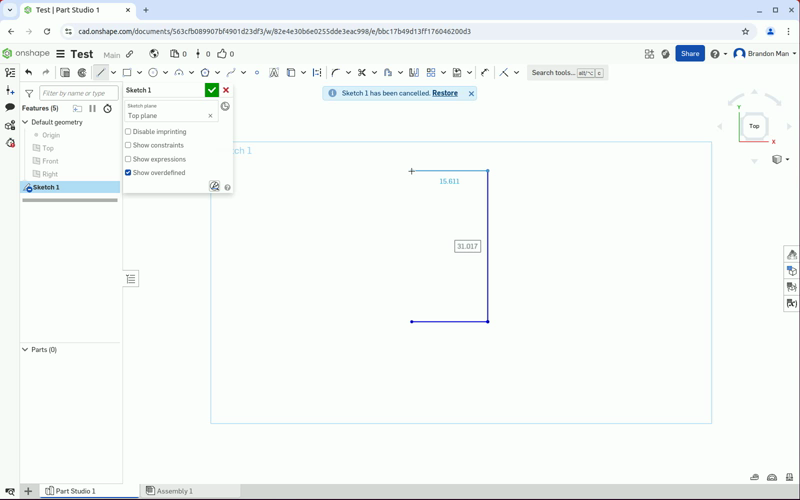
key_up(shift)
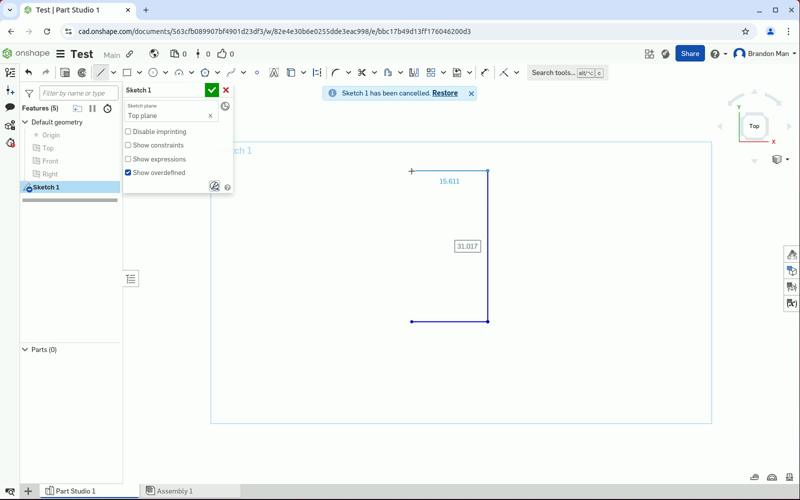
key_down(shift)
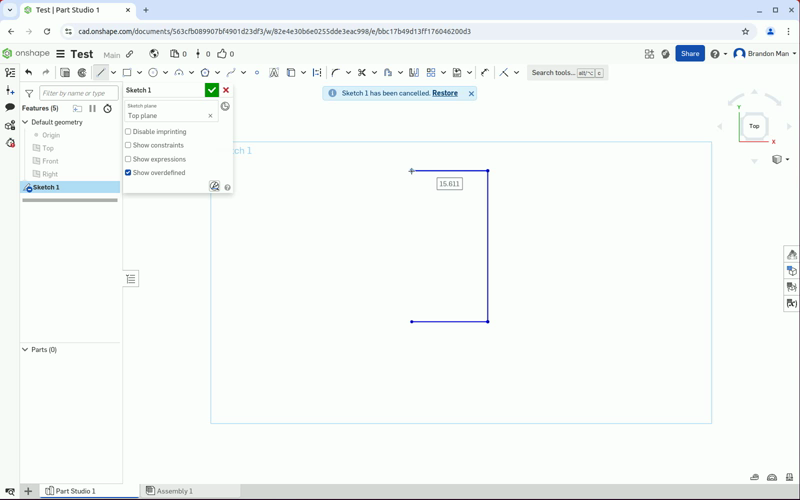
mouse_move(411, 321)
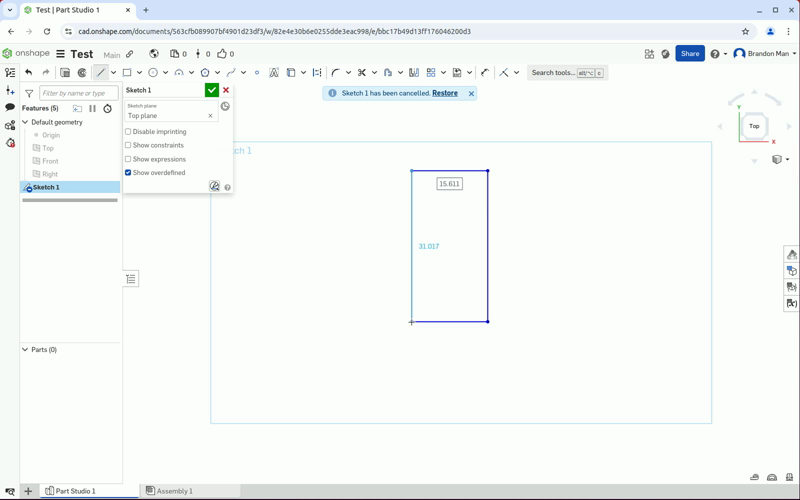
key_up(shift)
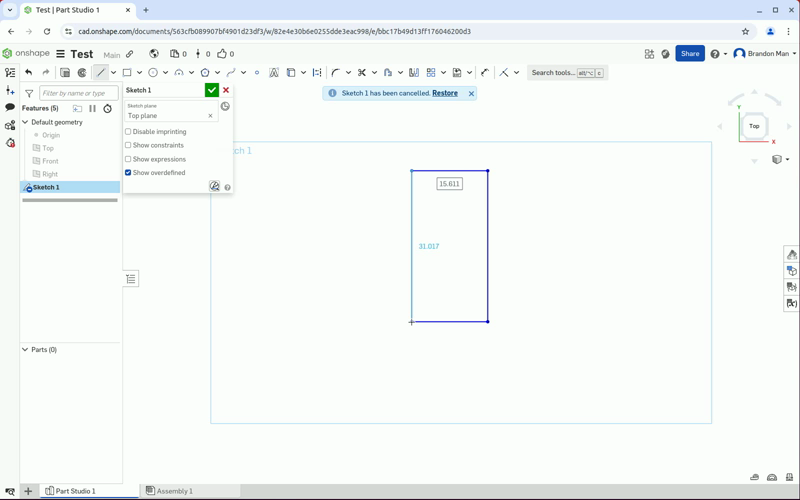
click(411, 321)
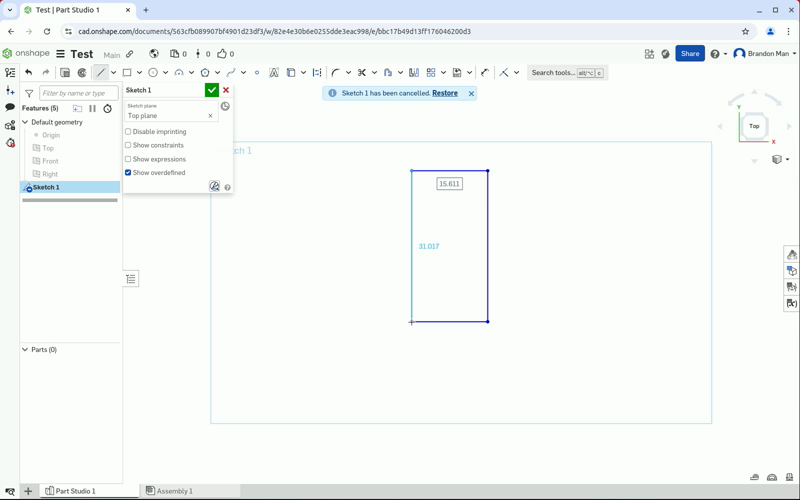
key(esc)
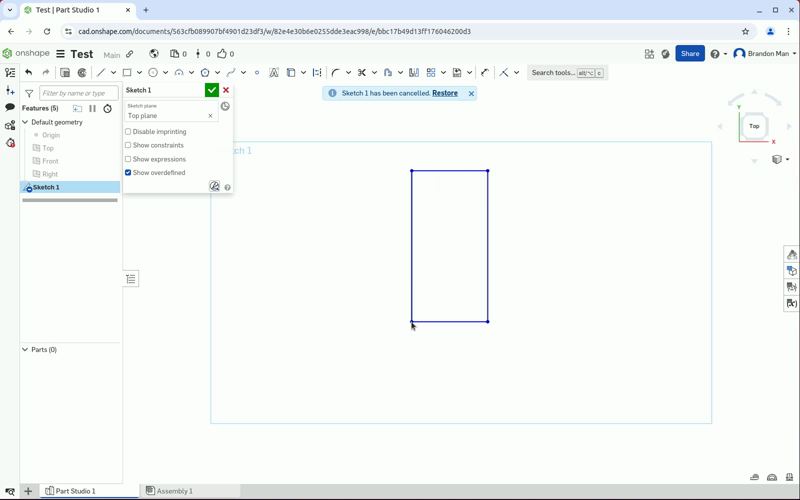
mouse_move(441, 246)
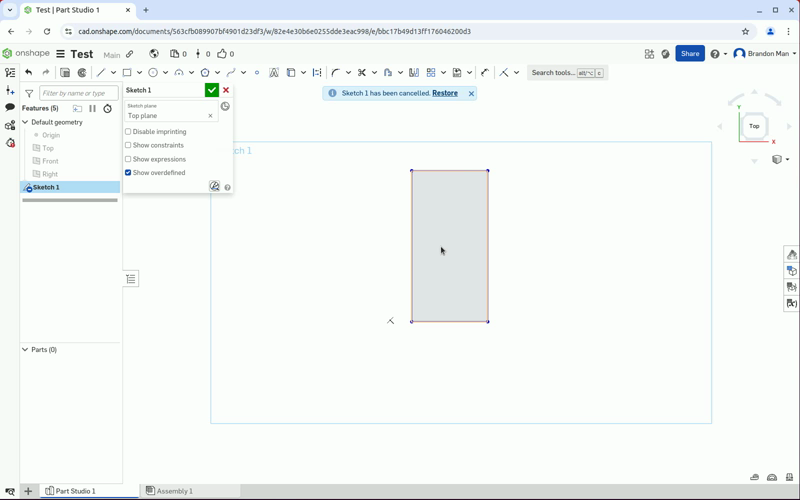
click(441, 246)
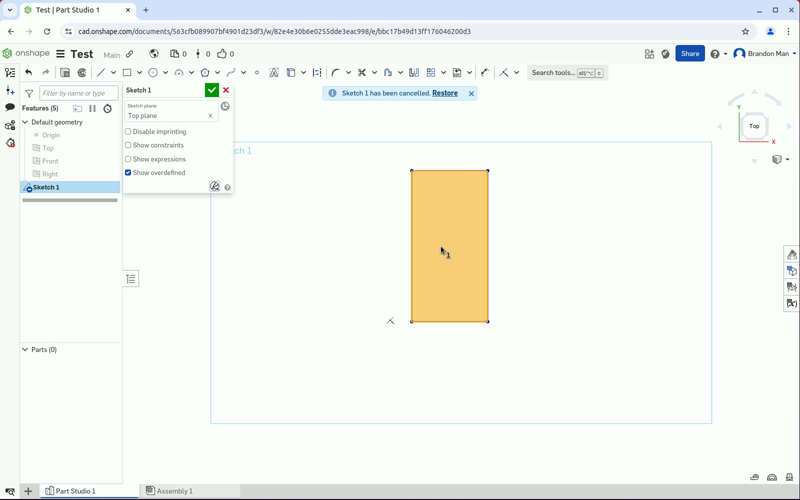
mouse_move(73, 352)
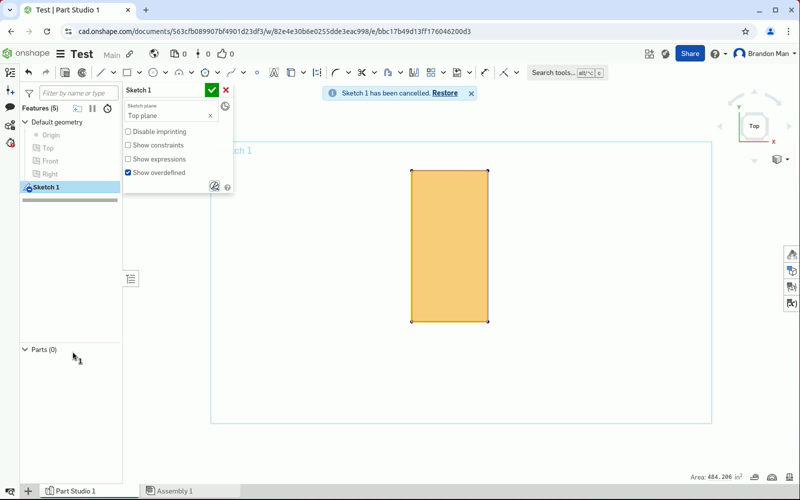
key(shift+y)
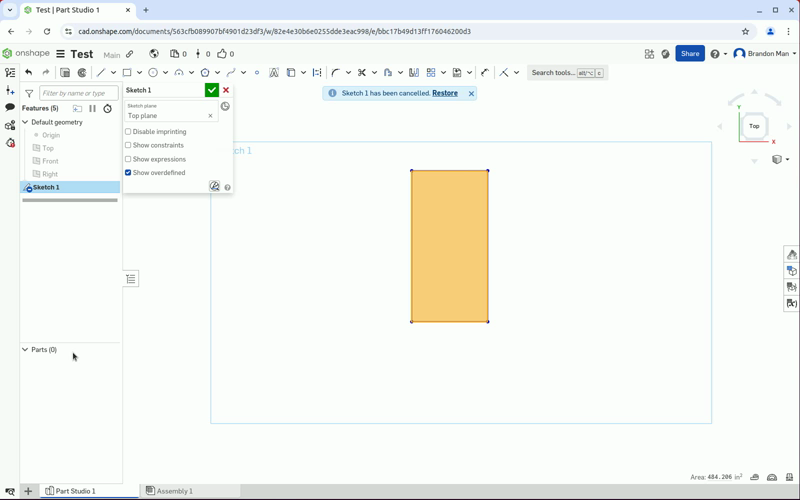
key(shift+e)
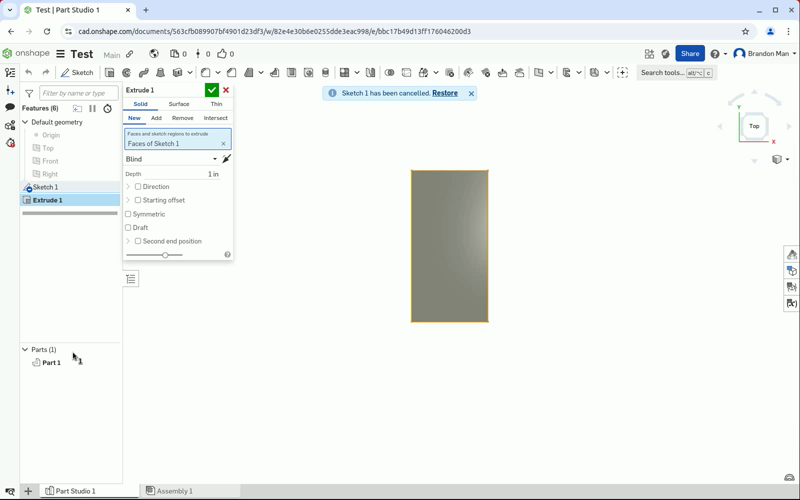
mouse_move(143, 106)
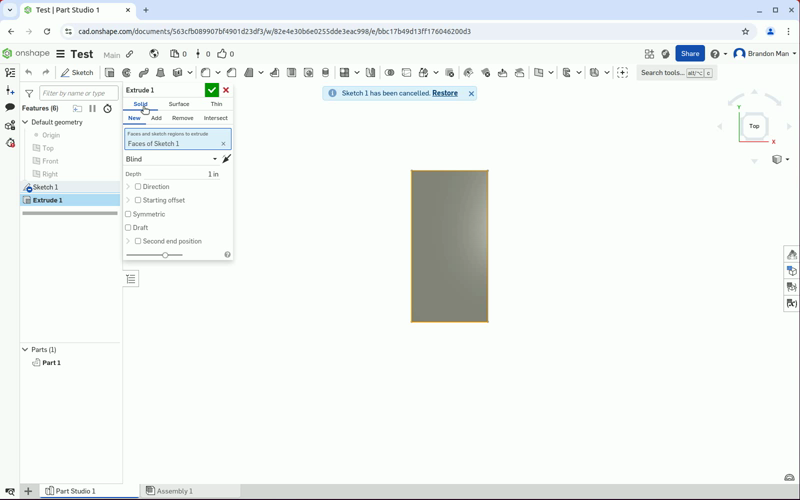
click(143, 106)
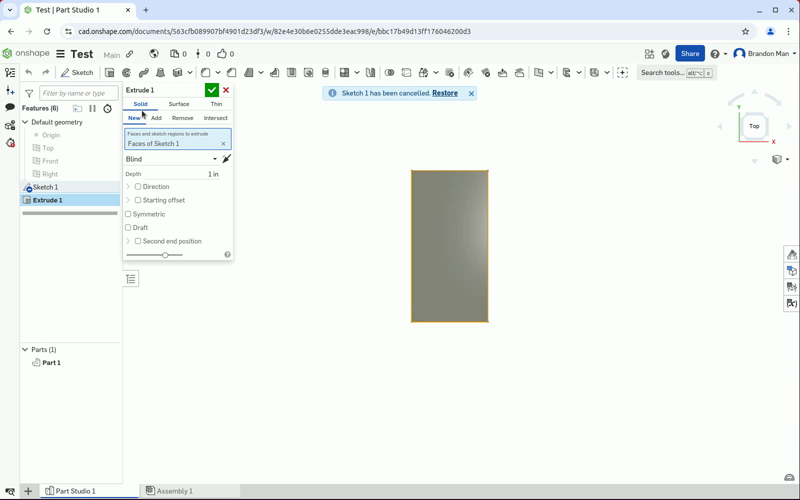
mouse_move(137, 120)
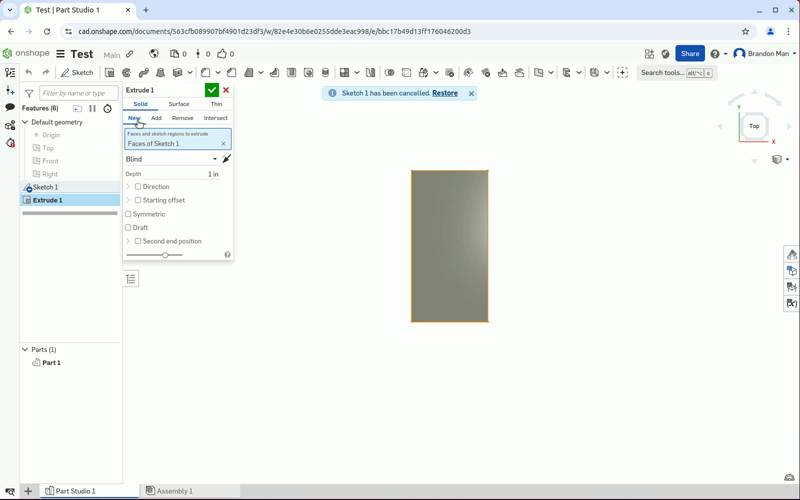
click(137, 120)
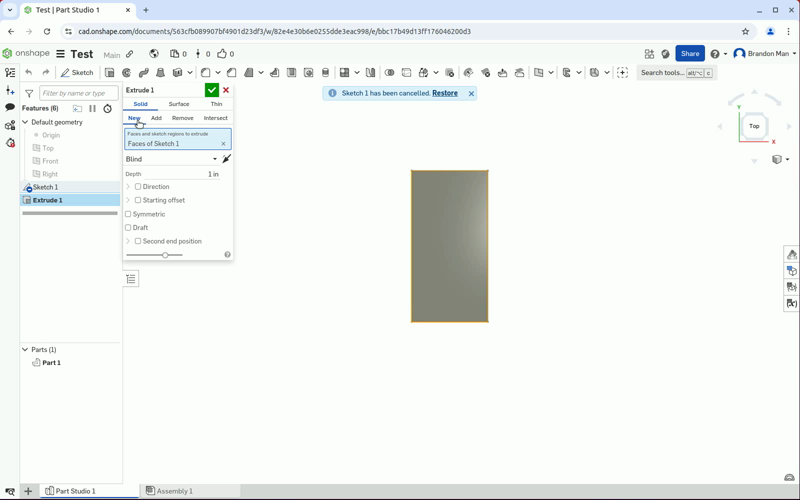
key(tab, 4)
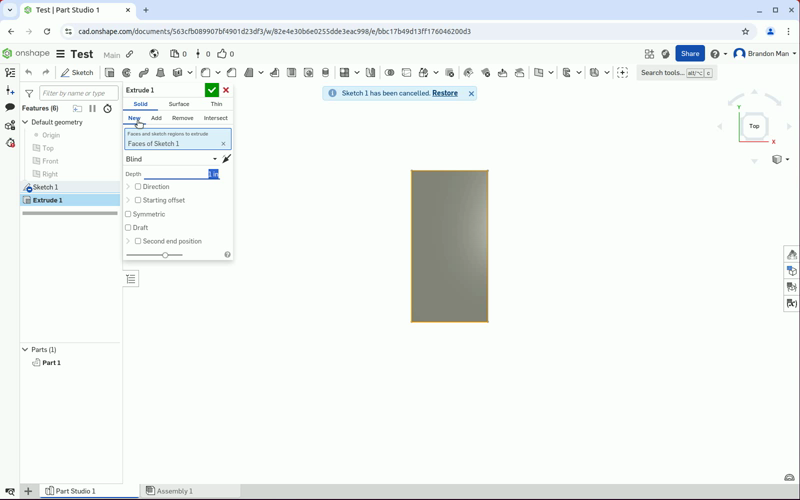
text(3.851)
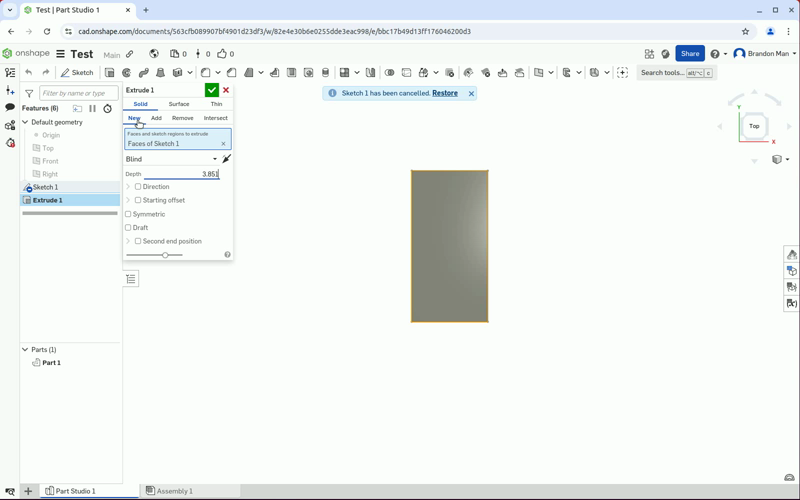
key(enter)
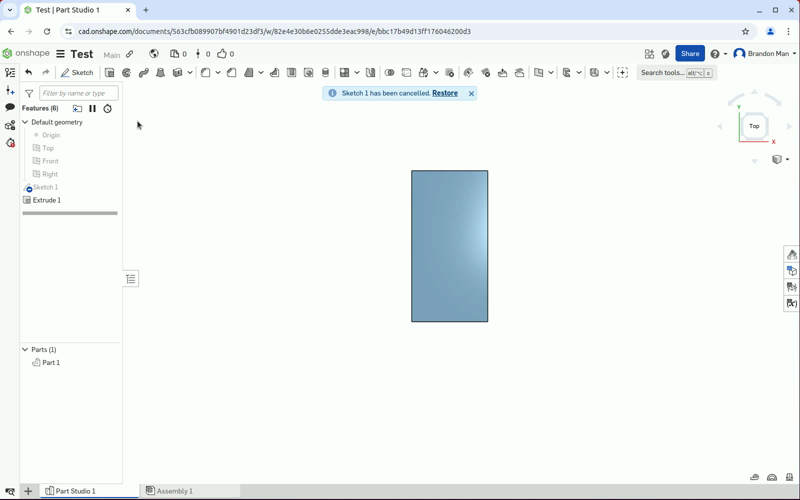
key(shift+h)
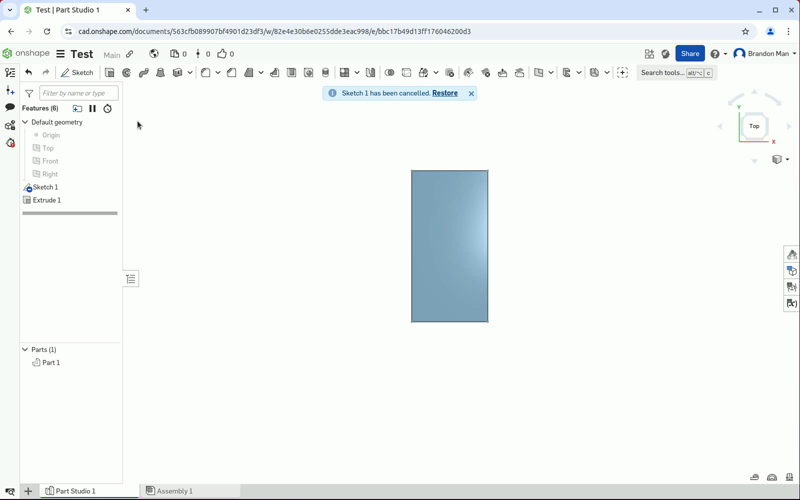
key(shift+h)
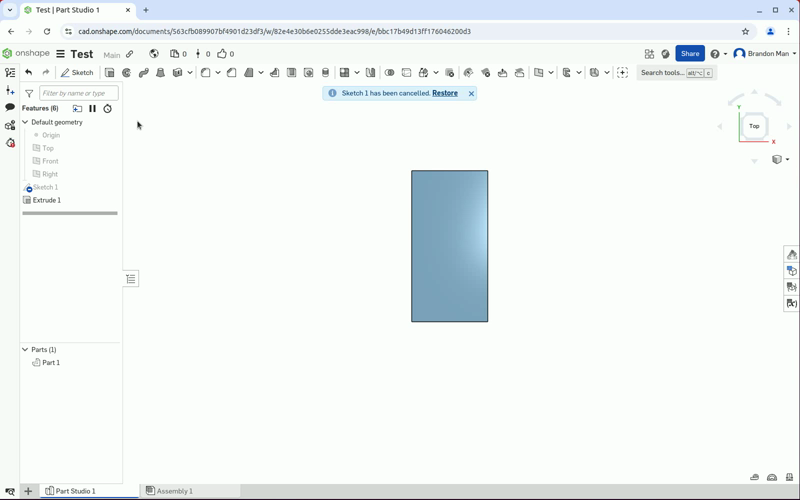
mouse_move(73, 189)
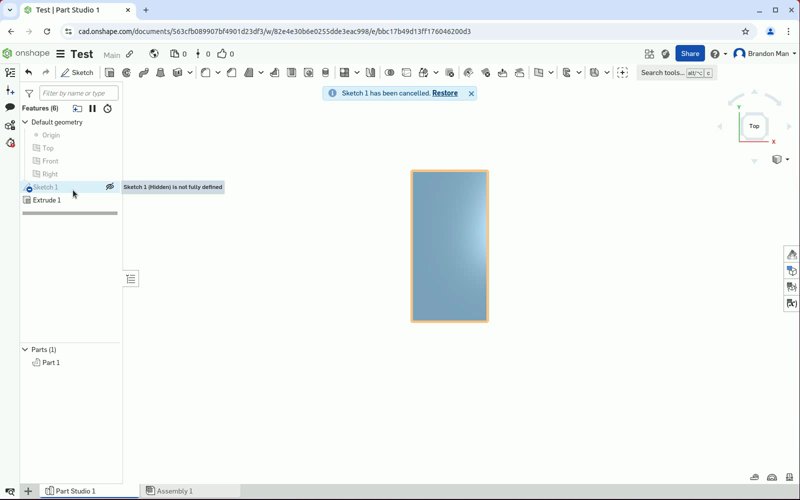
click(73, 189)
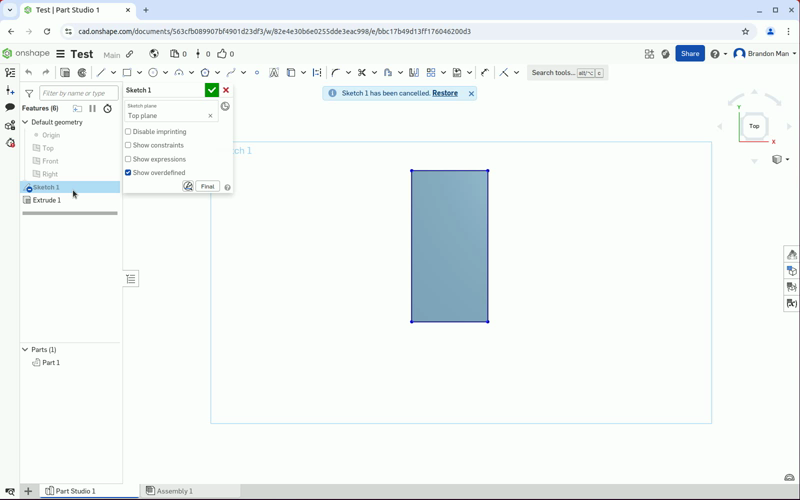
mouse_move(229, 92)
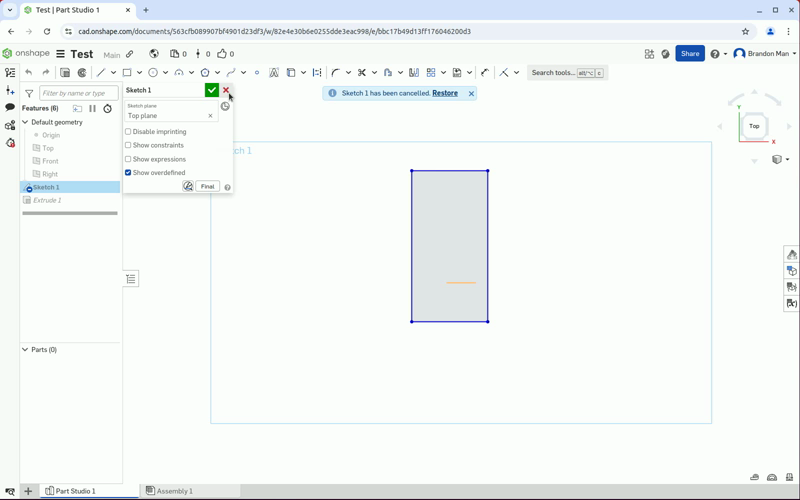
click(229, 92)
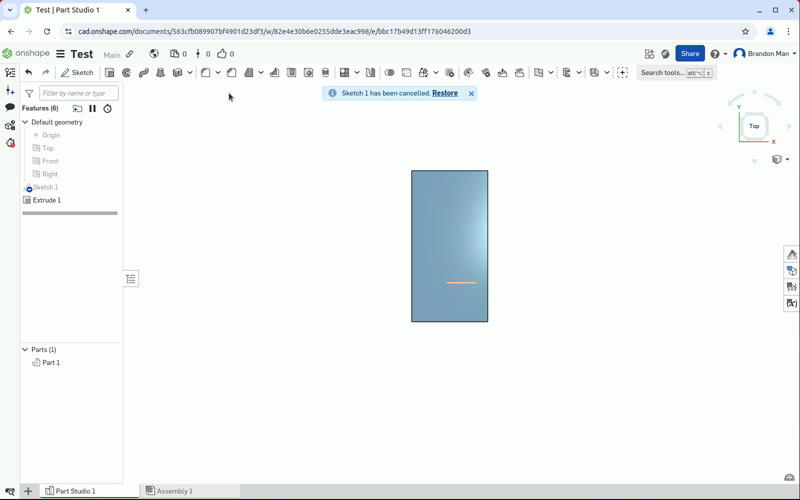
mouse_move(541, 75)
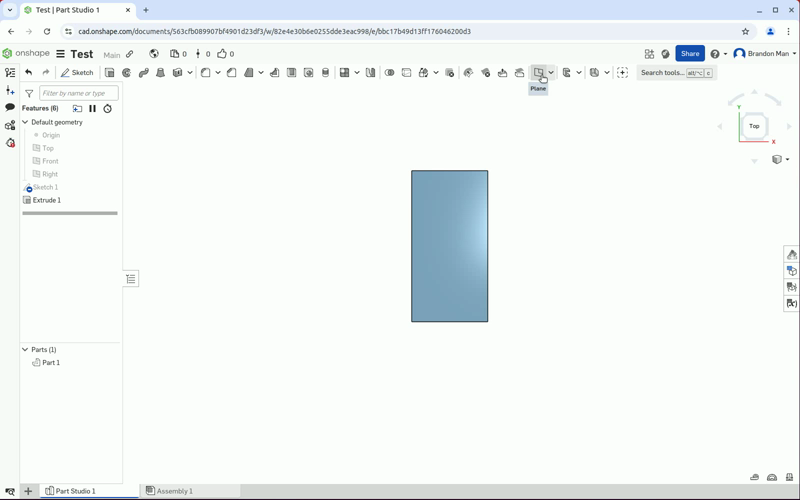
click(541, 75)
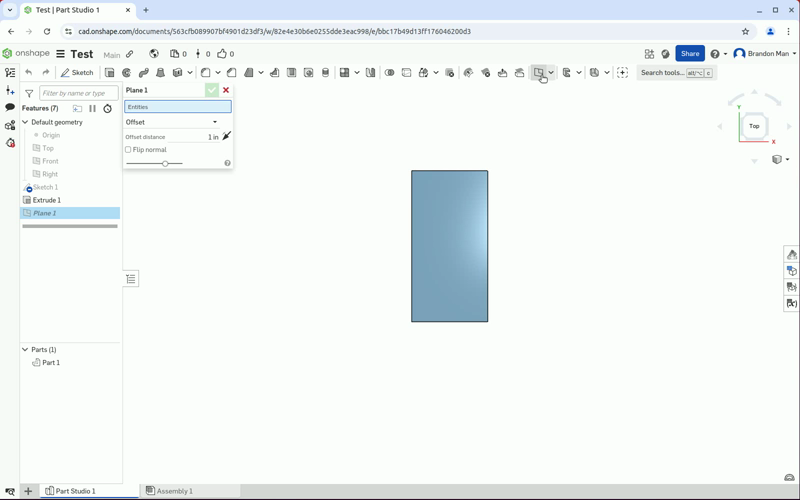
mouse_move(73, 150)
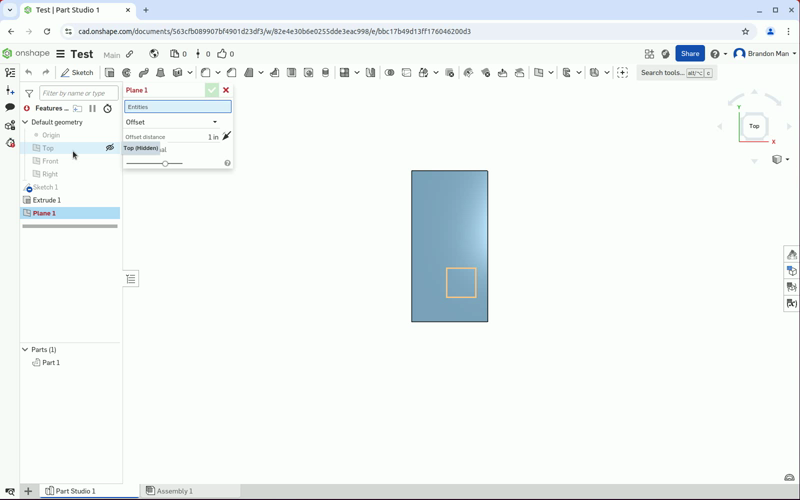
click(73, 150)
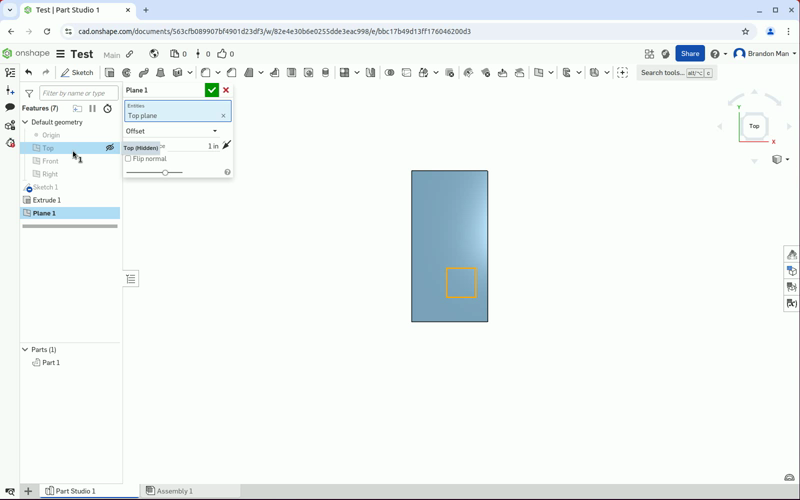
key(tab, 2)
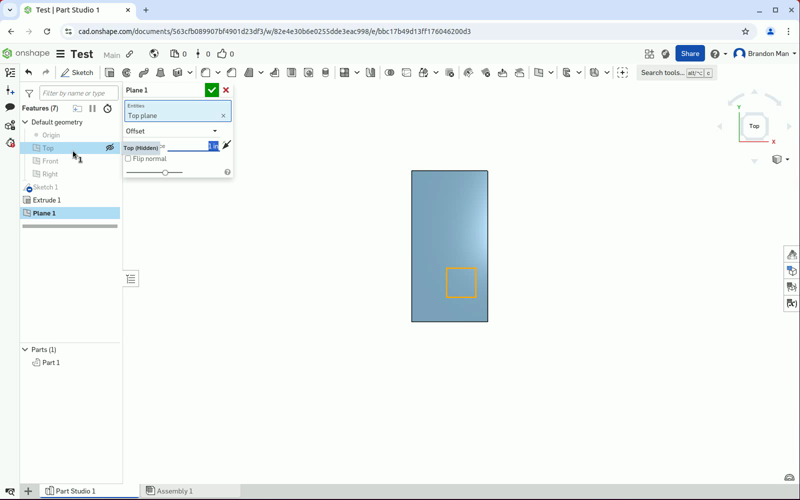
text(3.851)
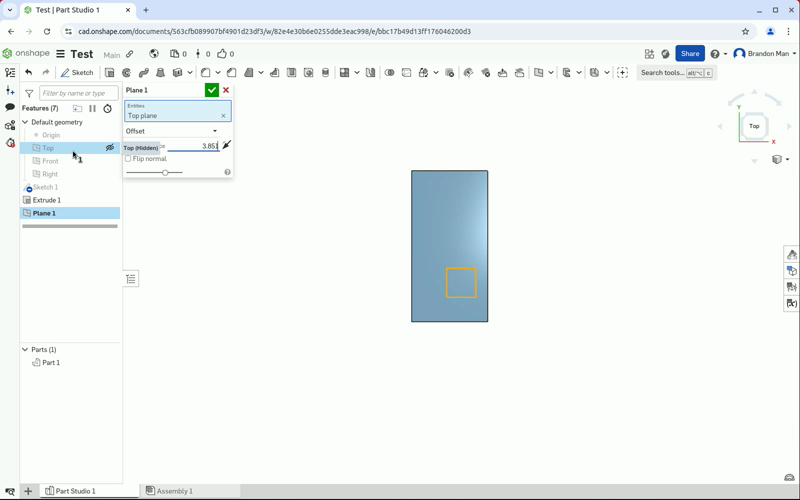
key(enter, 2)
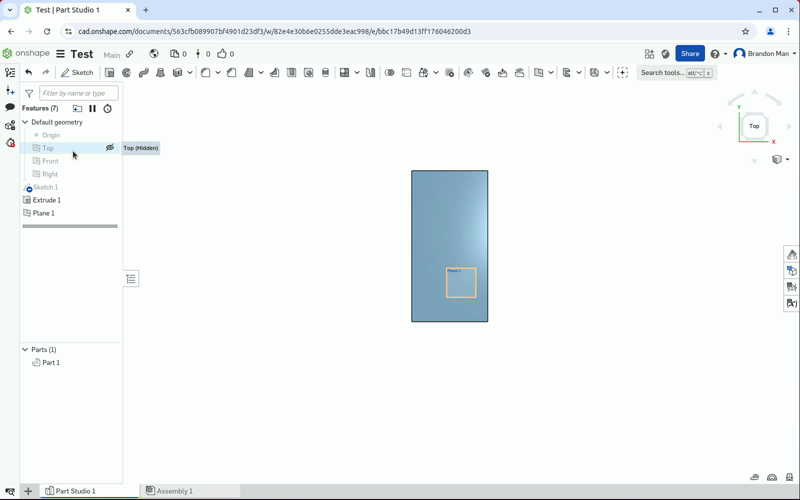
key(shift+s)
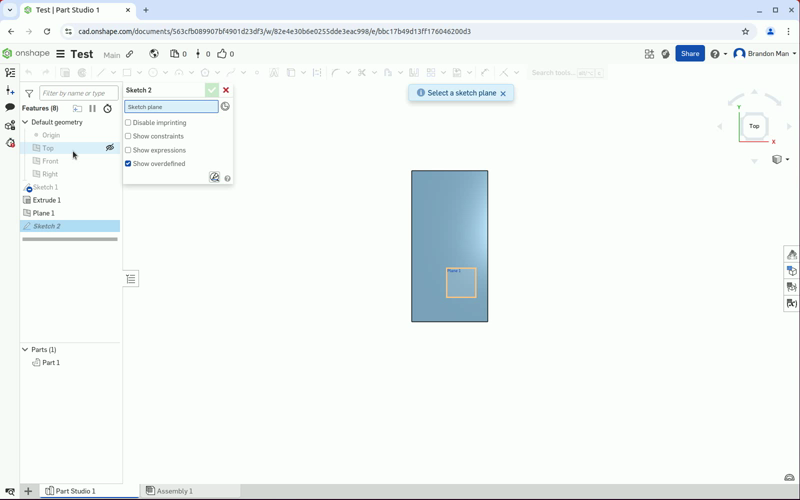
mouse_move(73, 215)
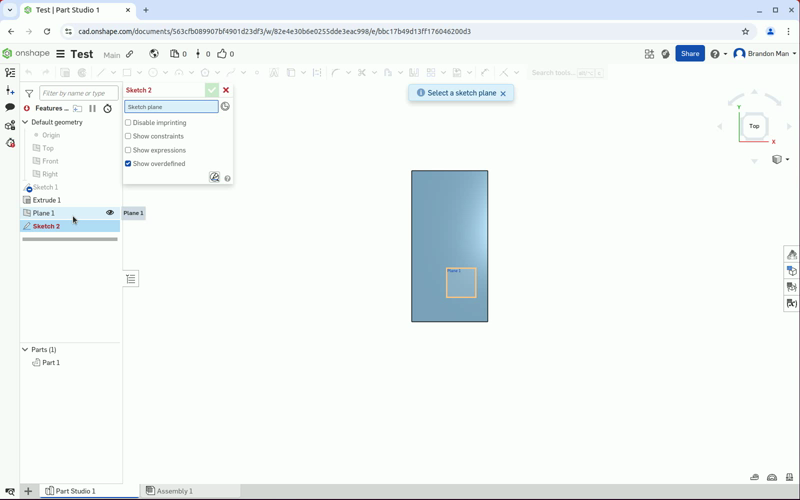
click(73, 215)
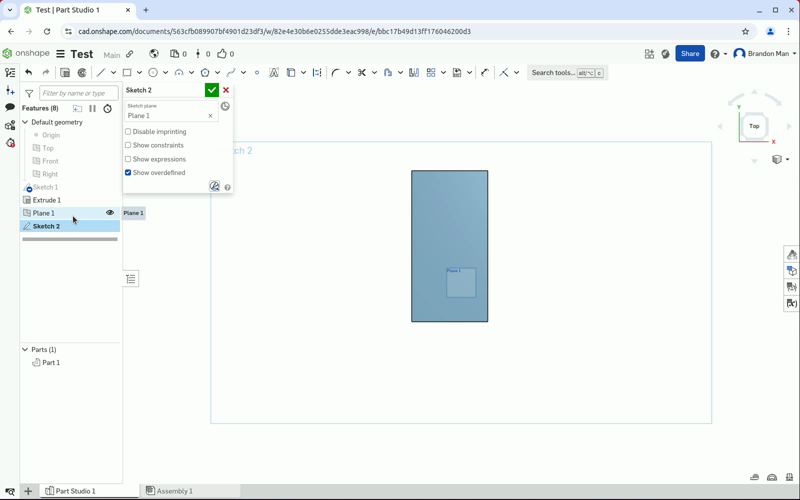
mouse_move(73, 352)
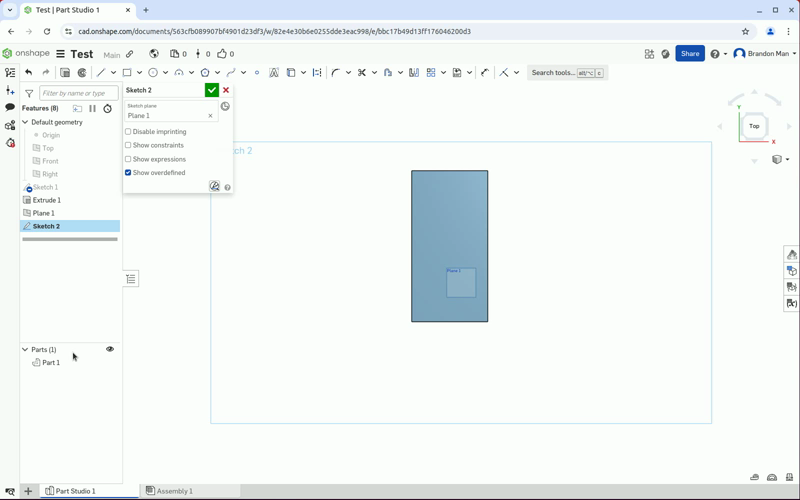
key(y)
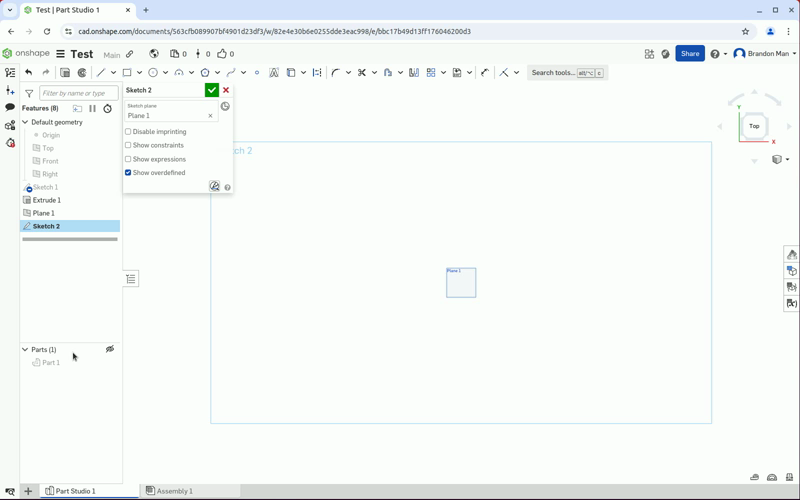
key(l)
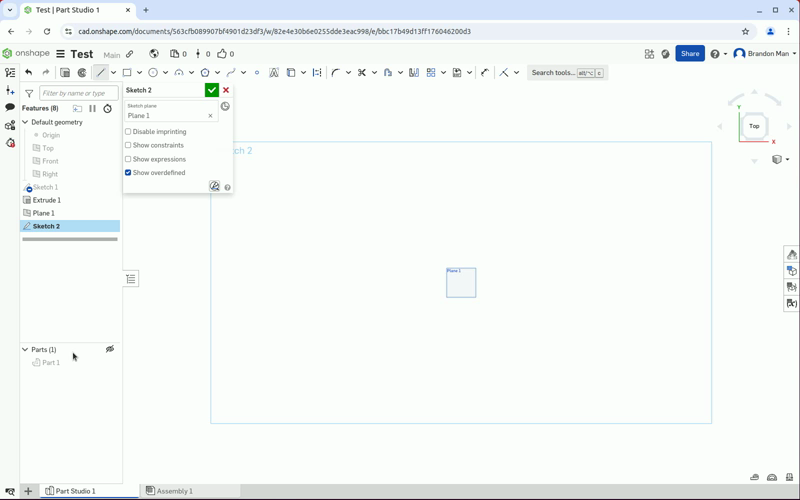
key_down(shift)
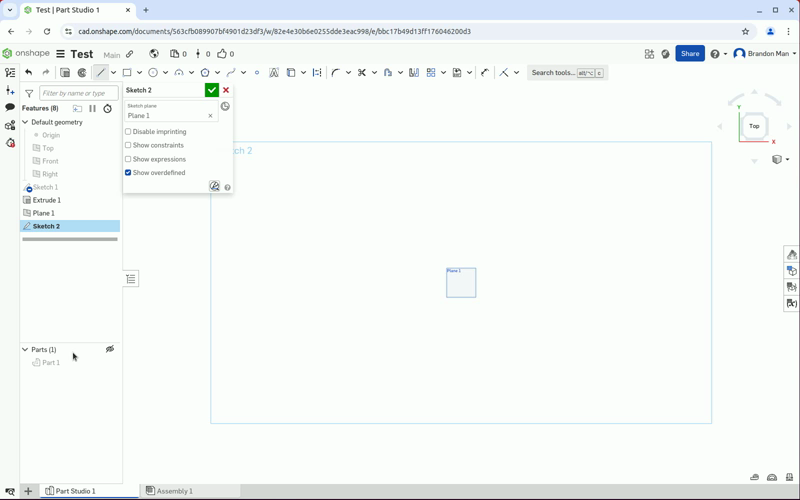
mouse_move(420, 321)
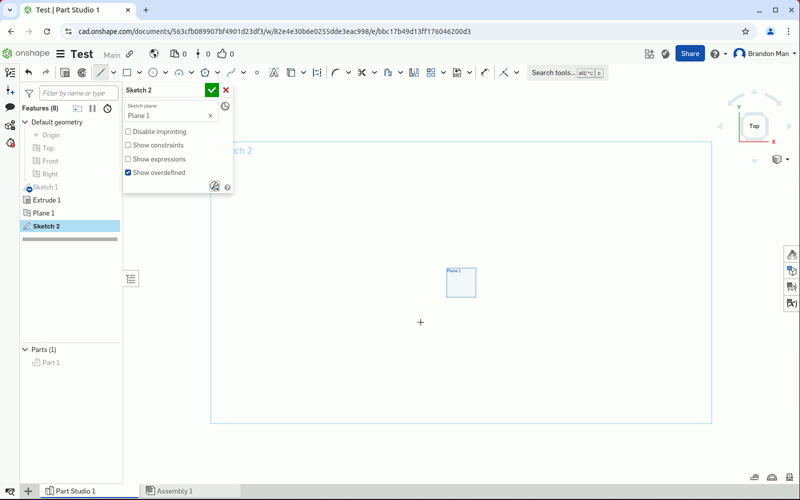
click(420, 321)
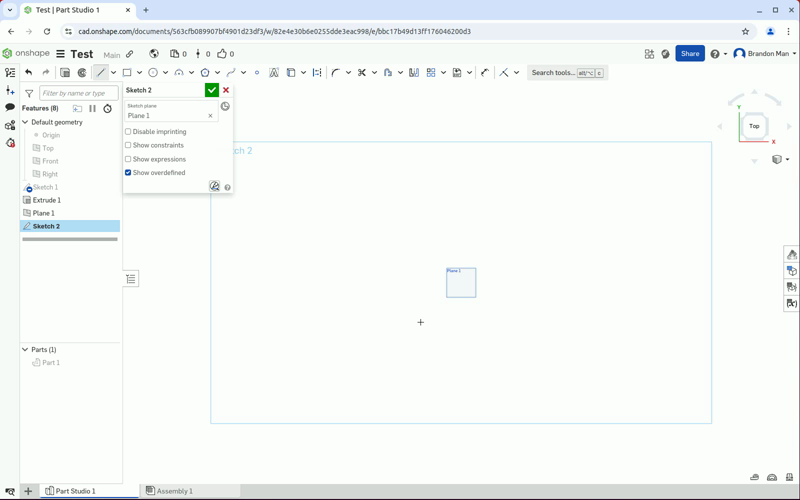
key_up(shift)
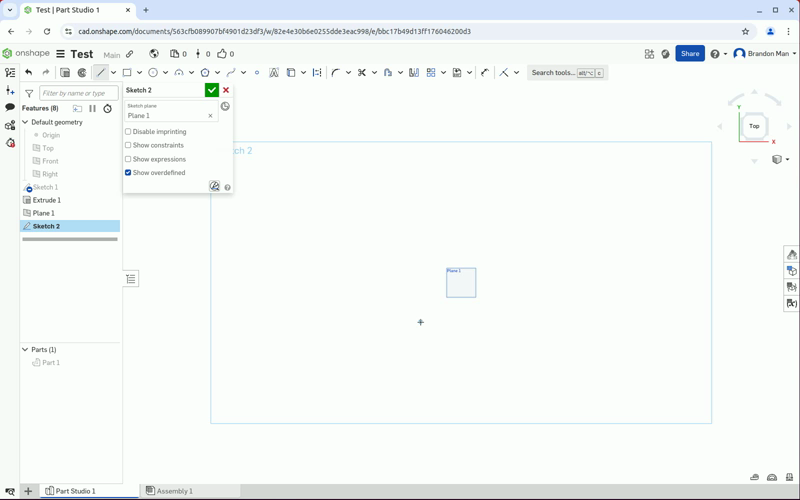
key_down(shift)
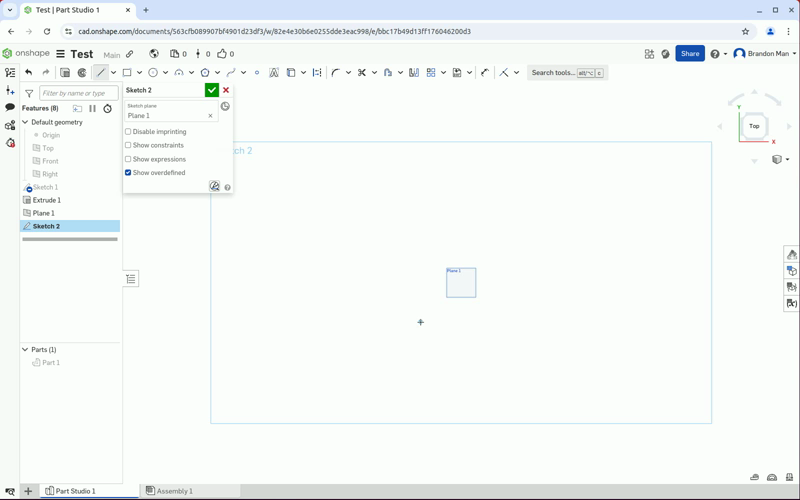
mouse_move(450, 321)
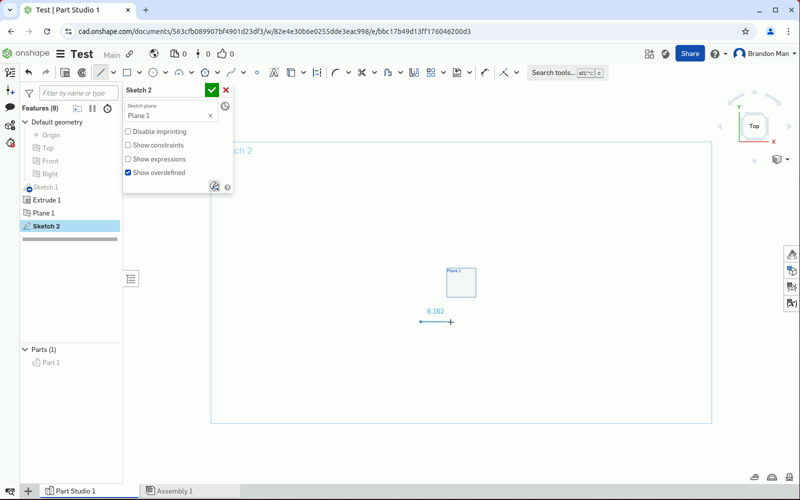
mouse_move(477, 321)
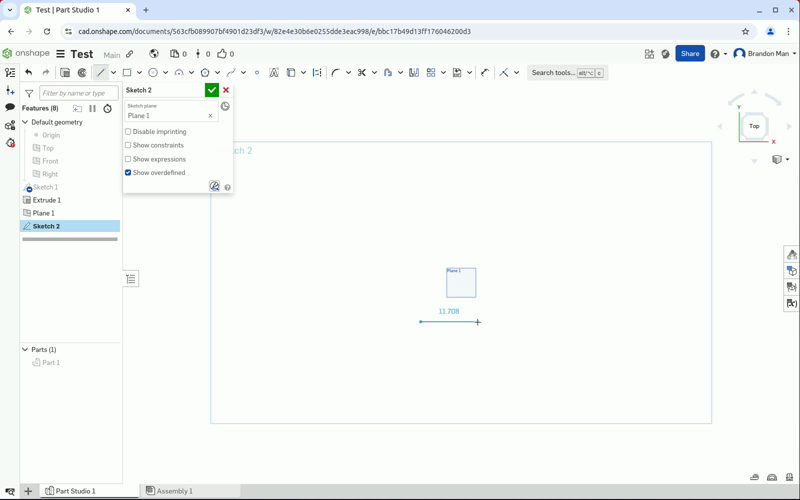
click(477, 321)
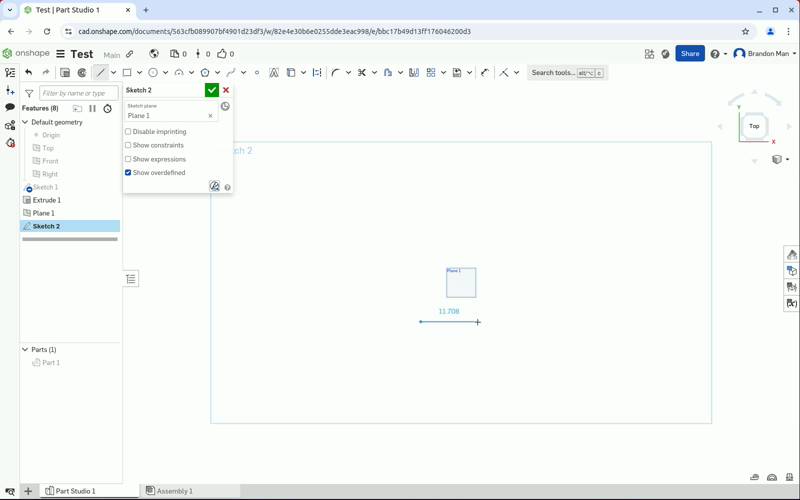
key_up(shift)
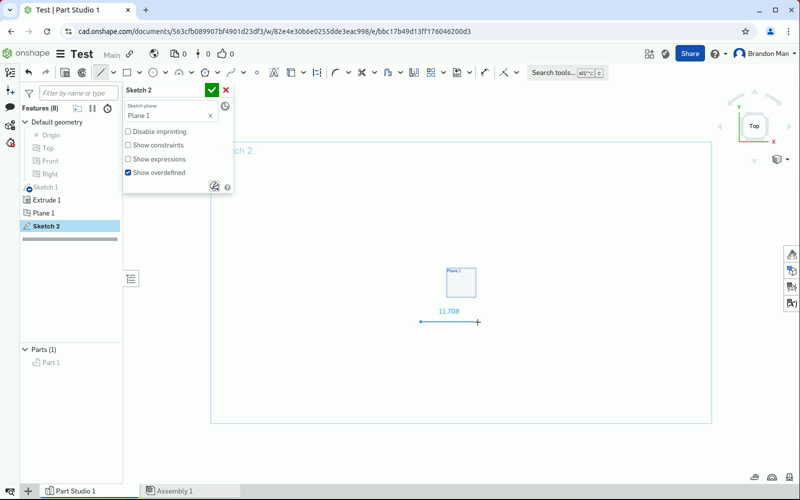
key_down(shift)
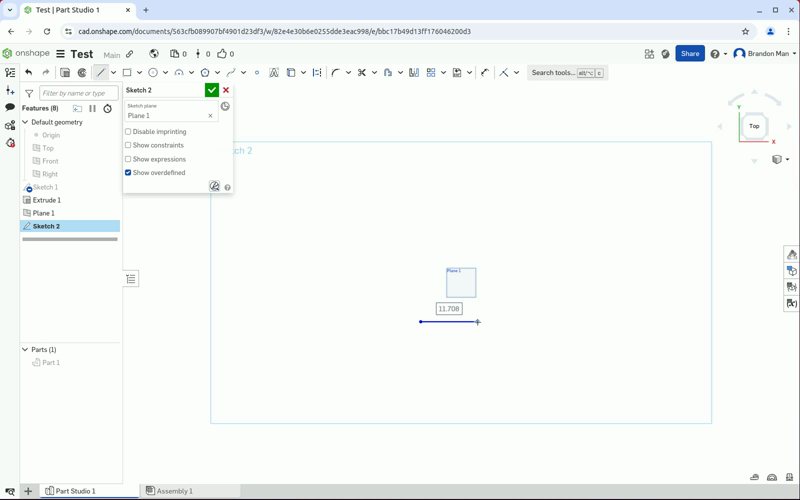
mouse_move(507, 321)
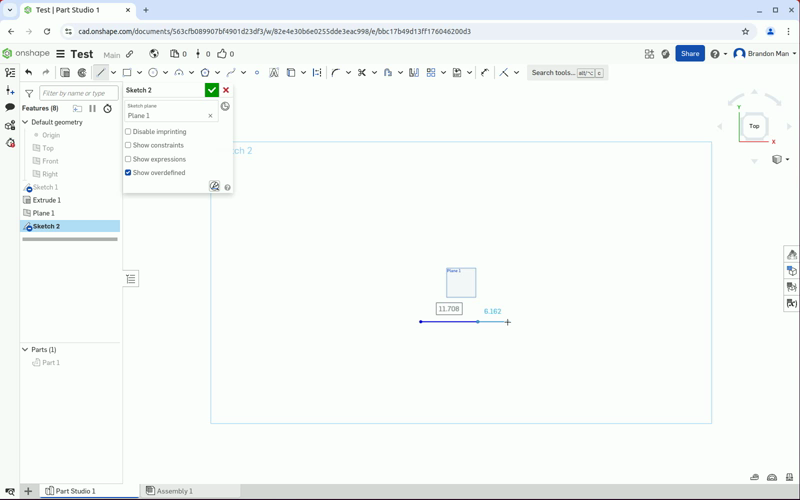
mouse_move(477, 302)
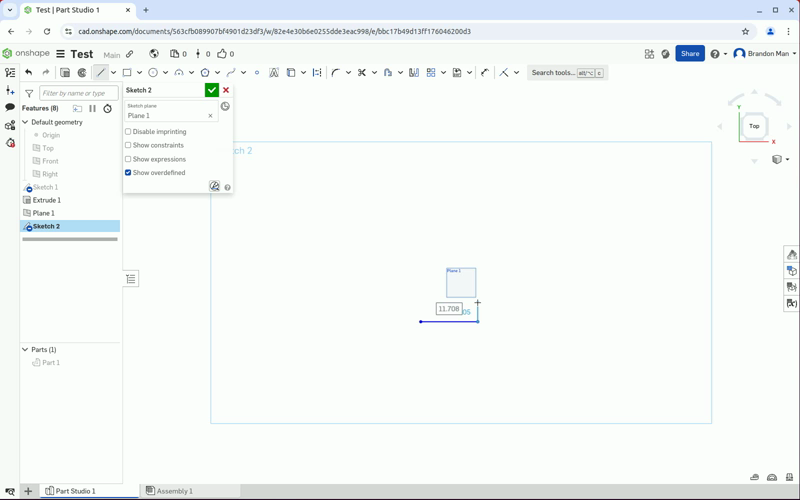
click(477, 302)
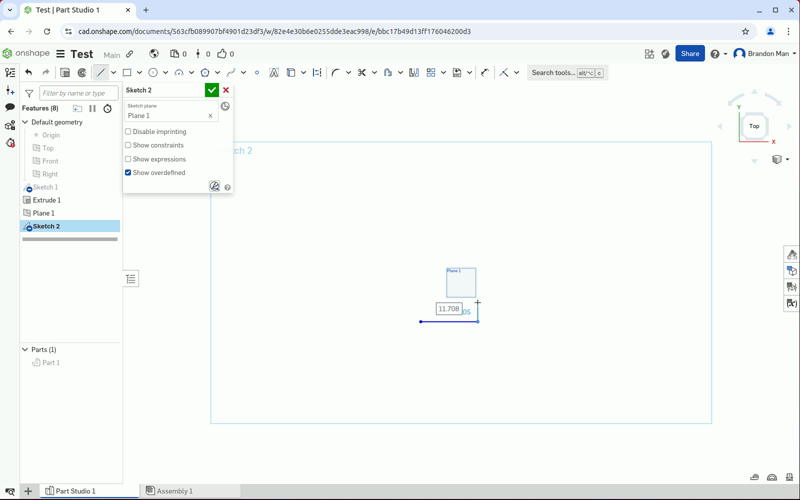
key_up(shift)
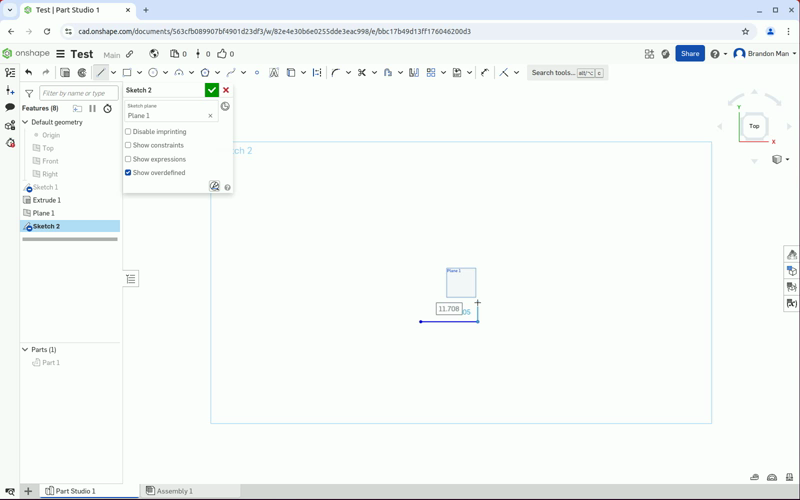
key_down(shift)
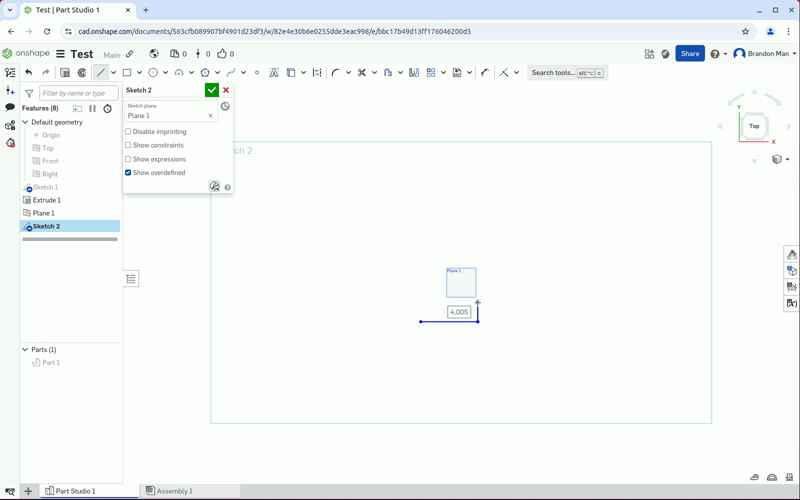
mouse_move(507, 302)
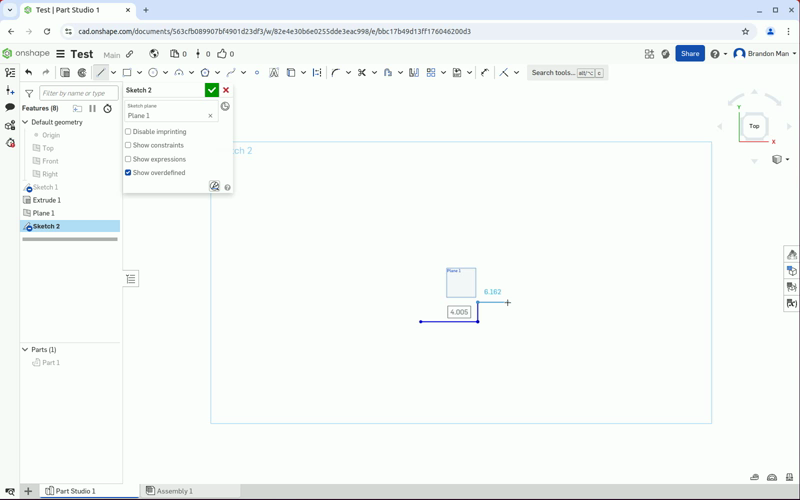
mouse_move(420, 302)
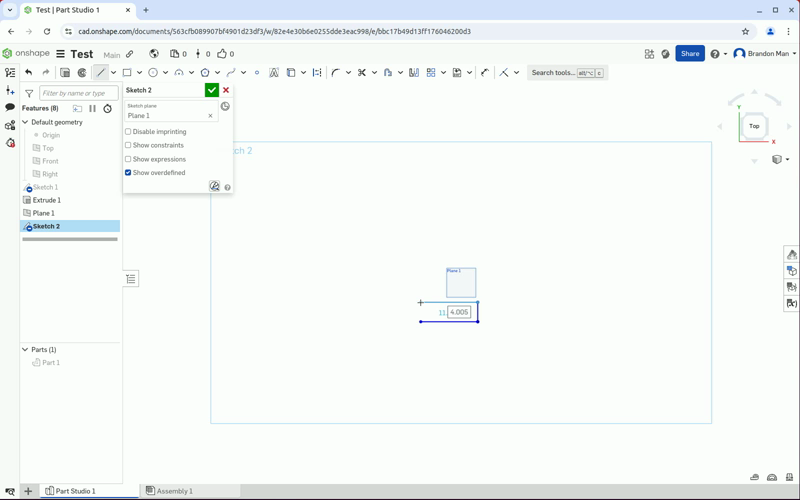
click(420, 302)
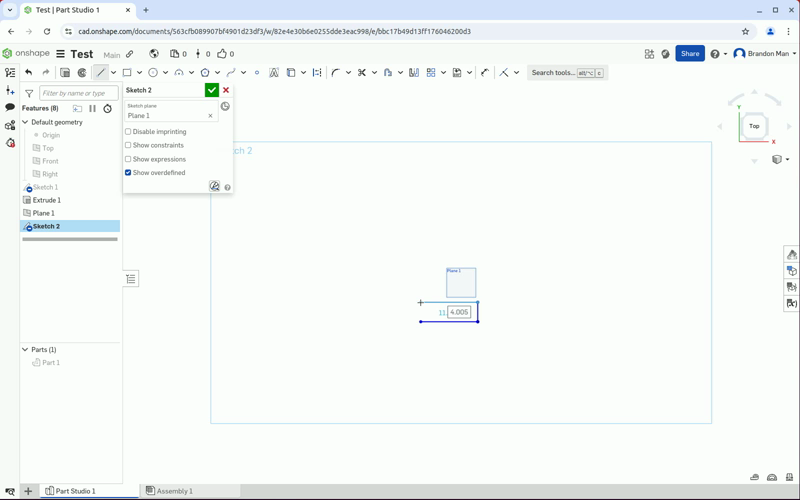
key_up(shift)
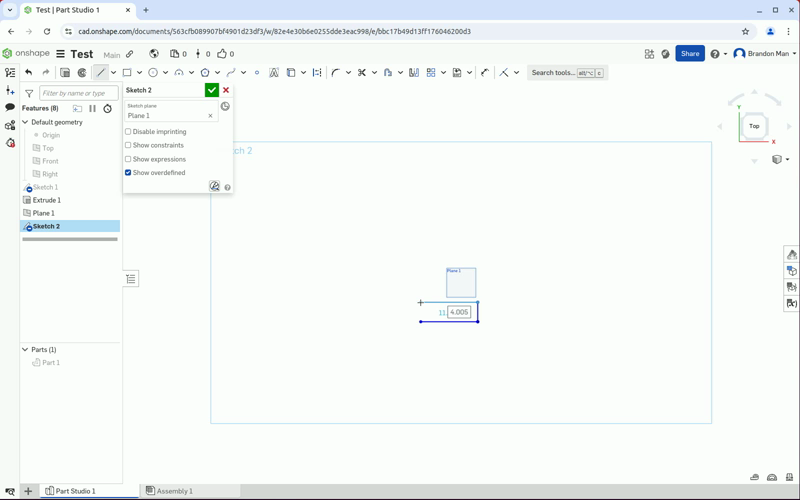
mouse_move(450, 302)
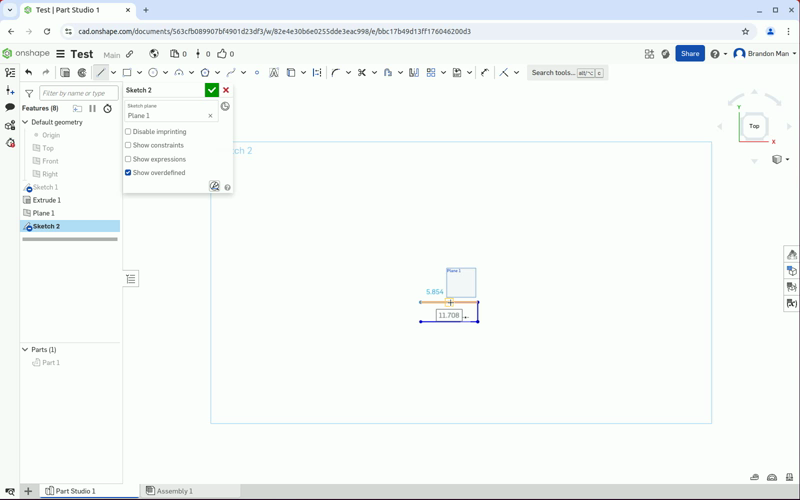
key_down(shift)
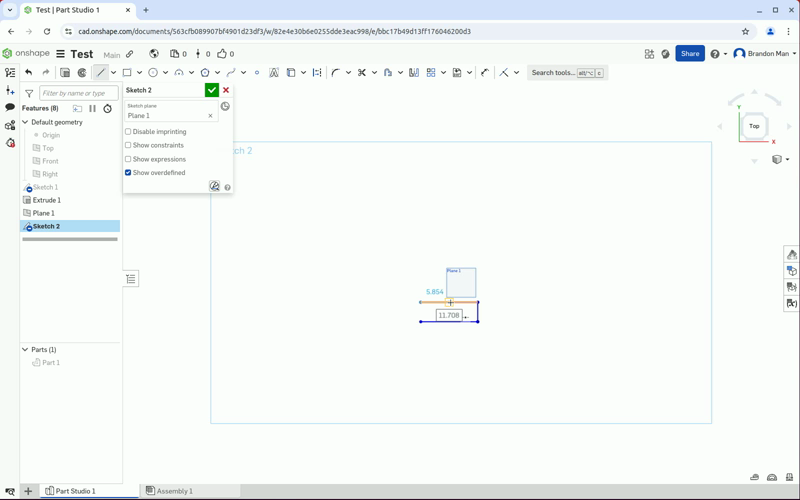
mouse_move(420, 321)
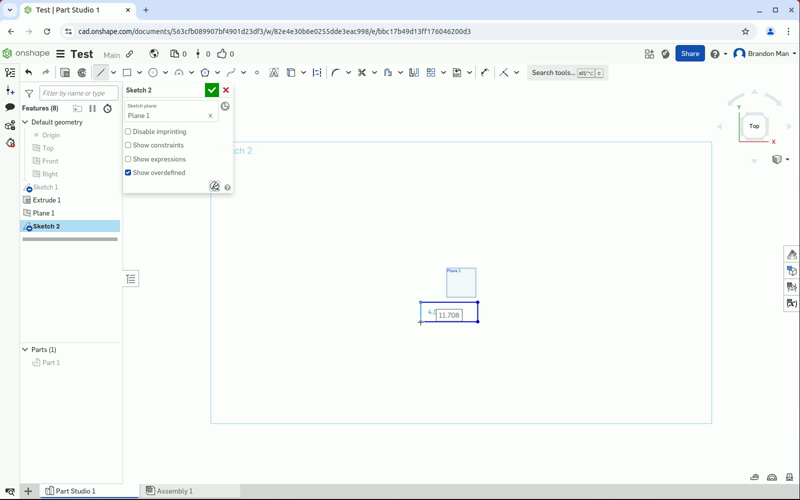
key_up(shift)
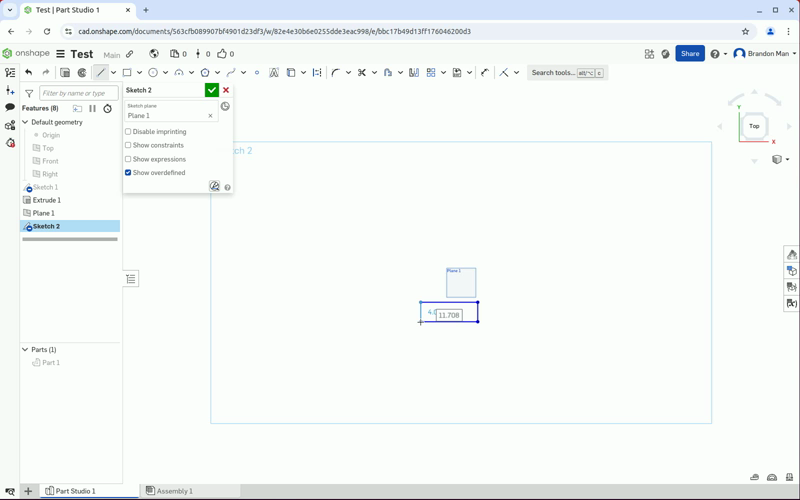
click(420, 321)
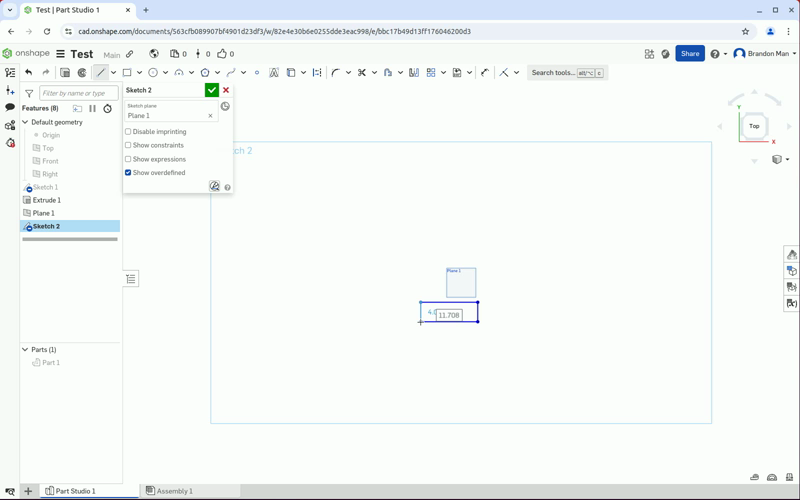
key(esc)
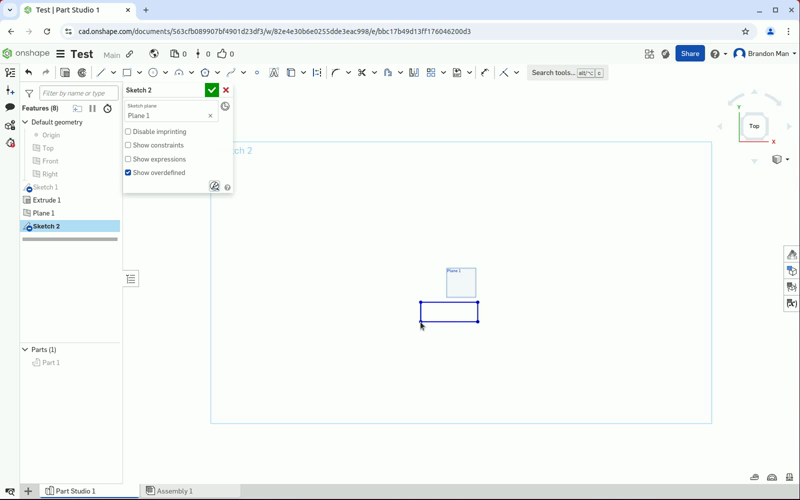
mouse_move(457, 312)
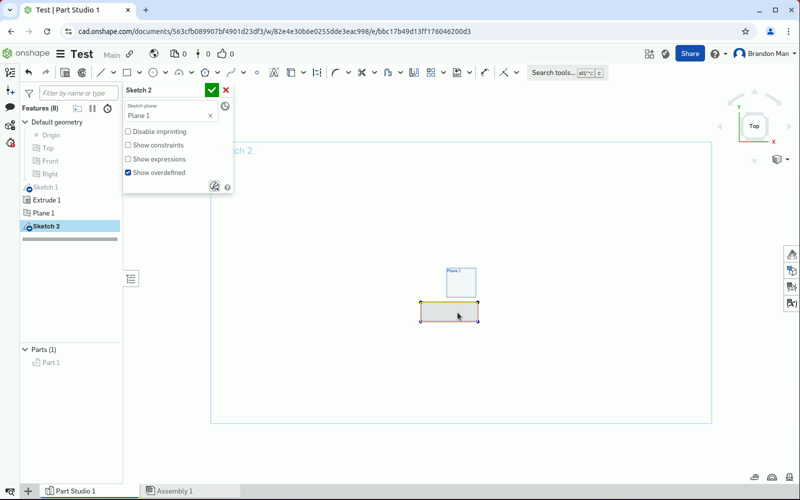
scroll(6)
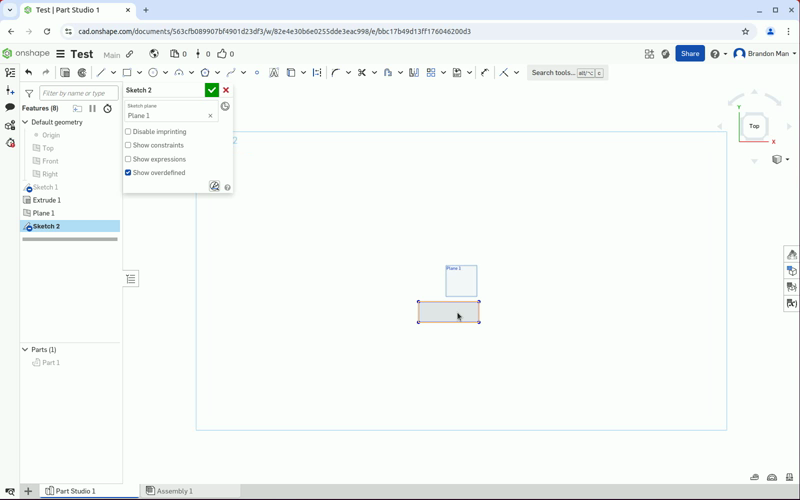
scroll(6)
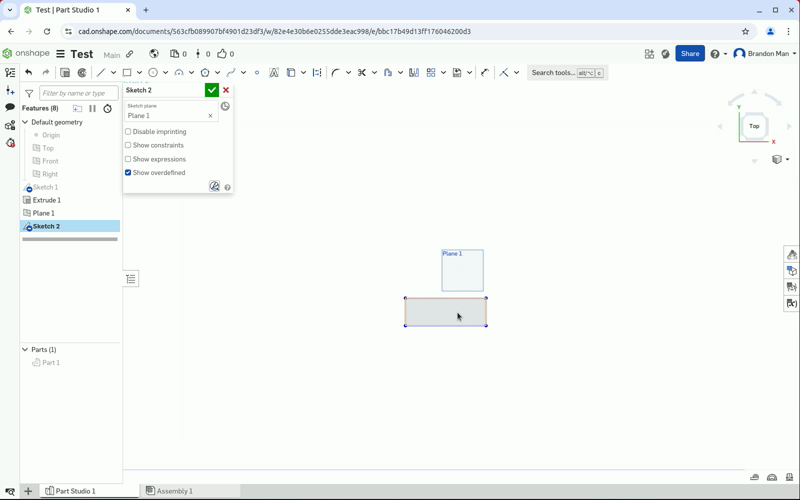
scroll(6)
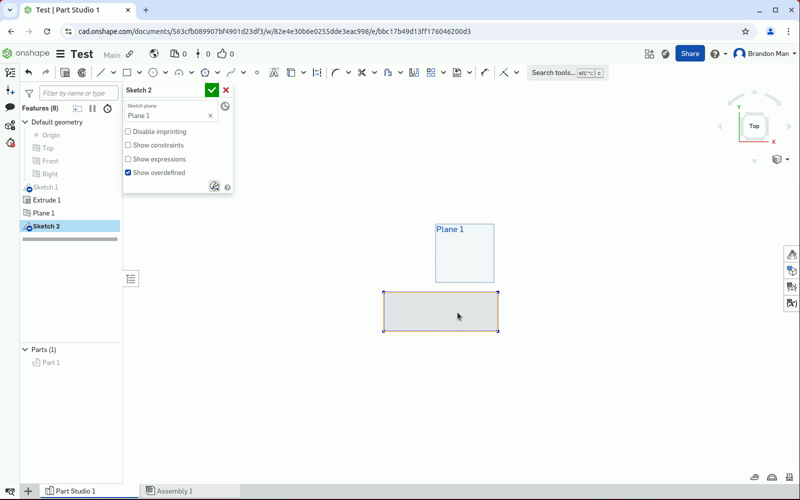
scroll(6)
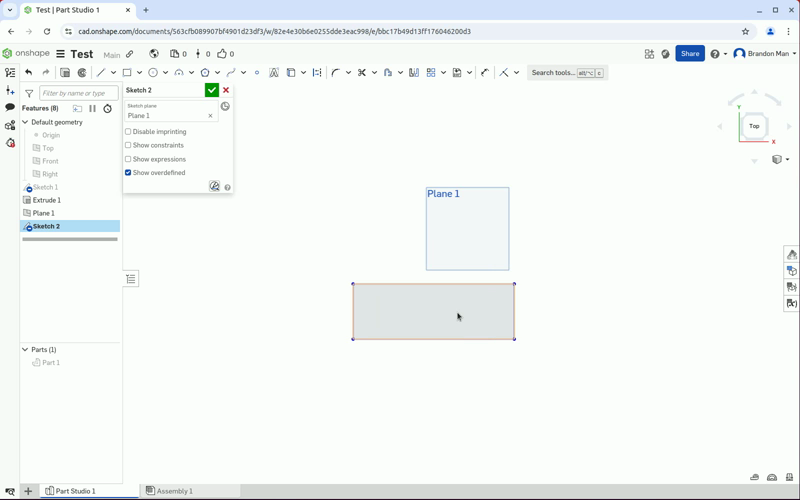
scroll(6)
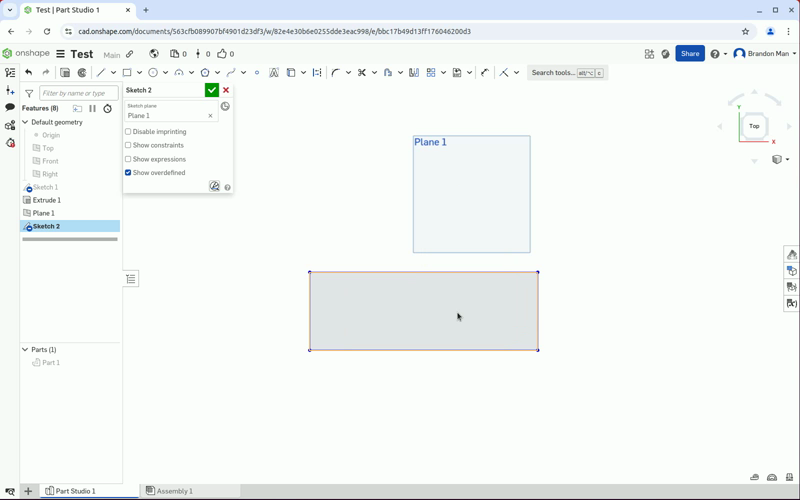
scroll(6)
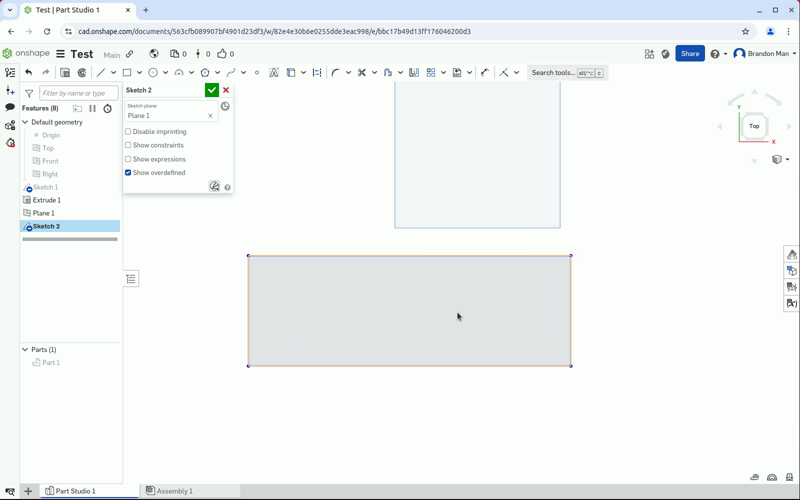
scroll(6)
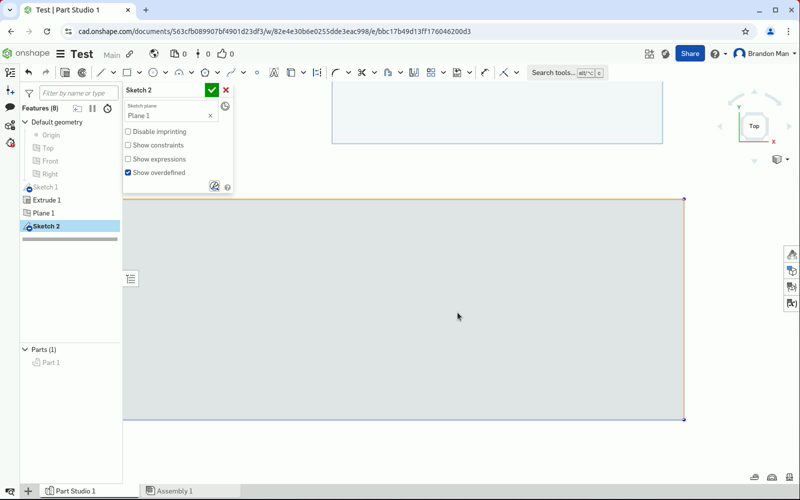
click(457, 312)
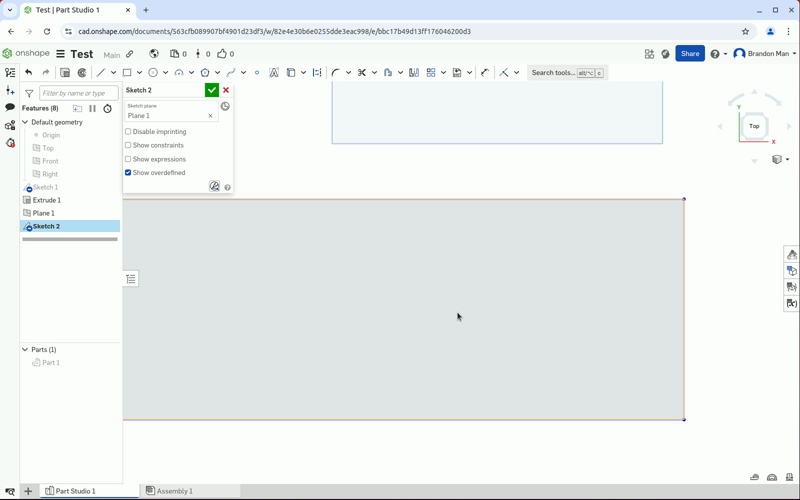
scroll(-6)
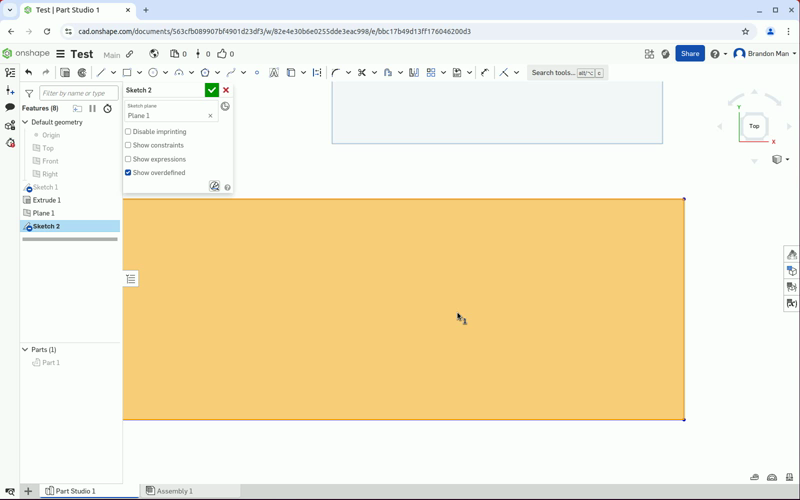
scroll(-6)
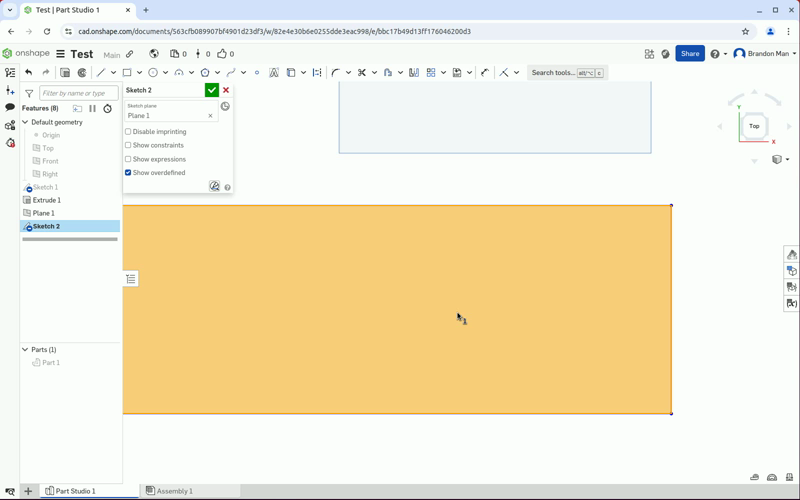
scroll(-6)
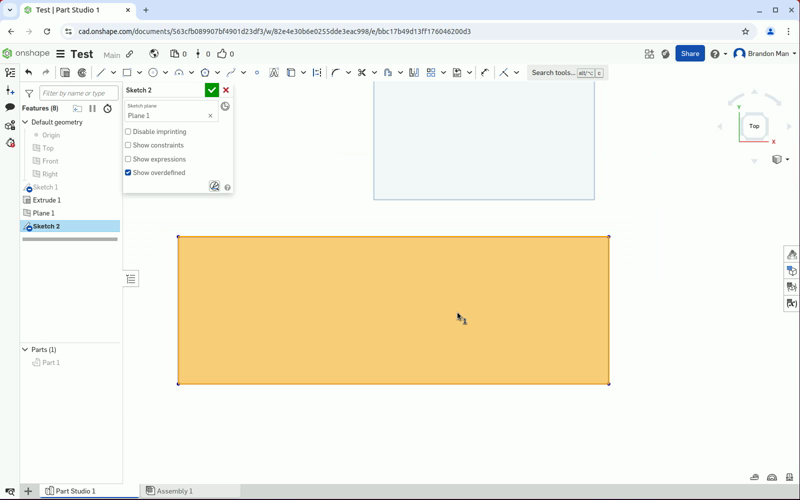
scroll(-6)
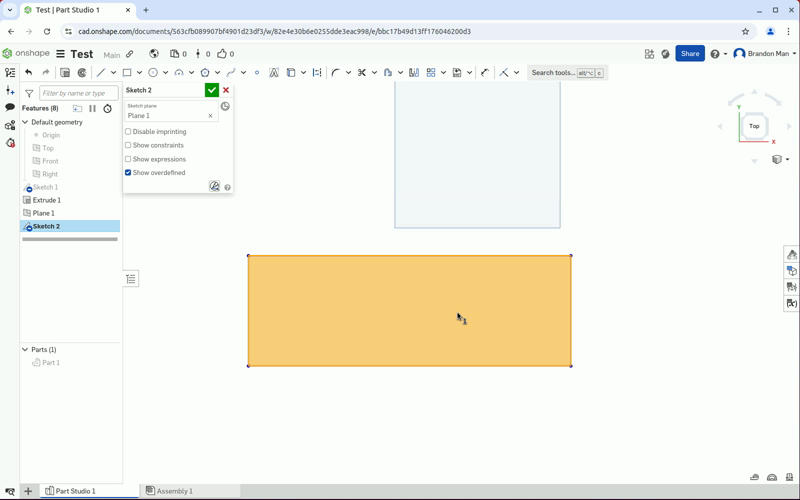
scroll(-6)
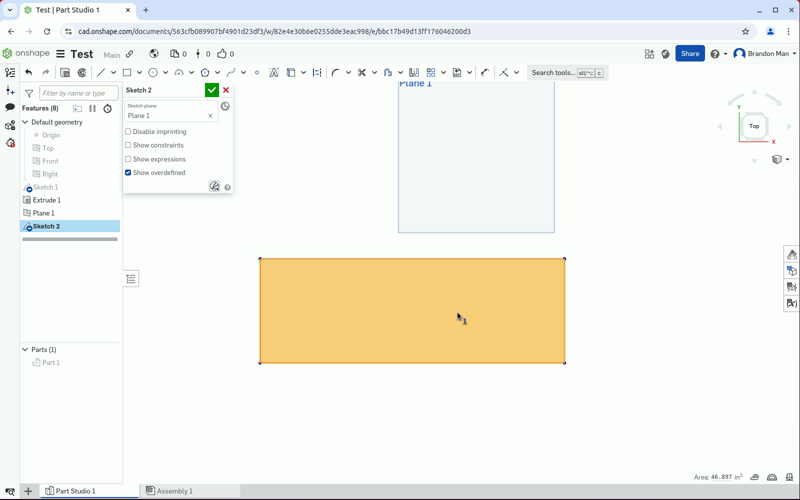
scroll(-6)
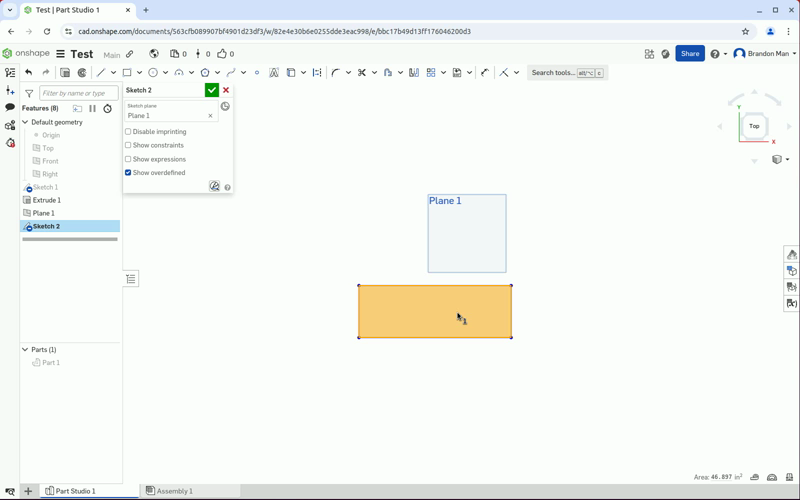
scroll(-6)
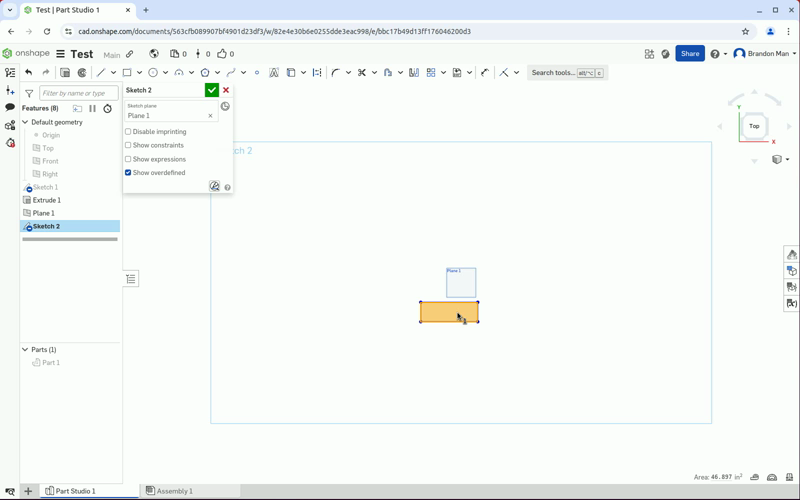
mouse_move(73, 352)
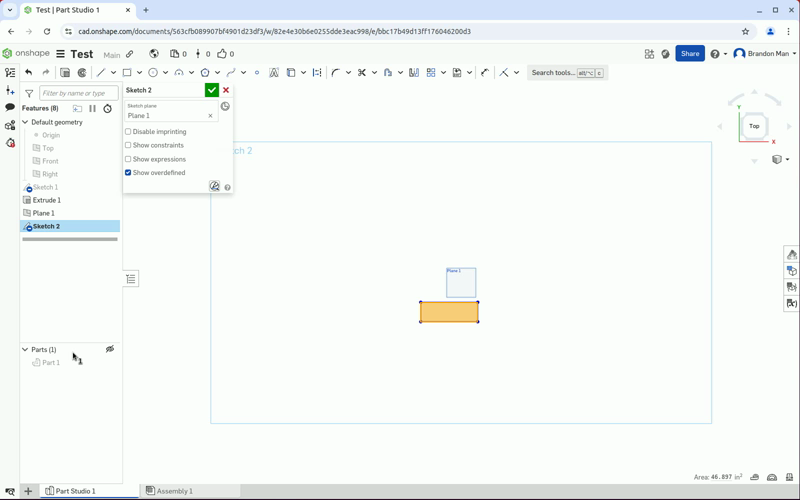
key(shift+y)
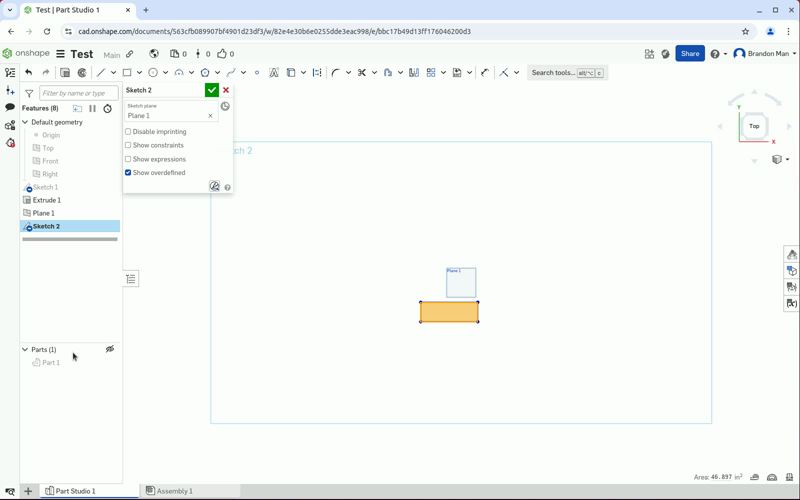
key(shift+e)
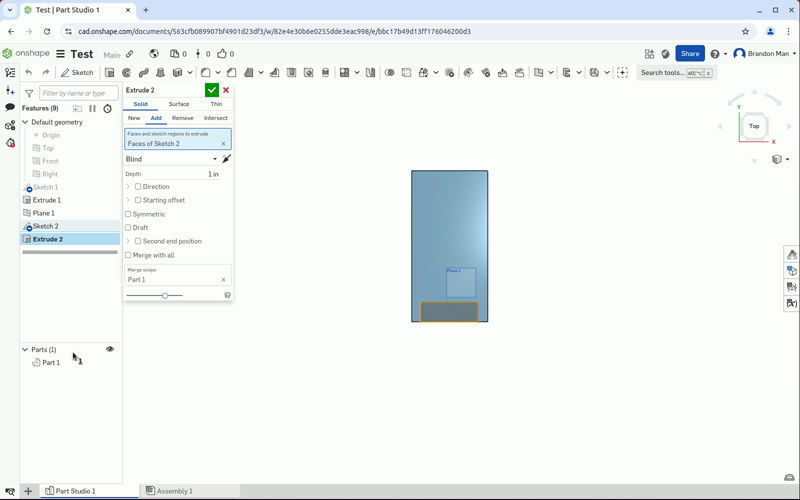
mouse_move(143, 106)
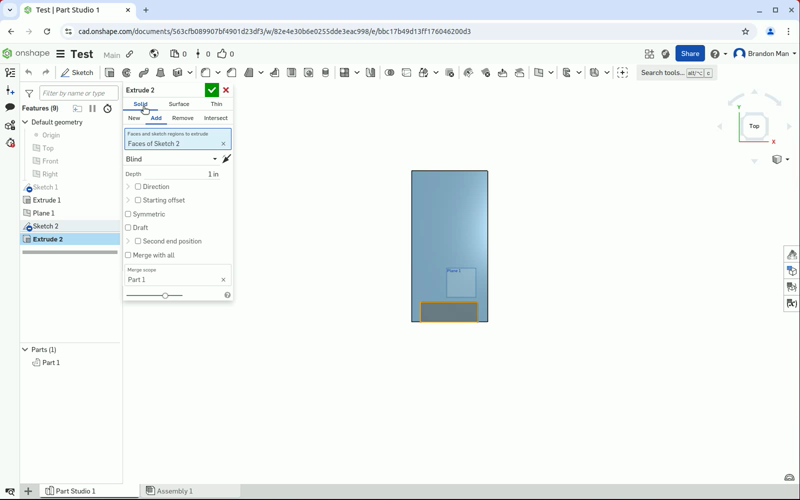
click(143, 106)
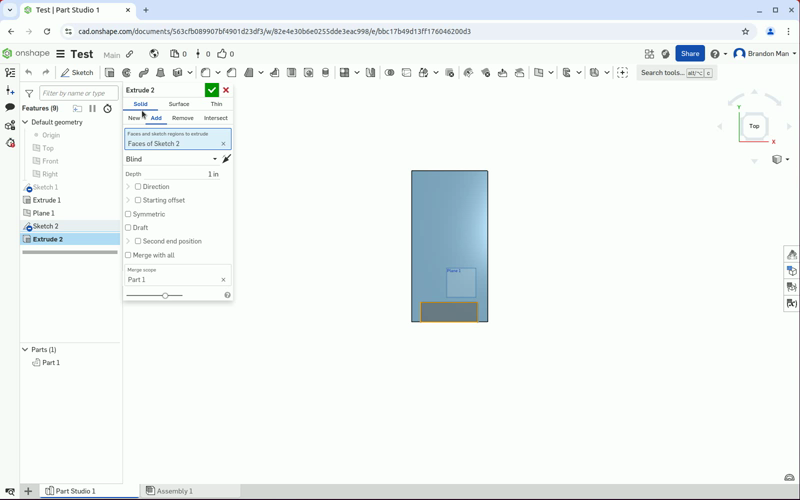
mouse_move(137, 120)
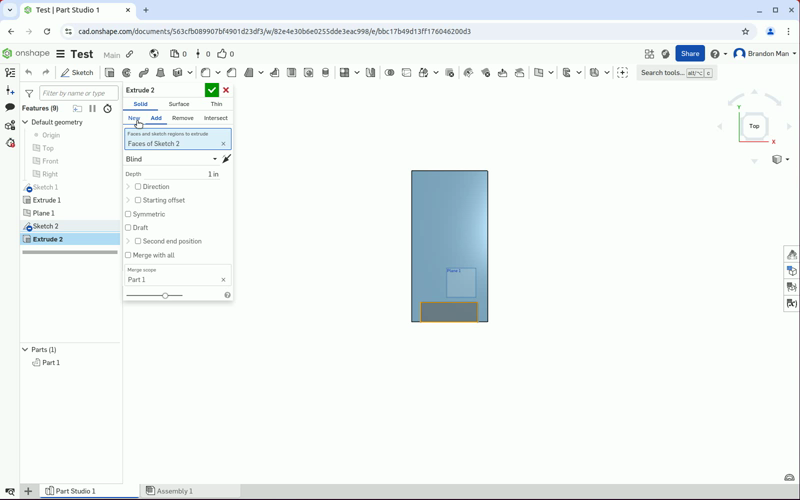
click(137, 120)
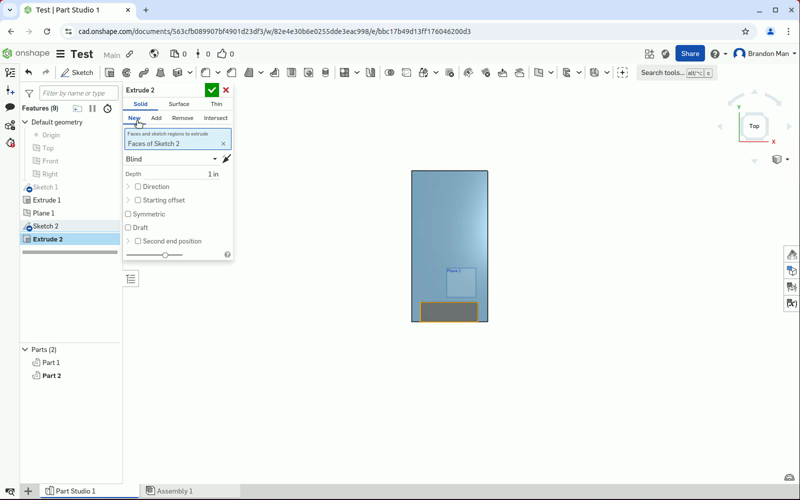
key(tab, 4)
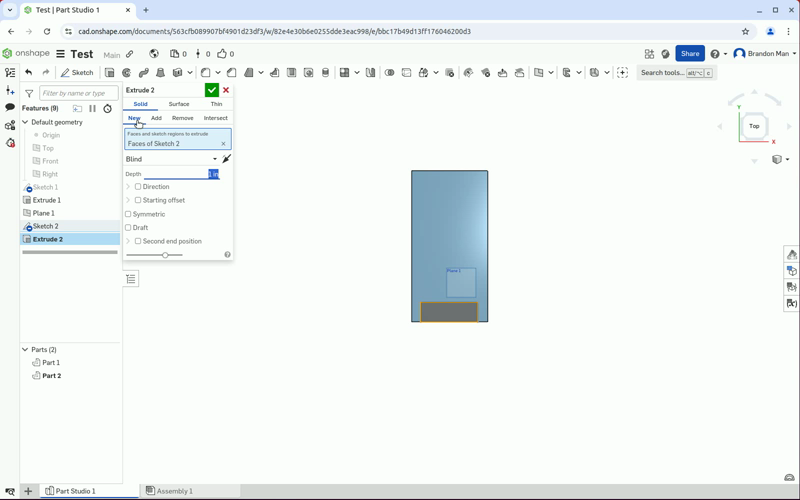
text(3.851)
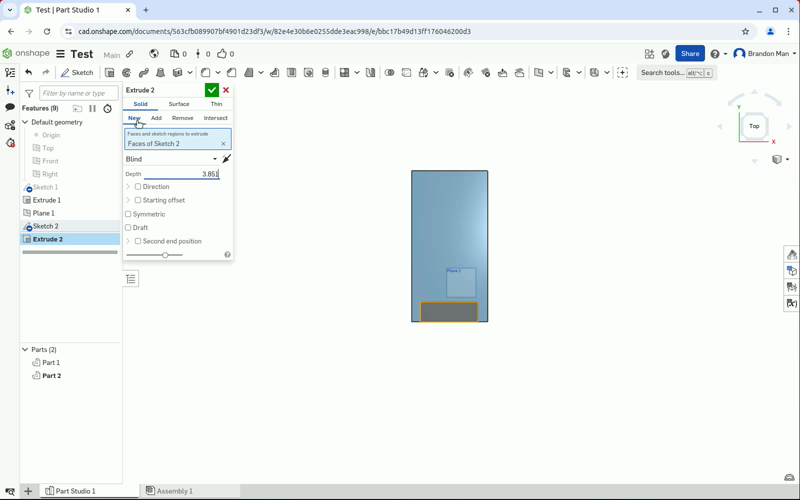
key(enter)
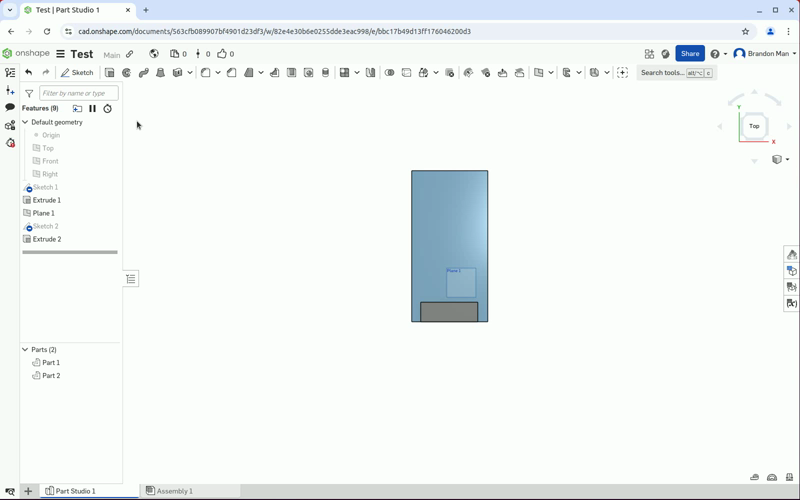
key(shift+h)
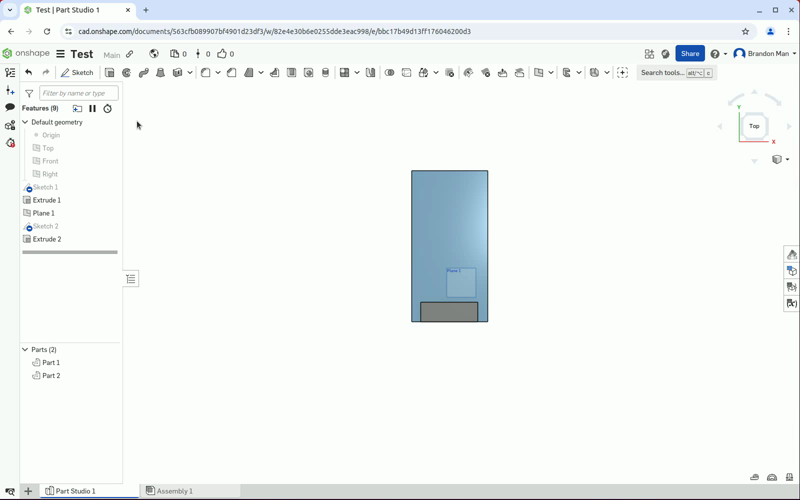
key(shift+h)
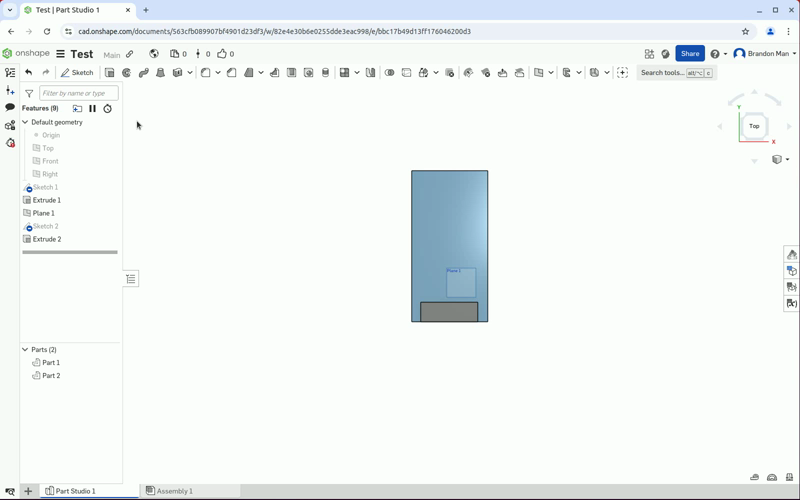
mouse_move(73, 189)
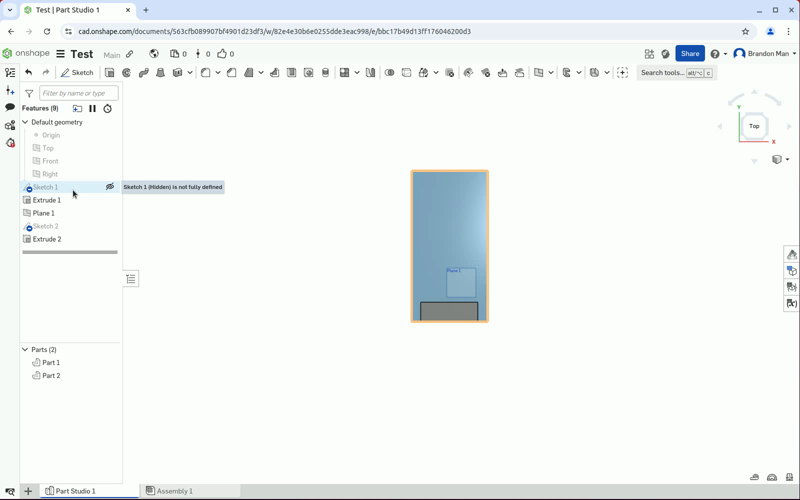
click(73, 189)
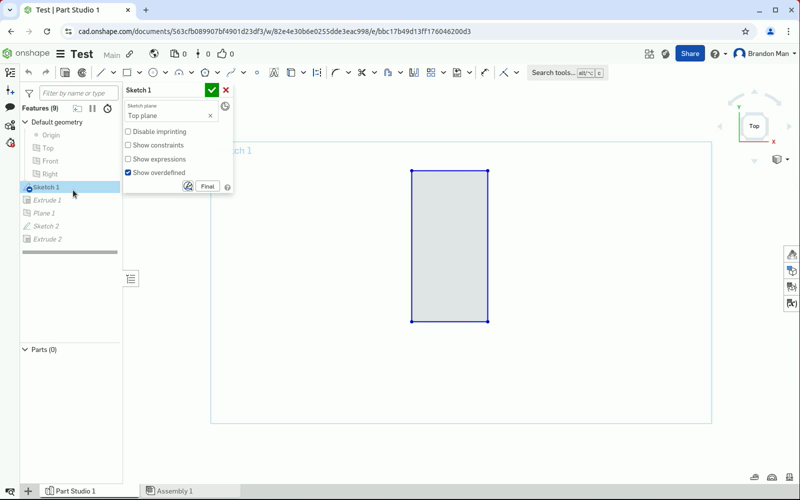
mouse_move(229, 92)
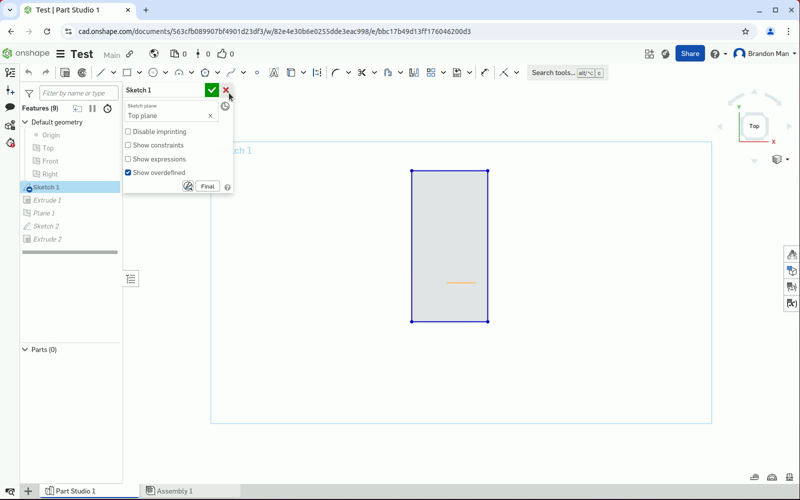
click(229, 92)
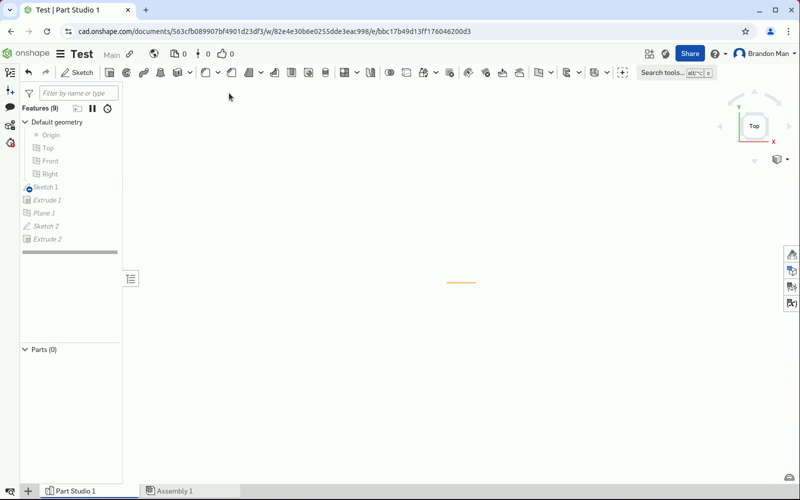
key(shift+s)
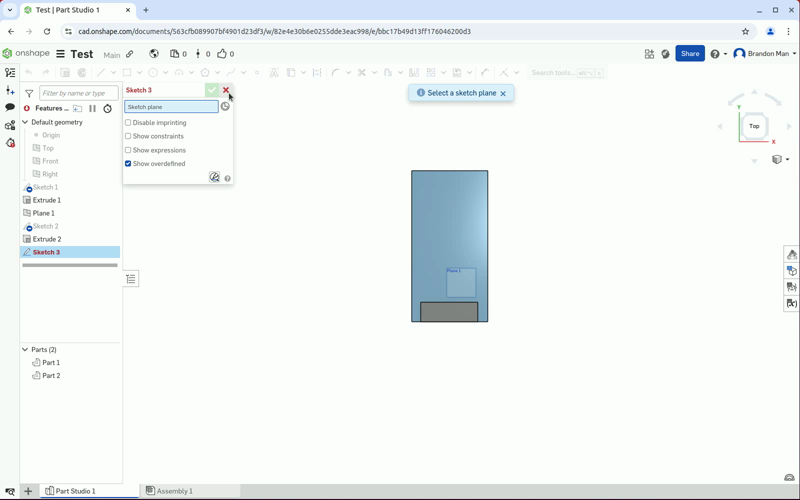
mouse_move(73, 215)
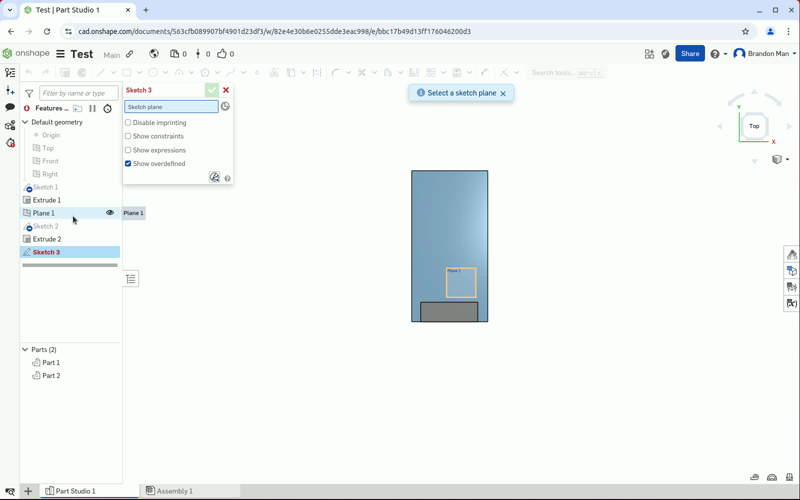
click(73, 215)
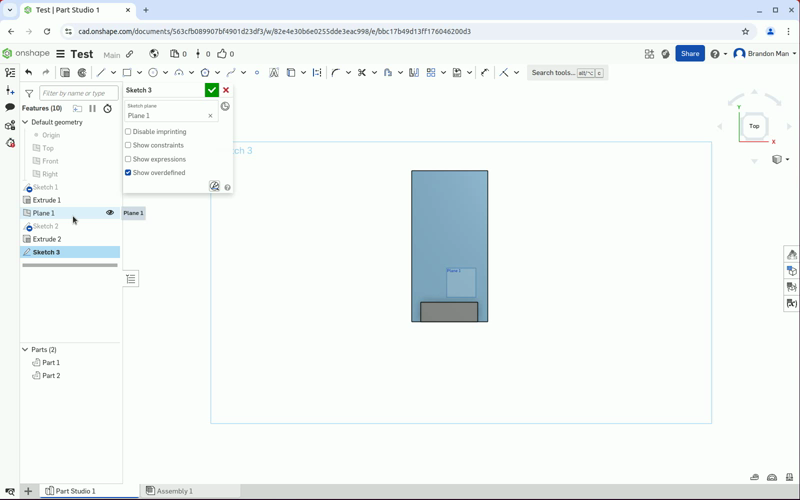
mouse_move(73, 352)
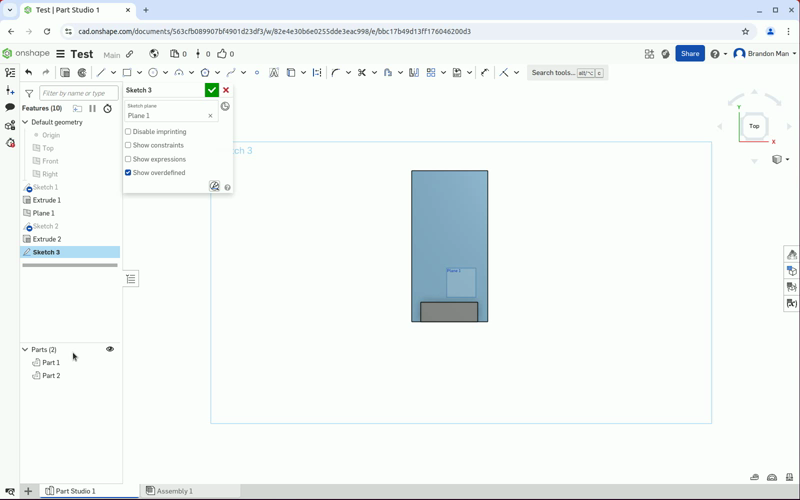
key(y)
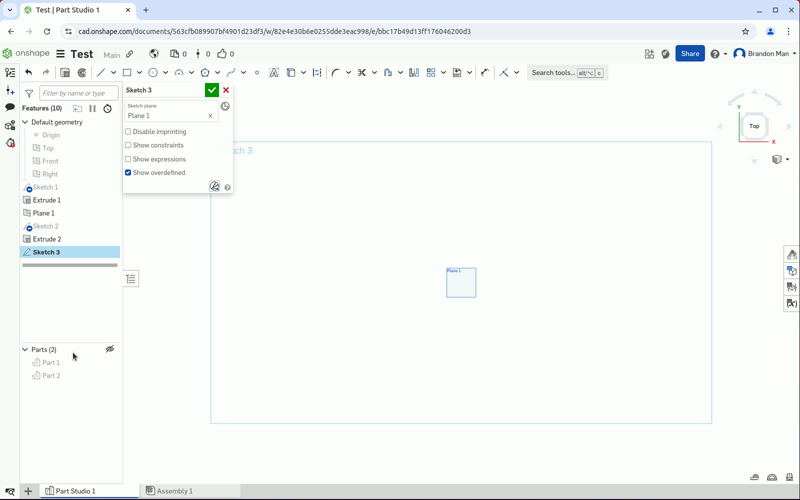
key(l)
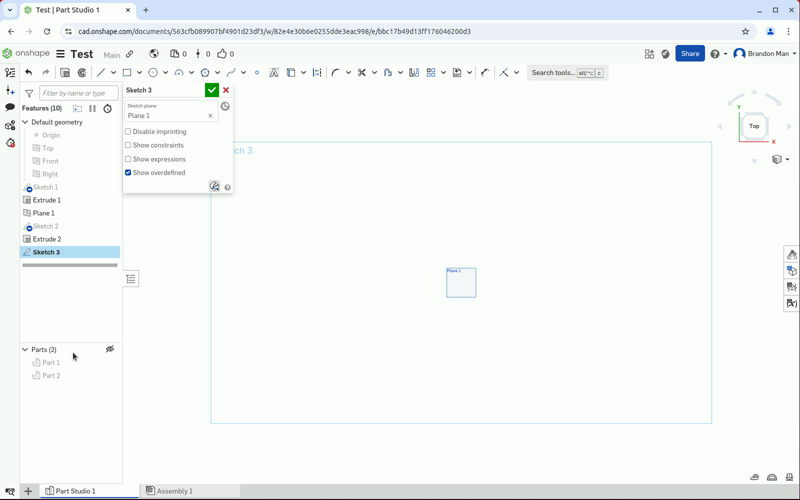
key_down(shift)
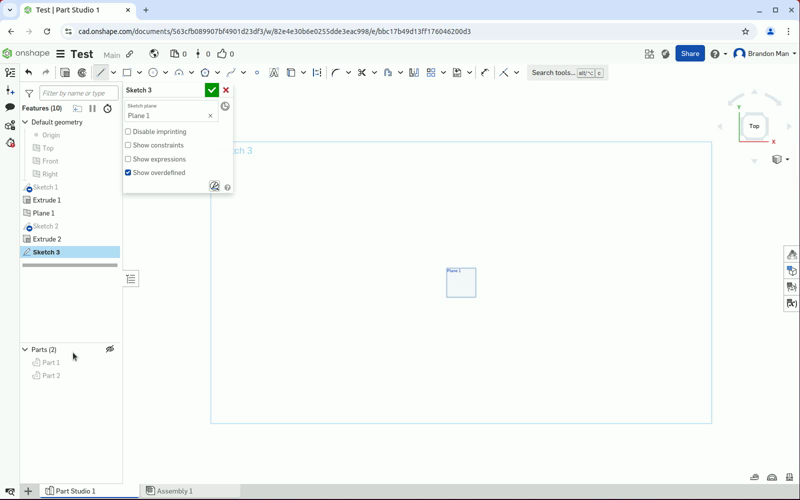
mouse_move(411, 321)
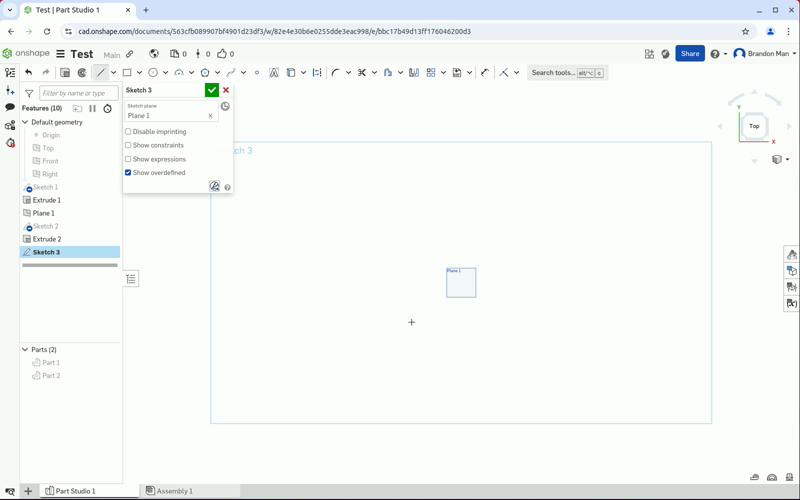
click(411, 321)
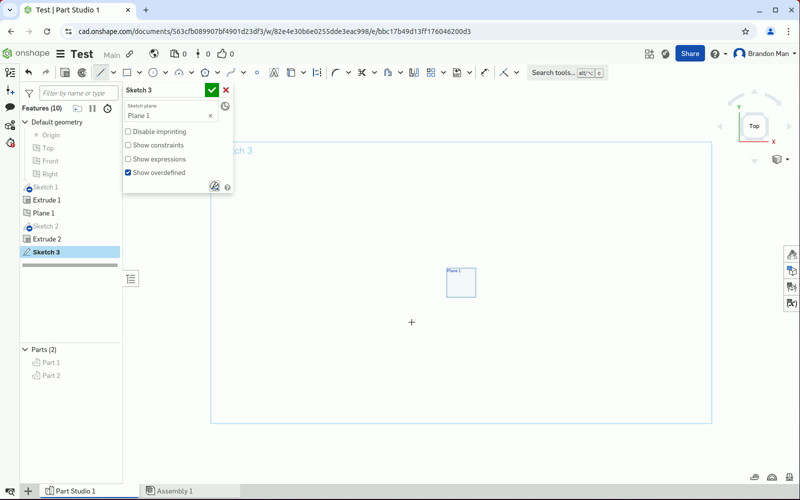
key_up(shift)
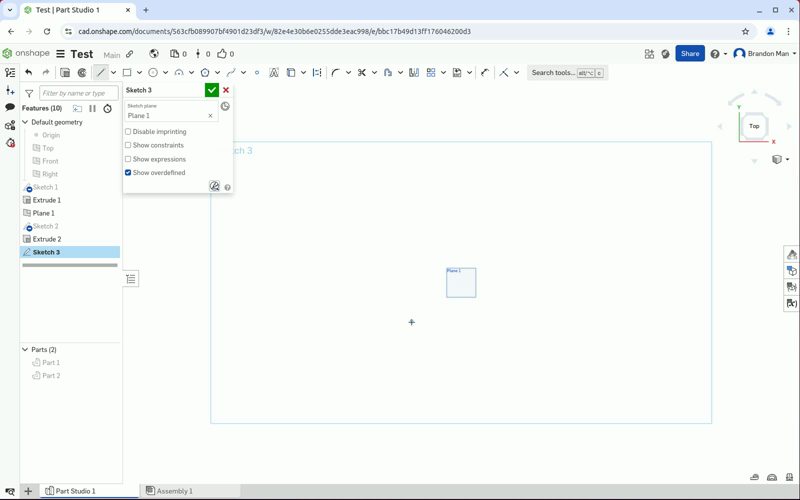
key_down(shift)
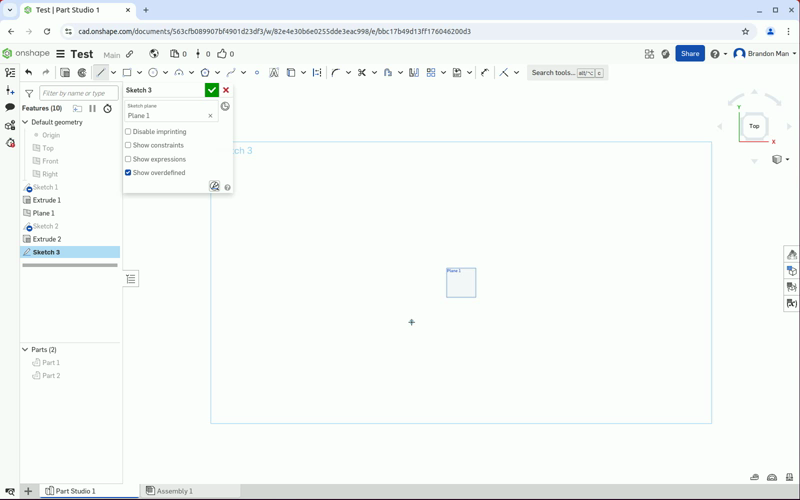
mouse_move(441, 321)
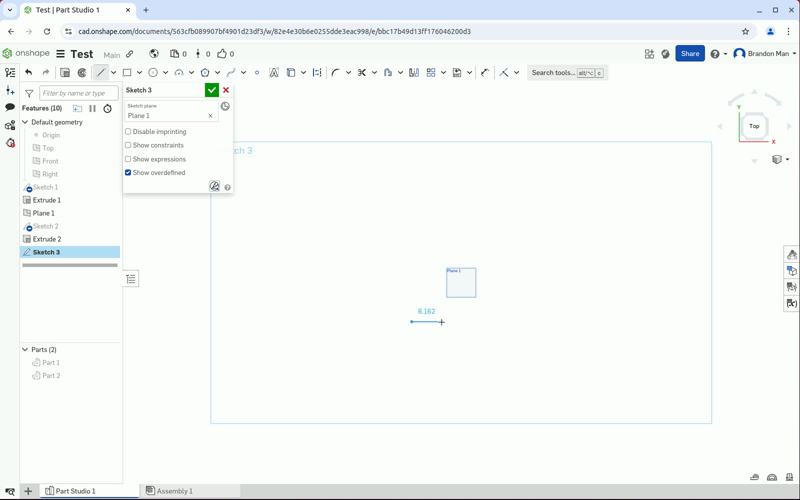
mouse_move(420, 321)
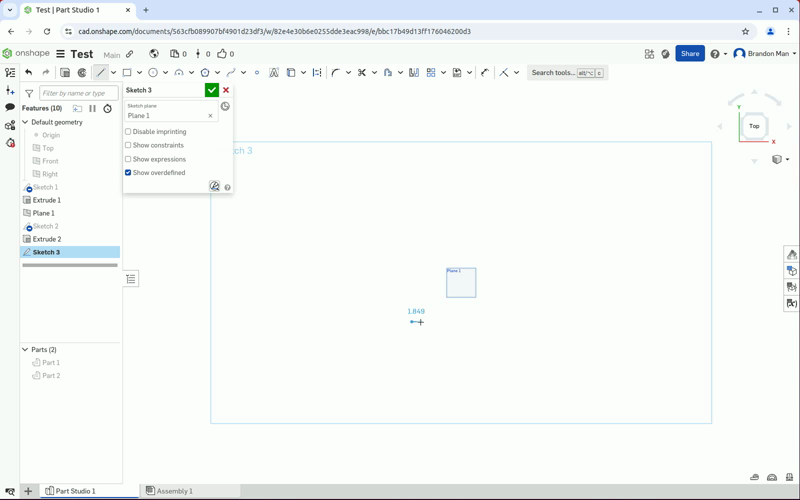
click(420, 321)
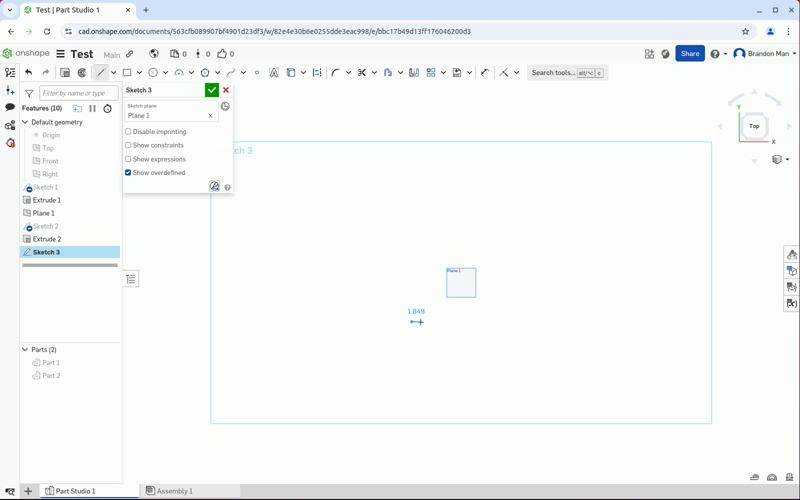
key_up(shift)
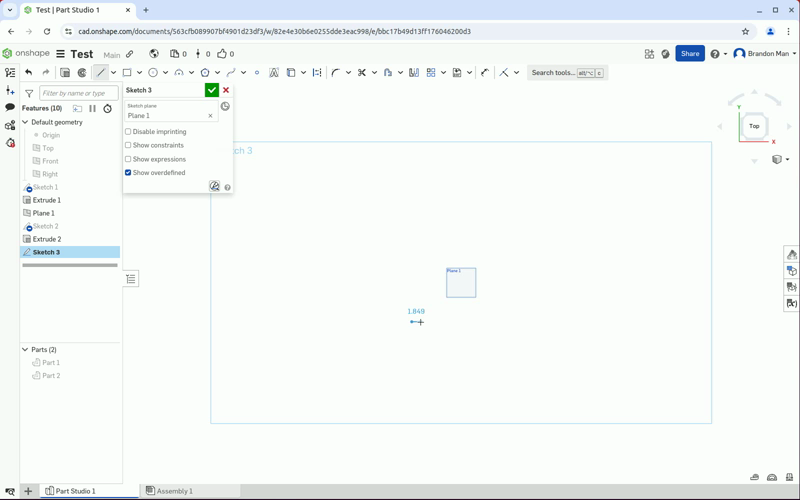
key_down(shift)
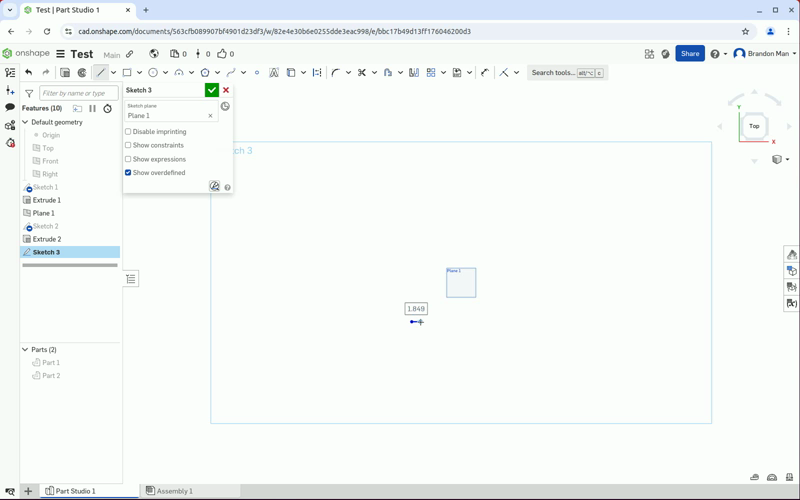
mouse_move(450, 321)
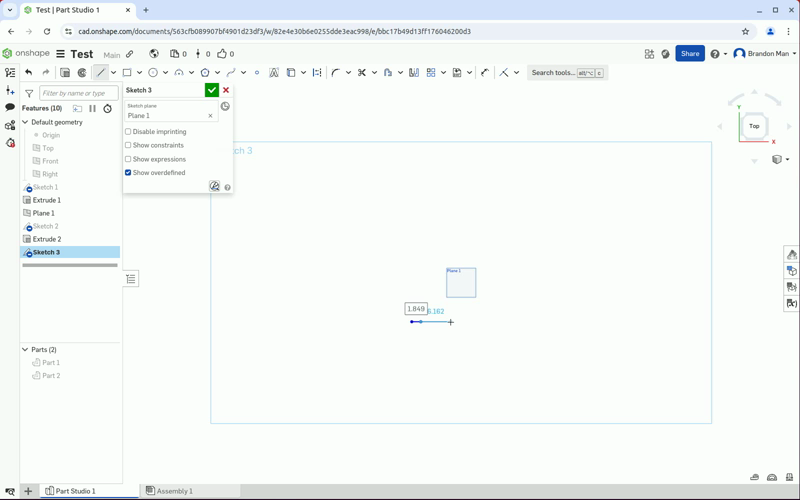
mouse_move(420, 302)
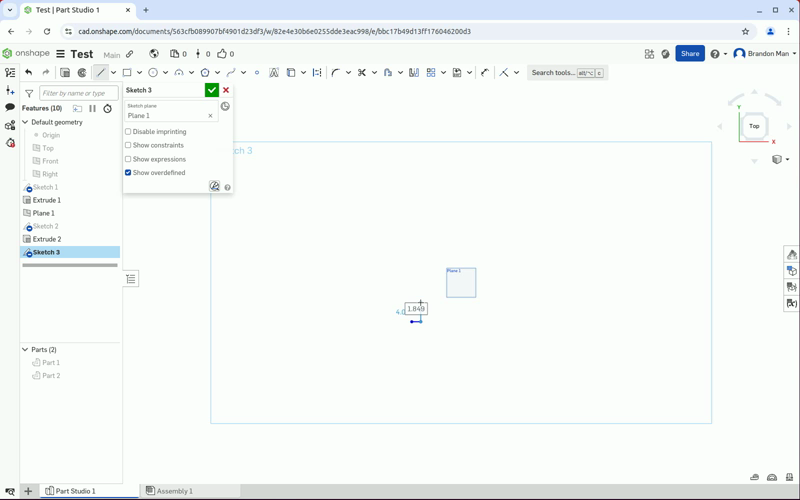
click(420, 302)
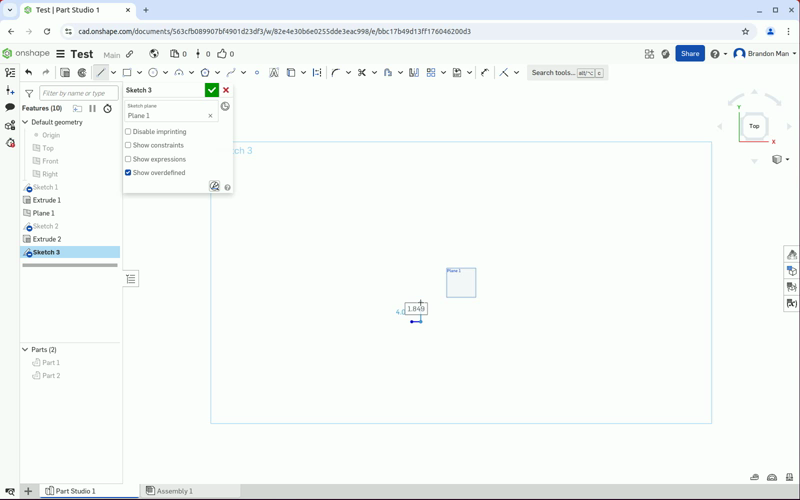
key_up(shift)
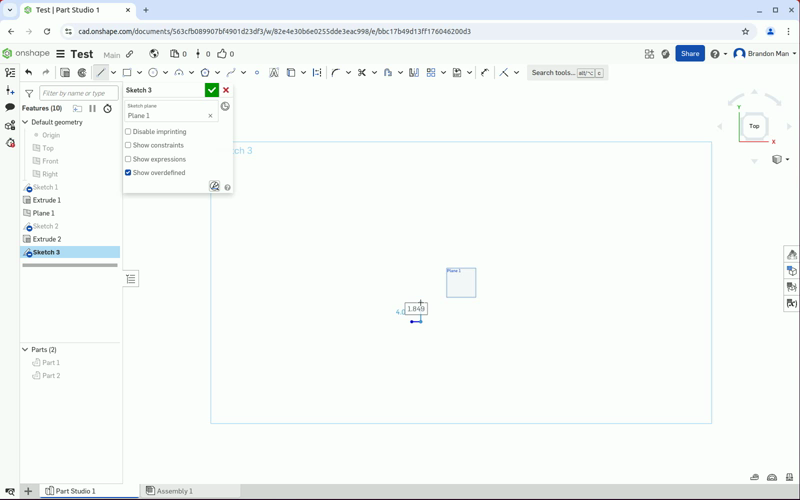
key_down(shift)
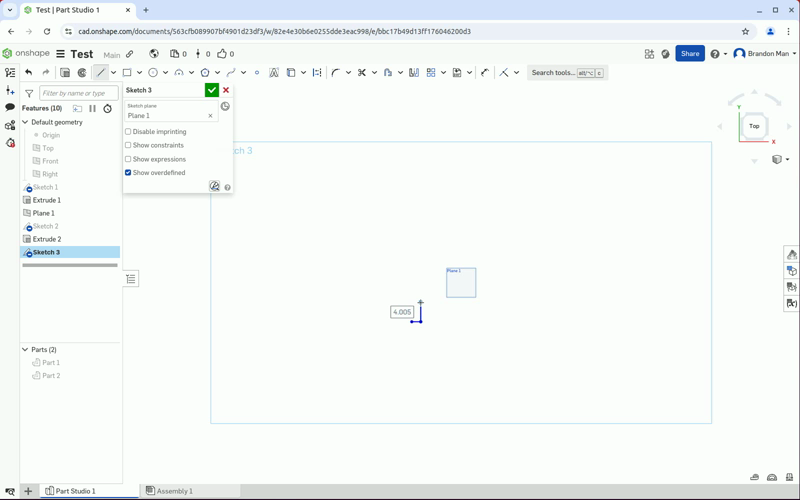
mouse_move(450, 302)
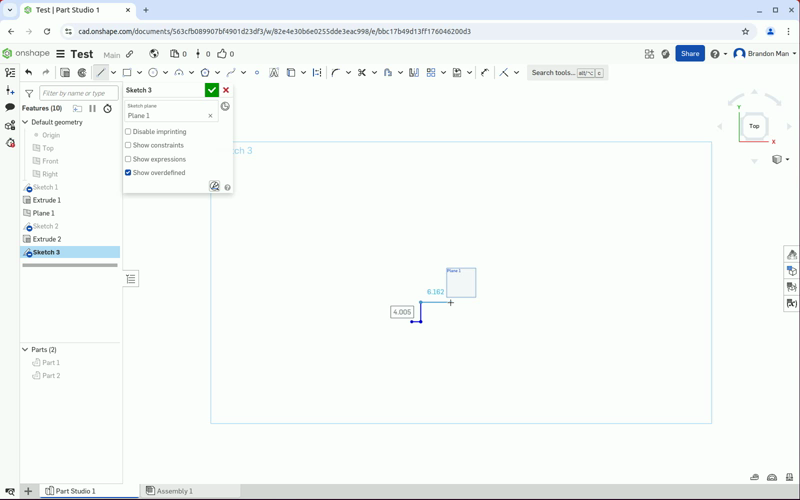
mouse_move(477, 302)
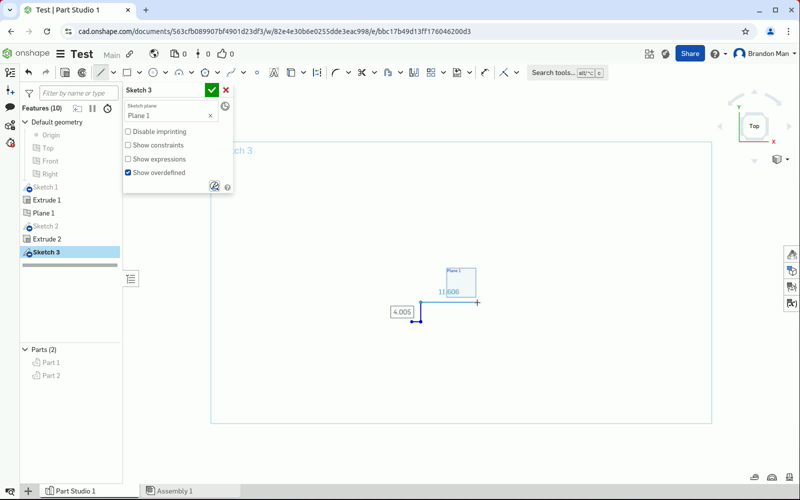
click(477, 302)
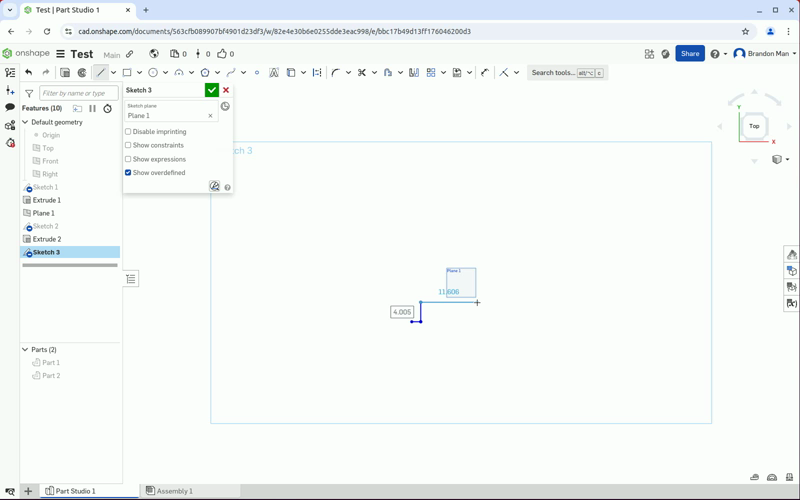
key_up(shift)
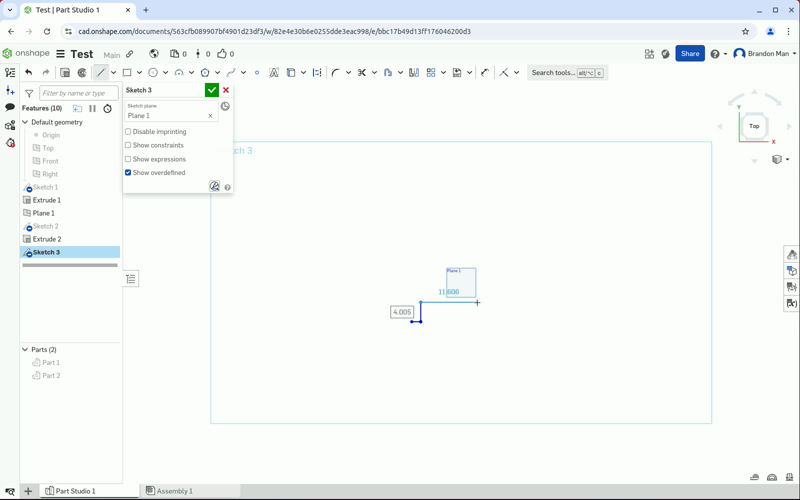
key_down(shift)
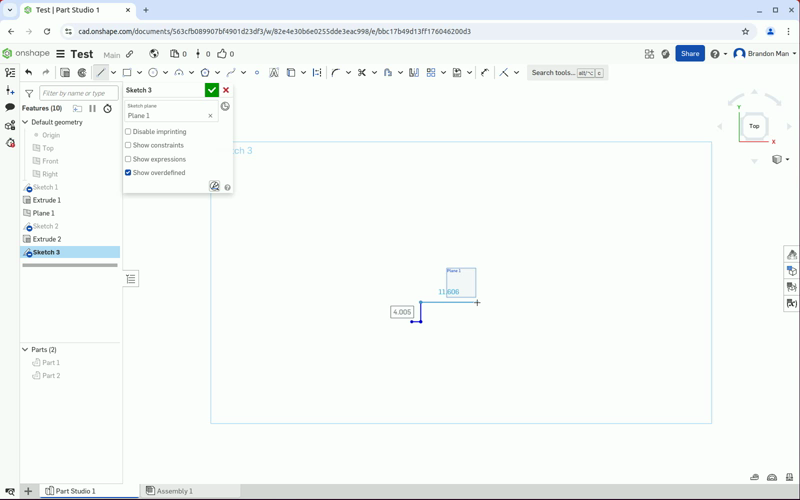
mouse_move(507, 302)
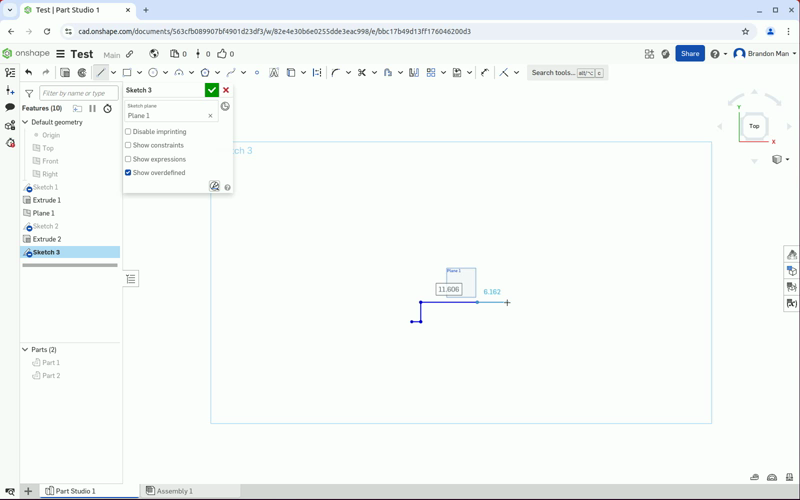
mouse_move(477, 321)
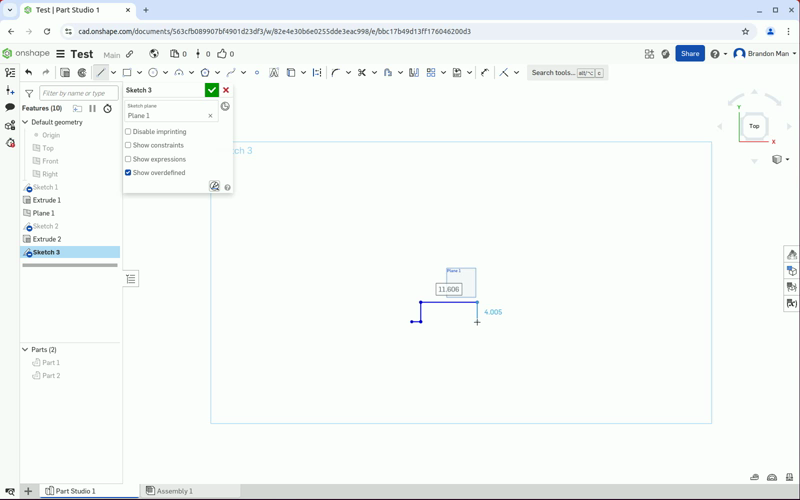
click(477, 321)
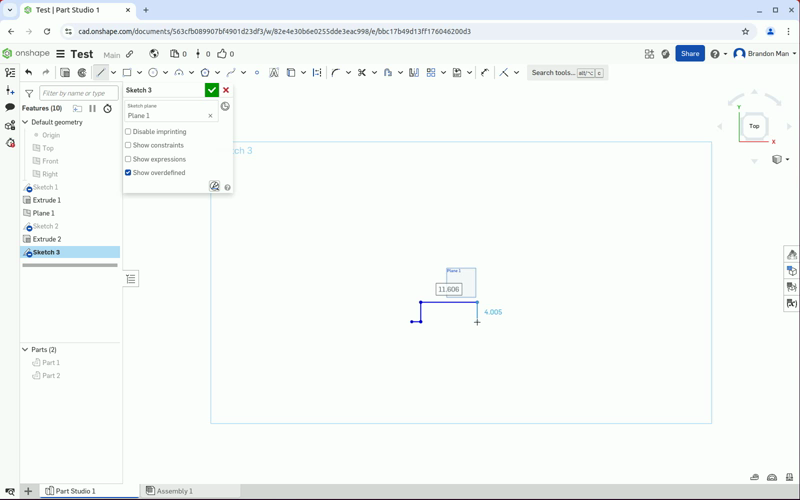
key_up(shift)
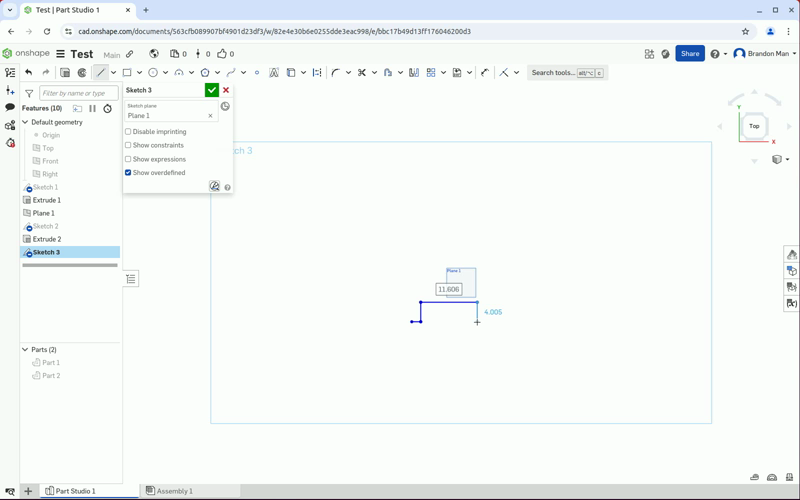
key_down(shift)
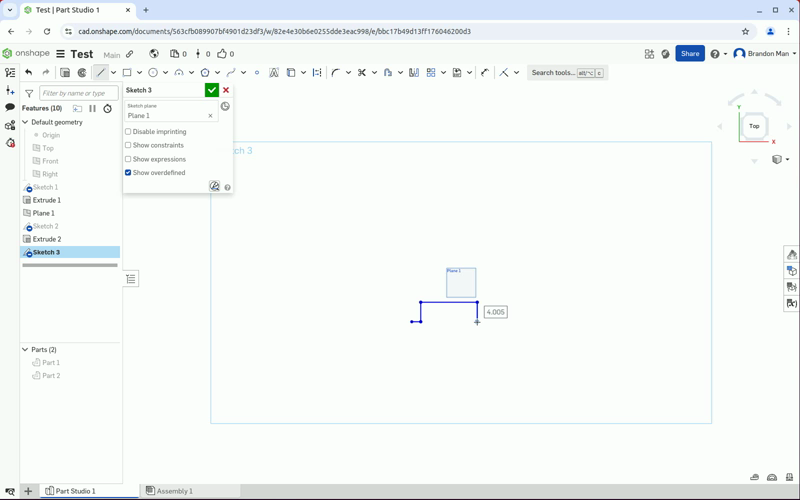
mouse_move(507, 321)
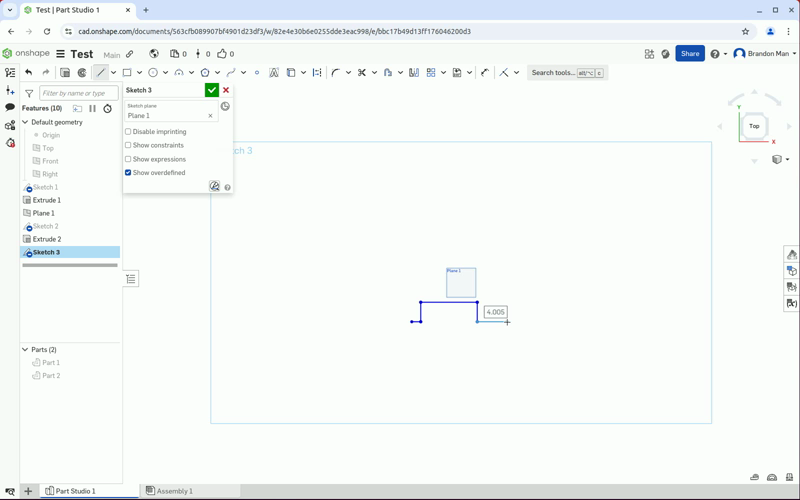
mouse_move(487, 321)
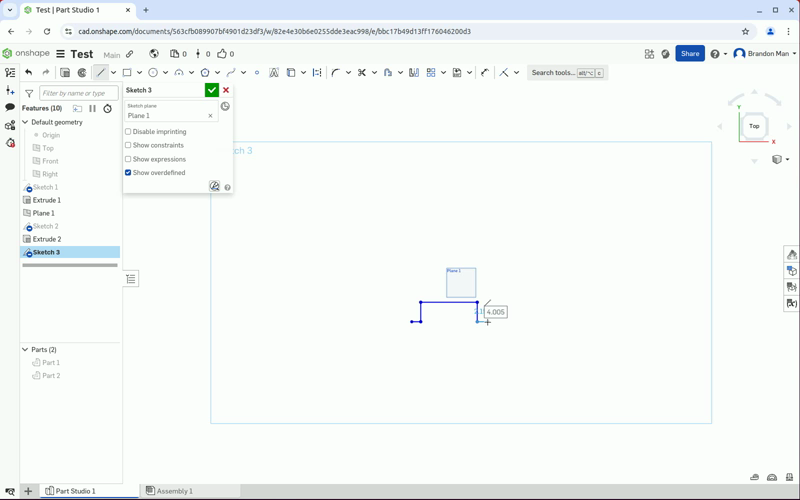
click(487, 321)
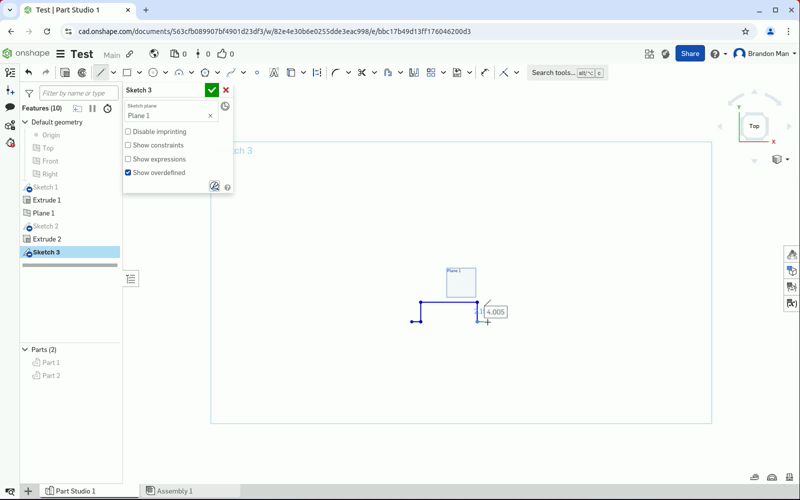
key_up(shift)
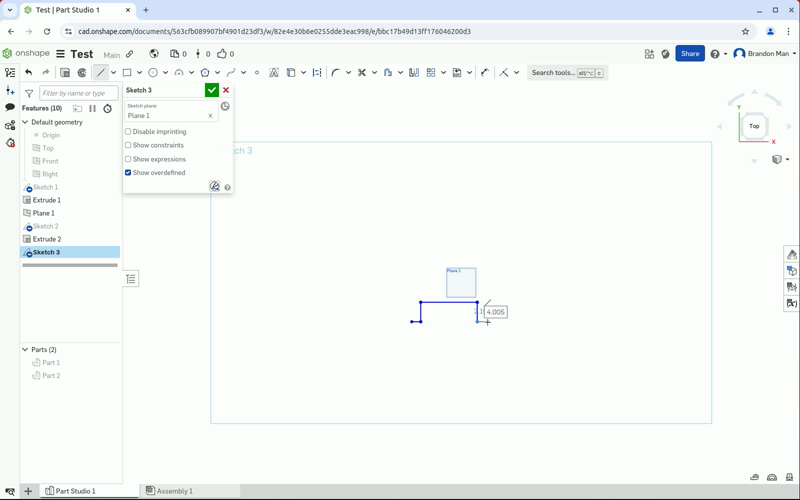
key_down(shift)
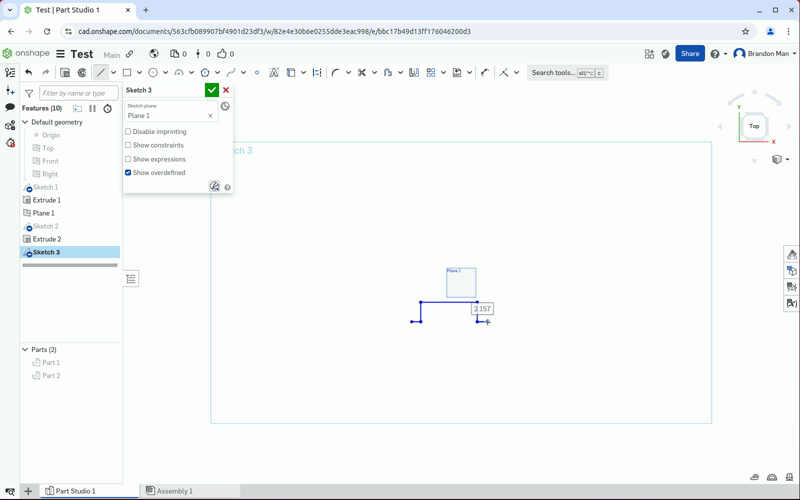
mouse_move(517, 321)
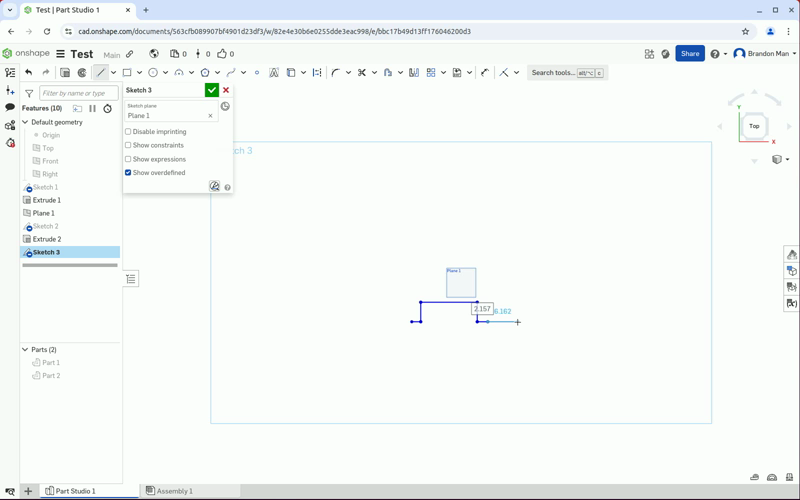
mouse_move(487, 284)
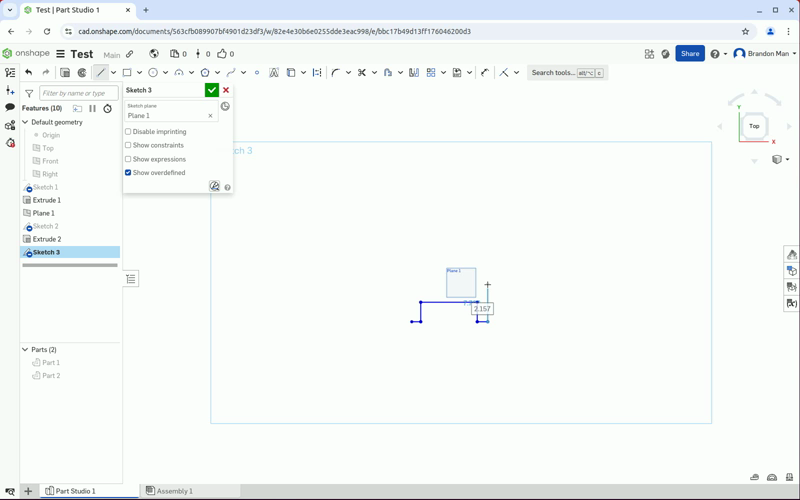
click(487, 284)
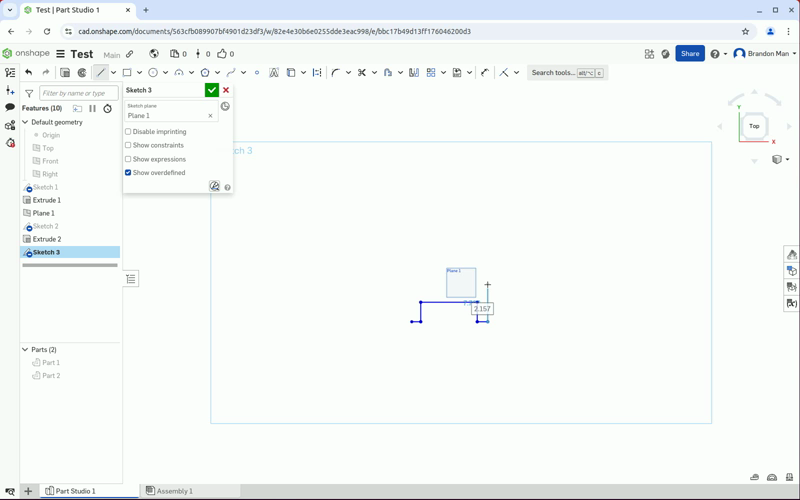
key_up(shift)
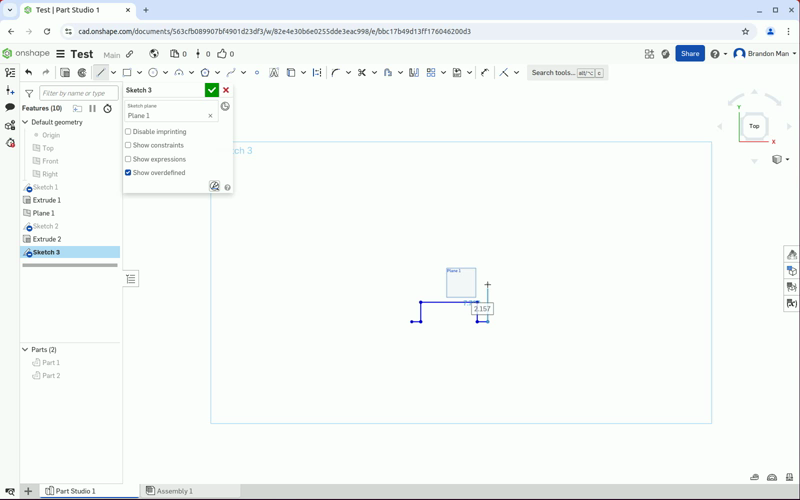
key_down(shift)
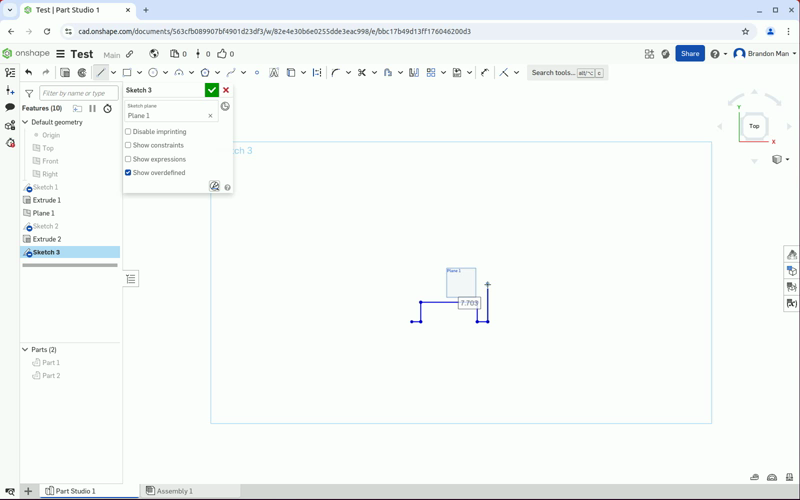
mouse_move(517, 284)
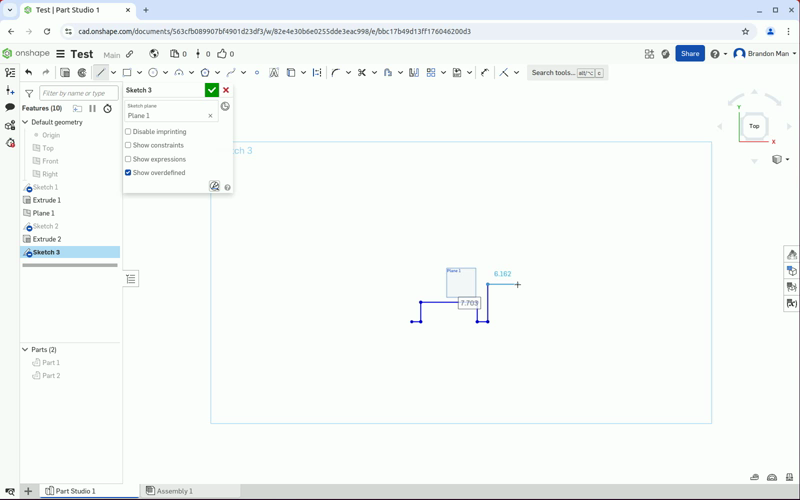
mouse_move(477, 284)
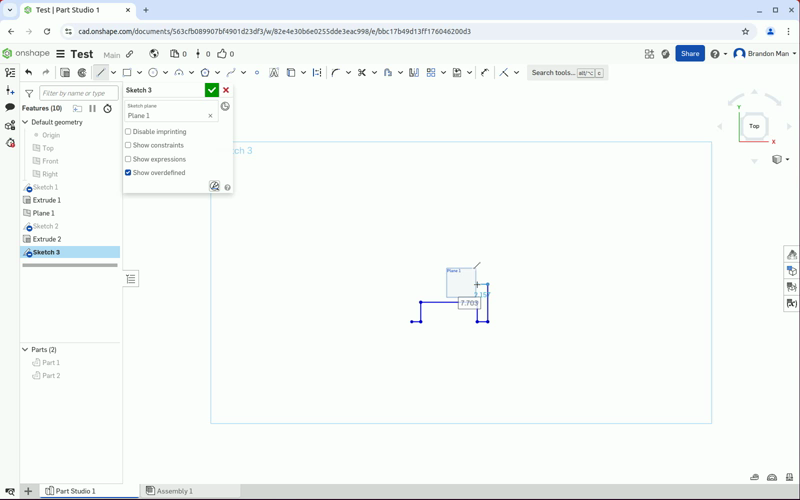
click(477, 284)
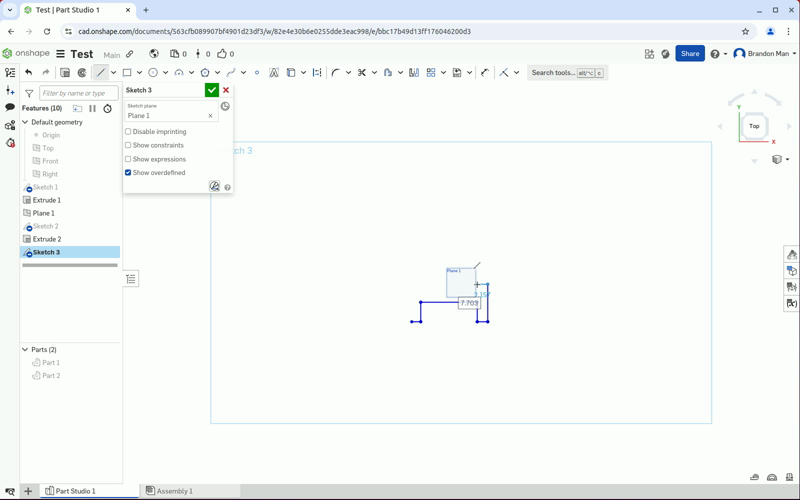
key_up(shift)
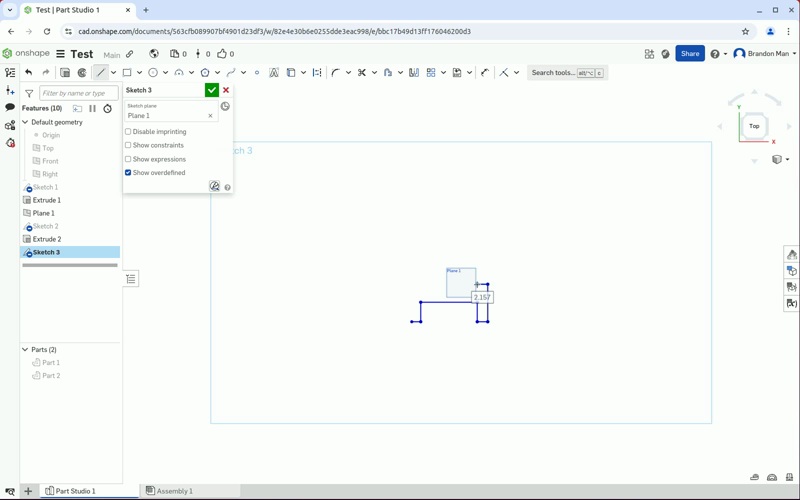
key_down(shift)
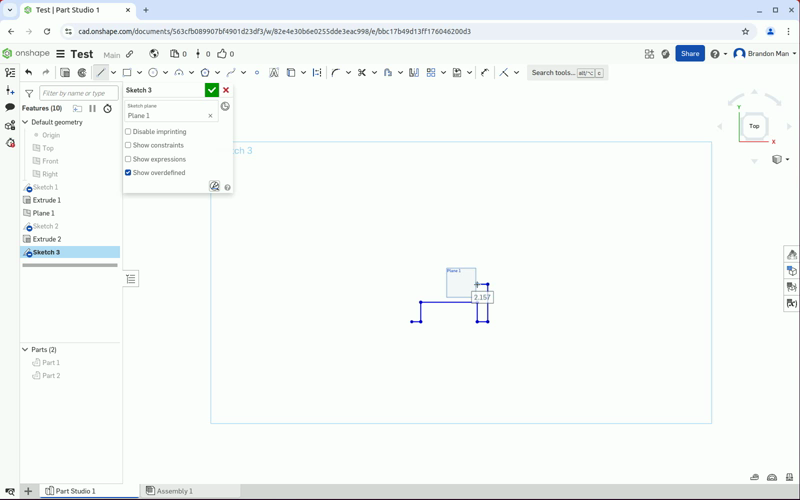
mouse_move(477, 180)
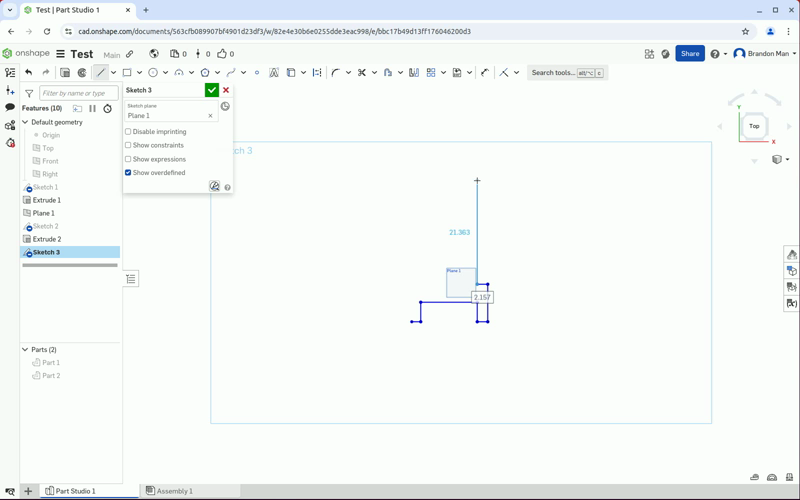
click(477, 180)
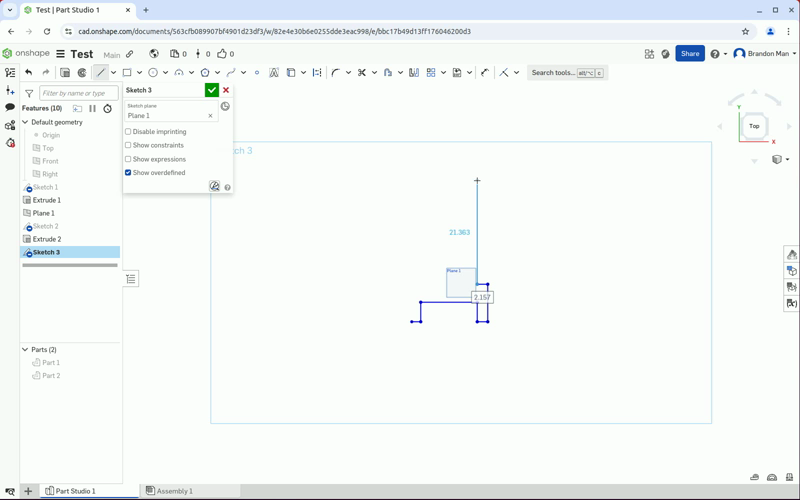
key_up(shift)
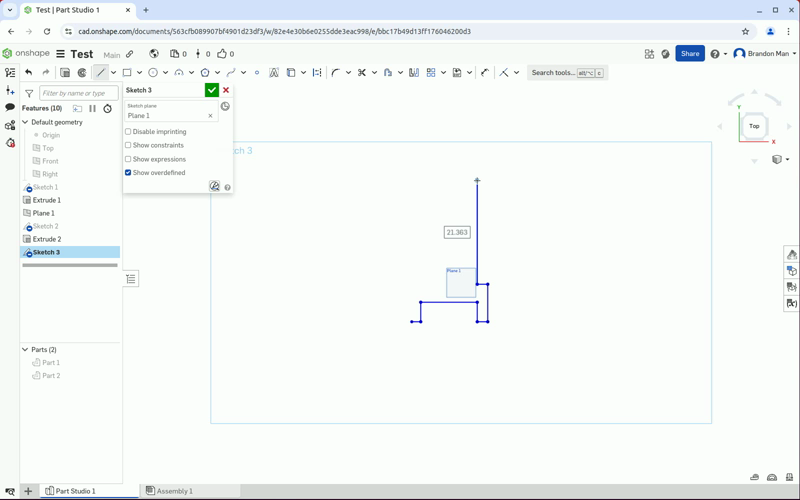
key_down(shift)
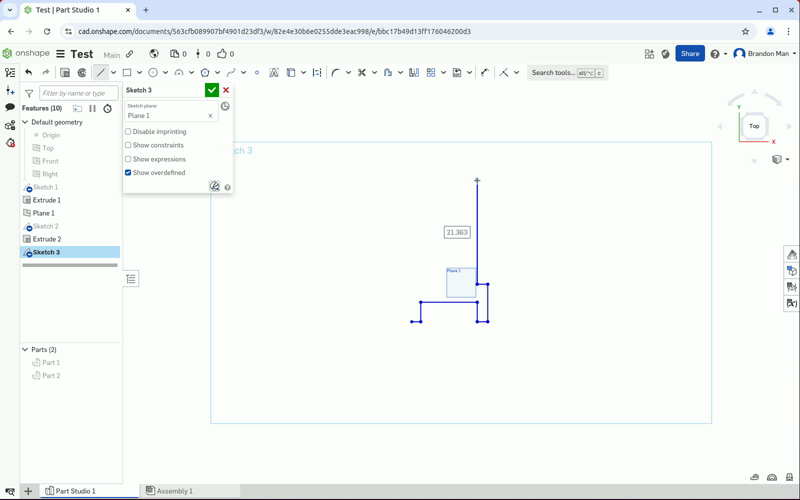
mouse_move(507, 180)
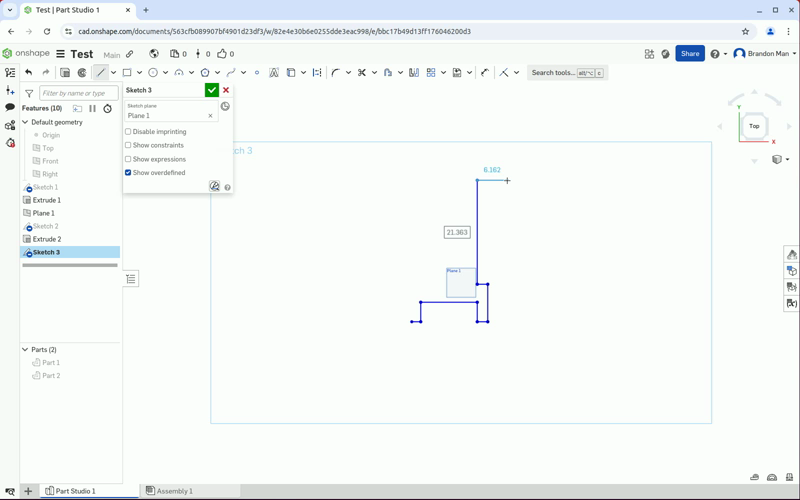
mouse_move(420, 180)
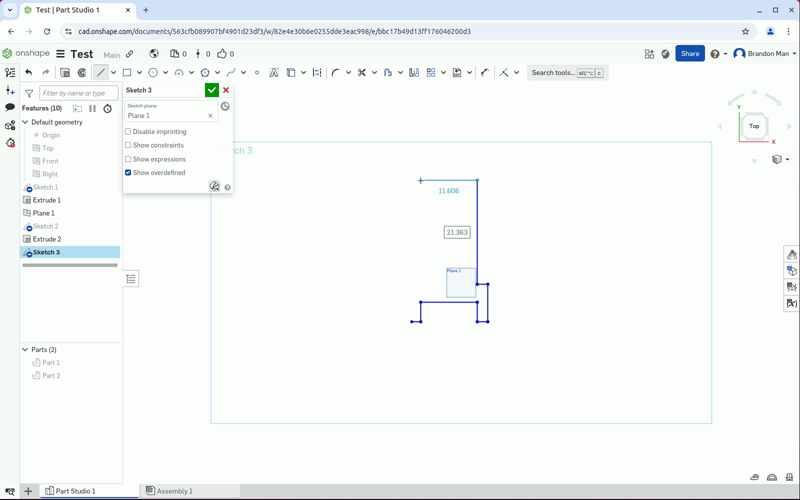
click(420, 180)
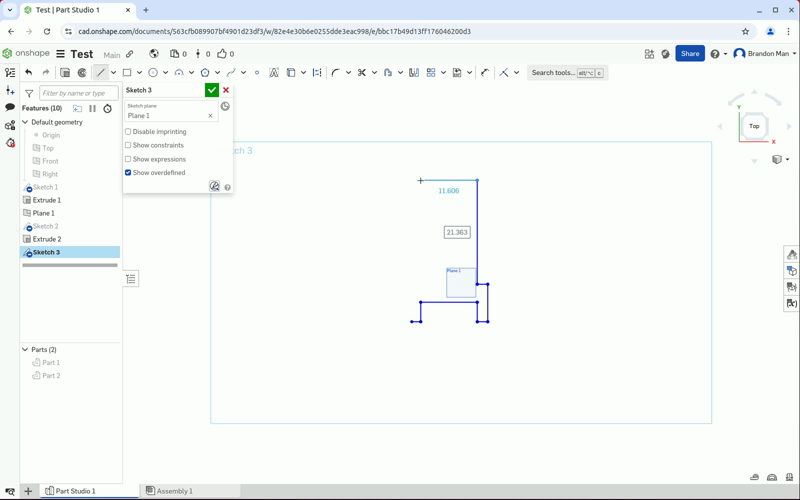
key_up(shift)
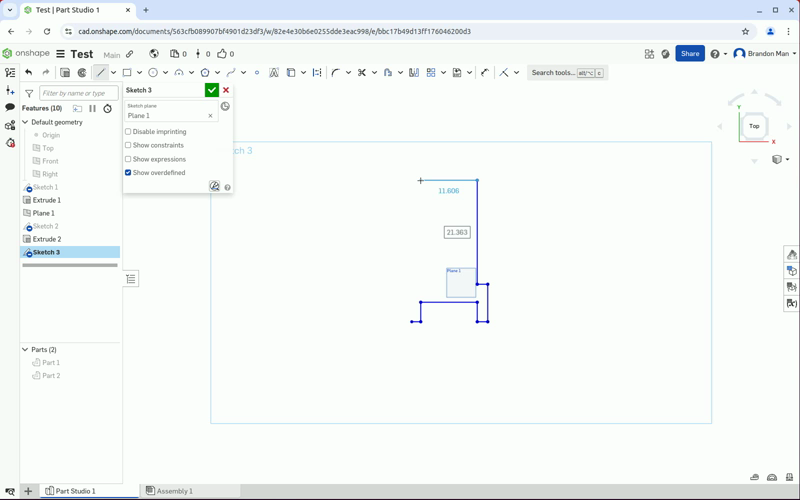
key_down(shift)
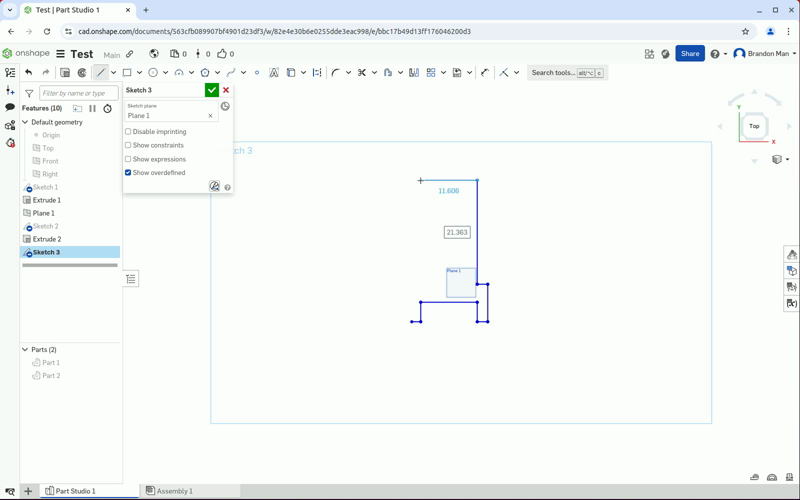
mouse_move(420, 284)
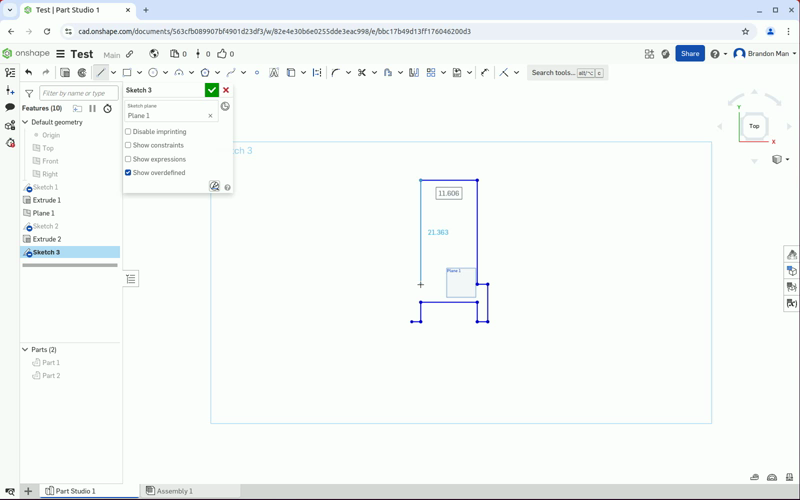
click(420, 284)
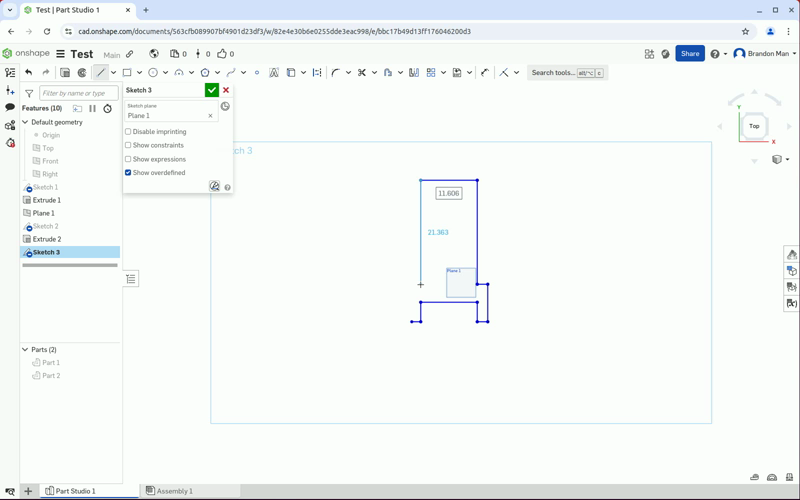
key_up(shift)
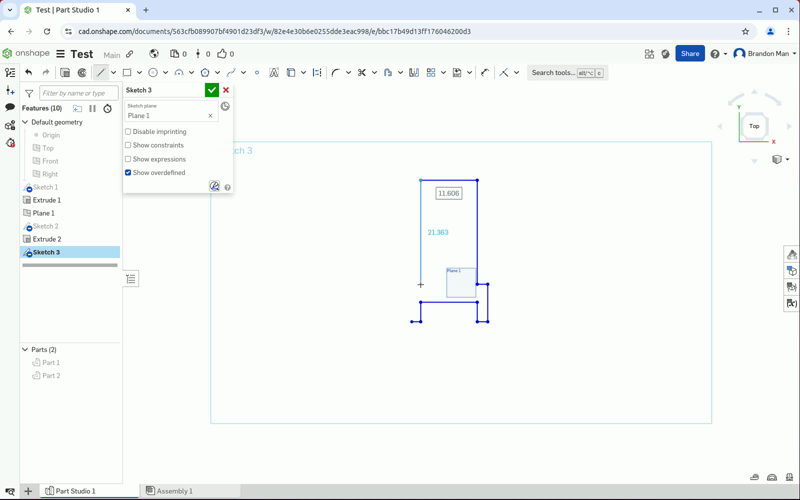
key_down(shift)
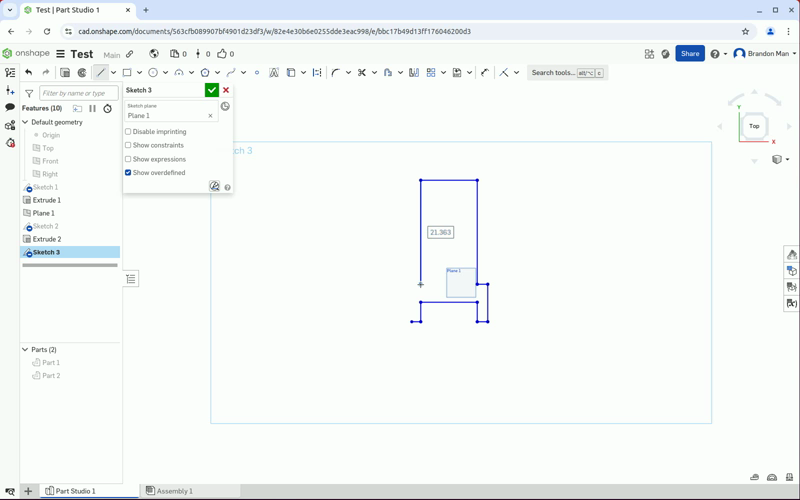
mouse_move(450, 284)
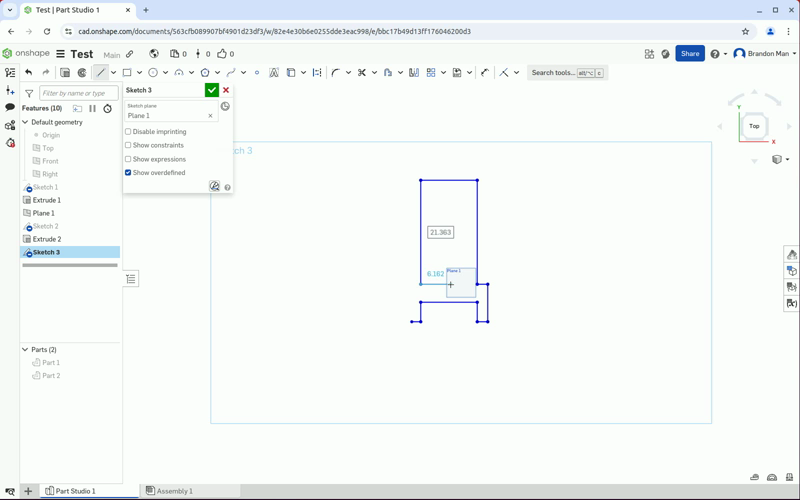
mouse_move(411, 284)
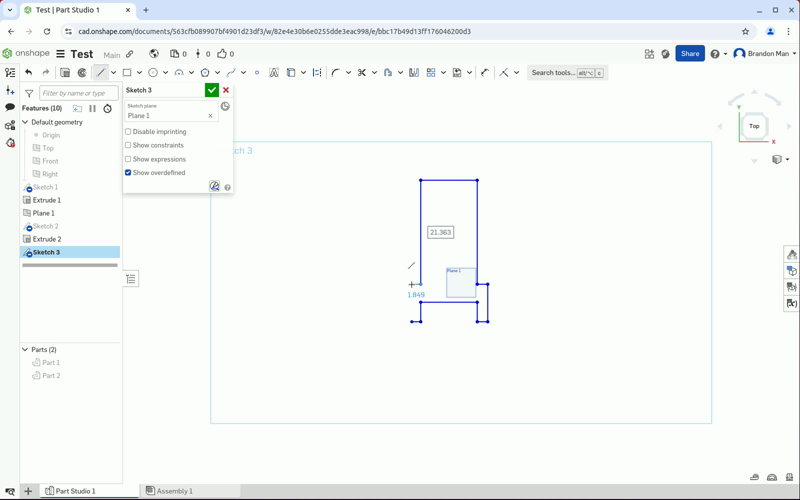
click(411, 284)
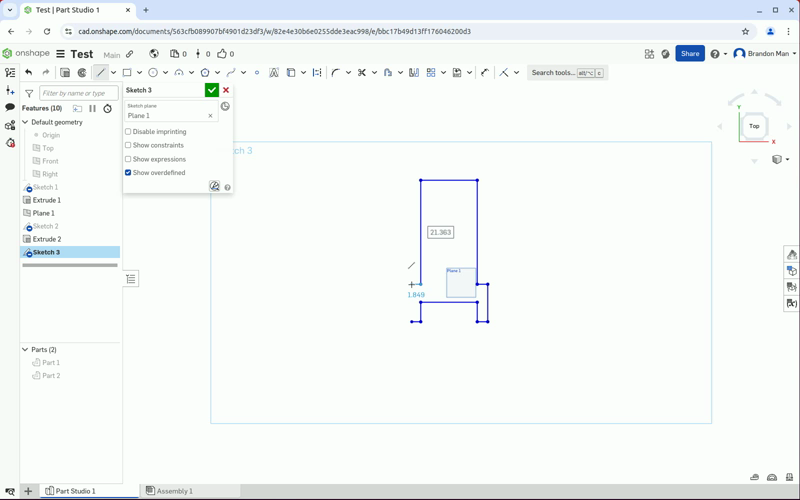
key_up(shift)
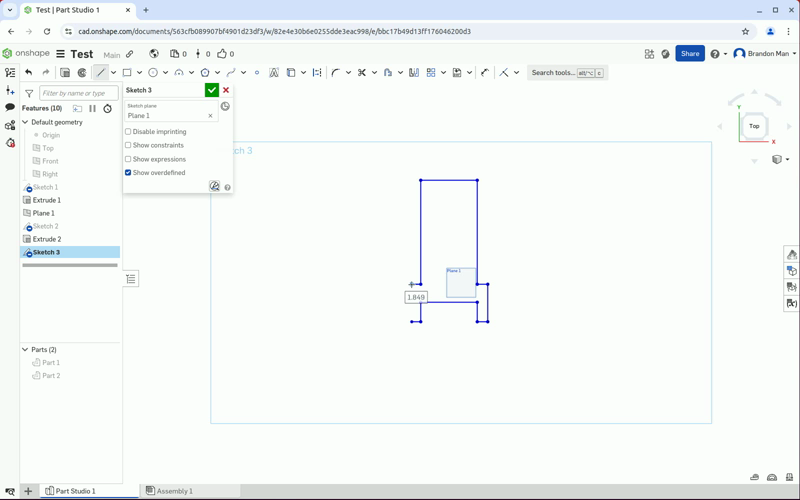
mouse_move(441, 284)
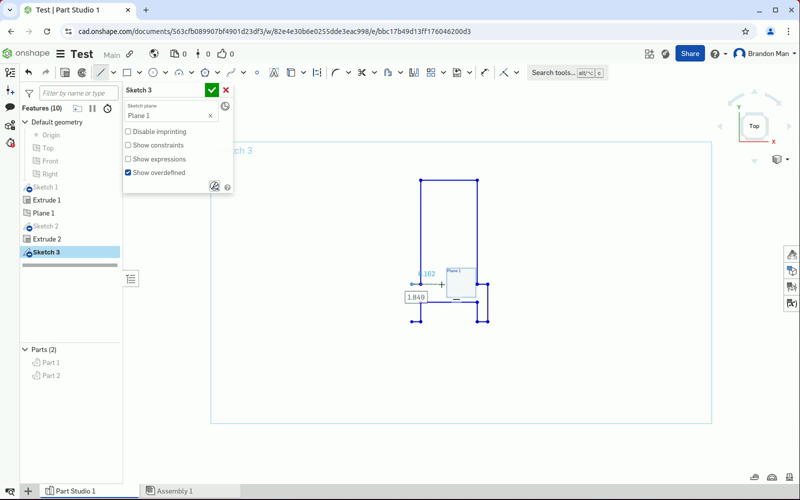
key_down(shift)
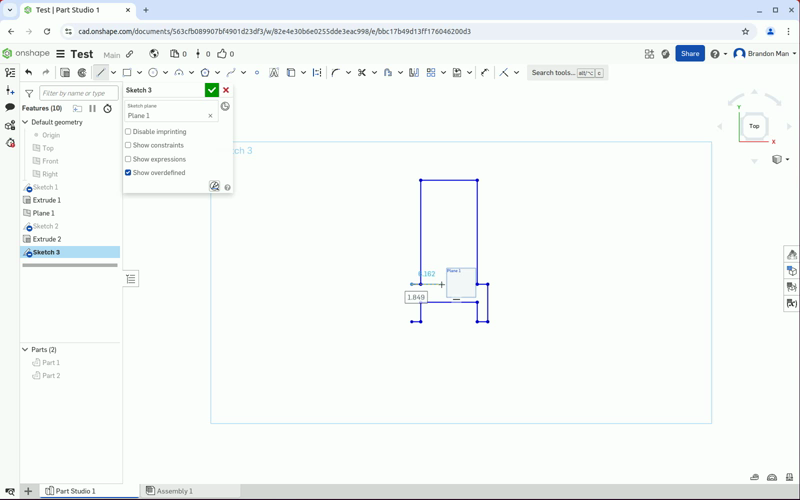
mouse_move(411, 321)
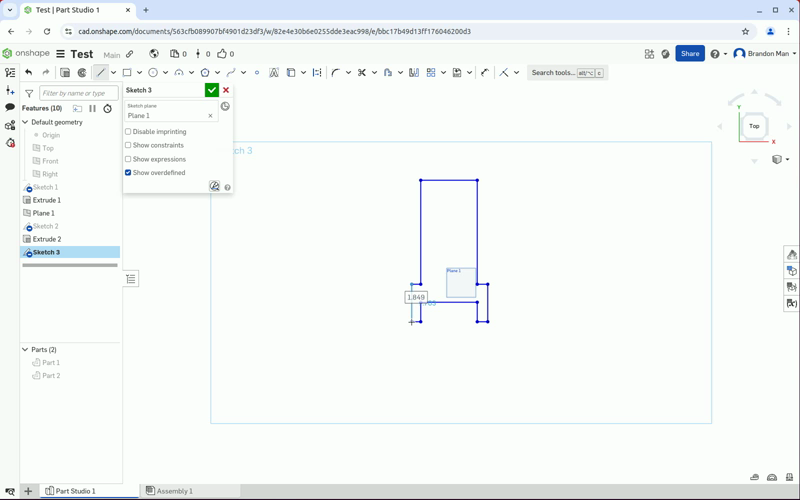
key_up(shift)
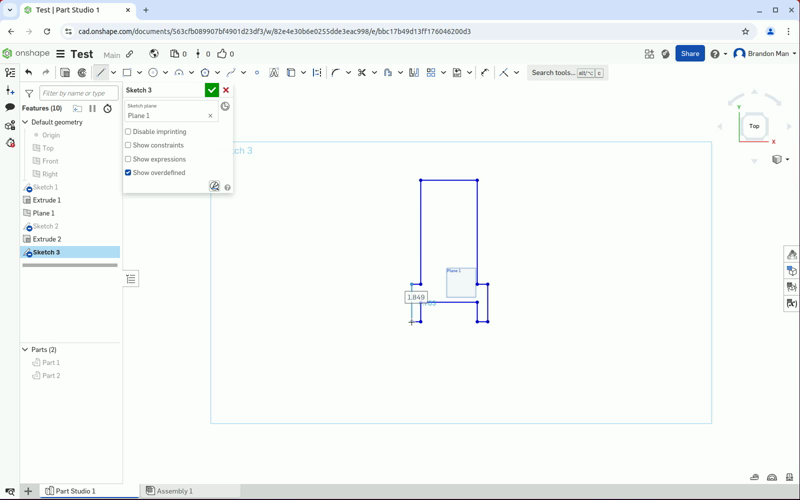
click(411, 321)
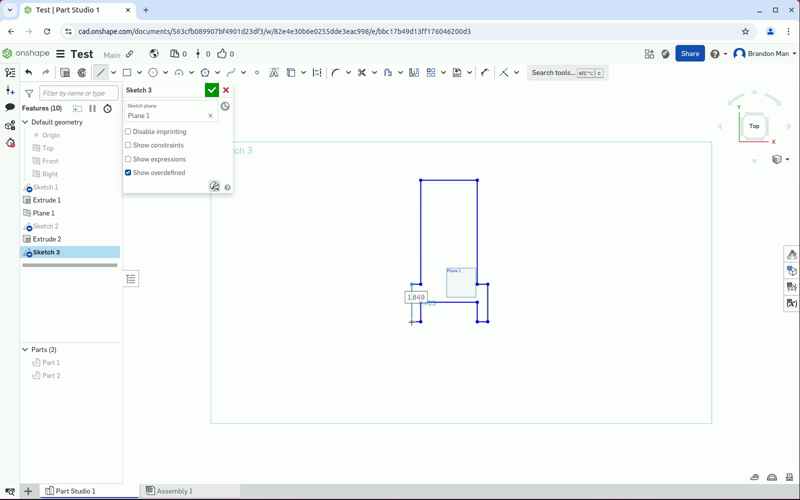
key(esc)
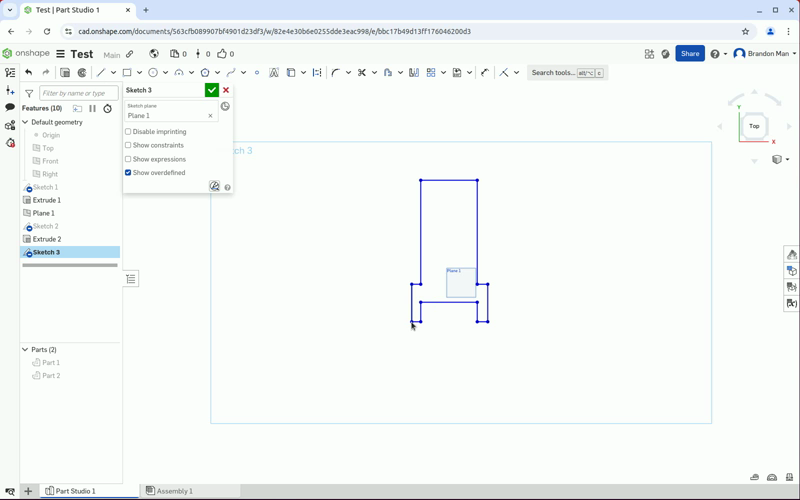
mouse_move(464, 276)
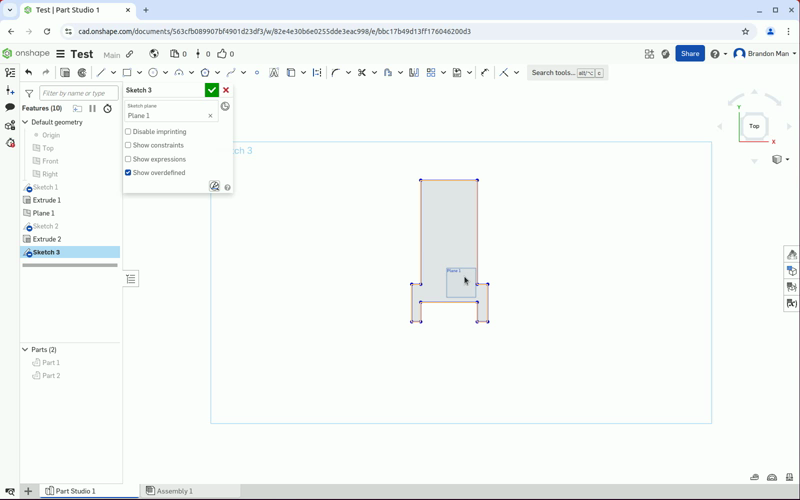
click(464, 276)
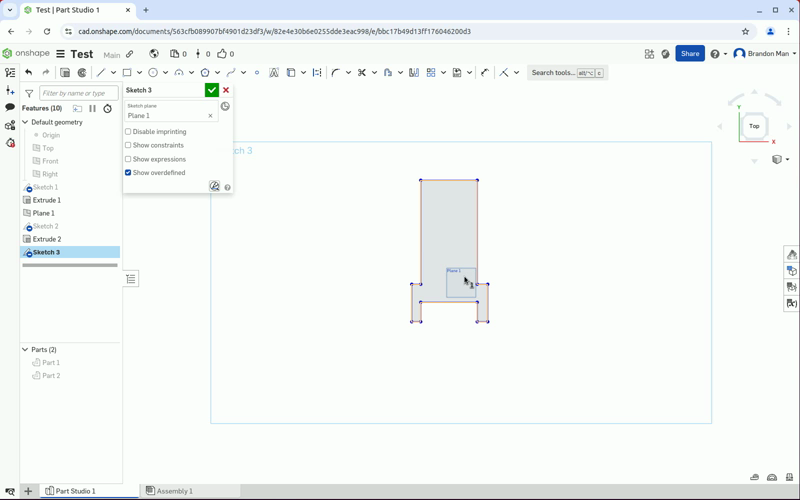
mouse_move(73, 352)
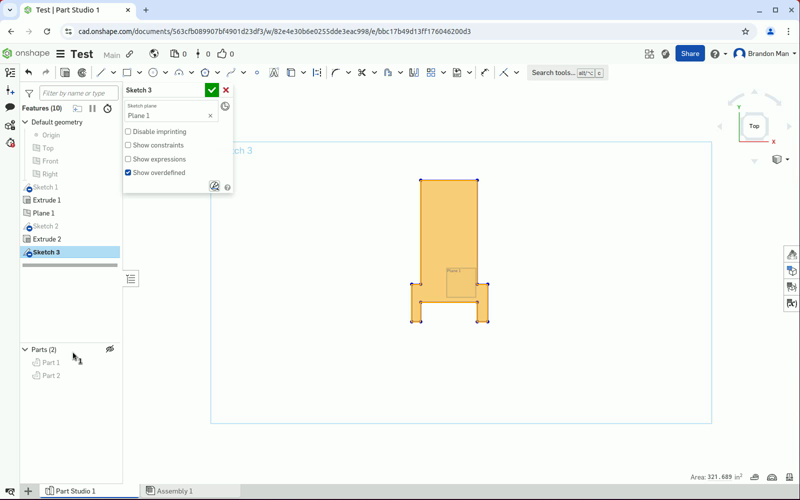
key(shift+y)
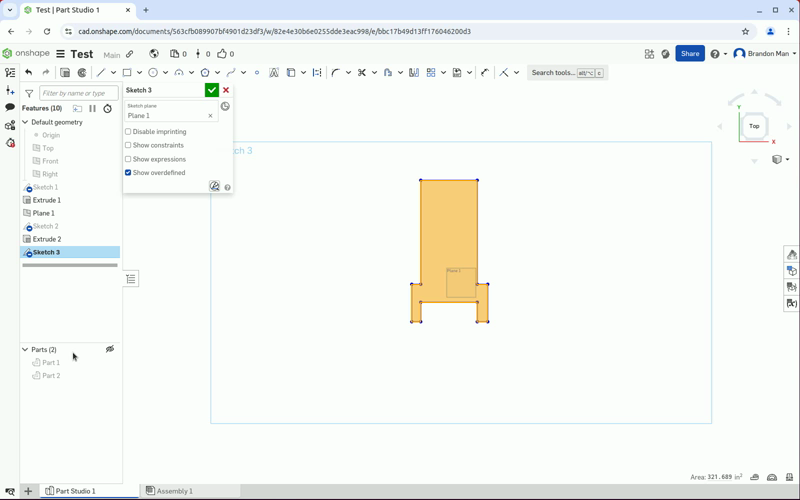
key(shift+e)
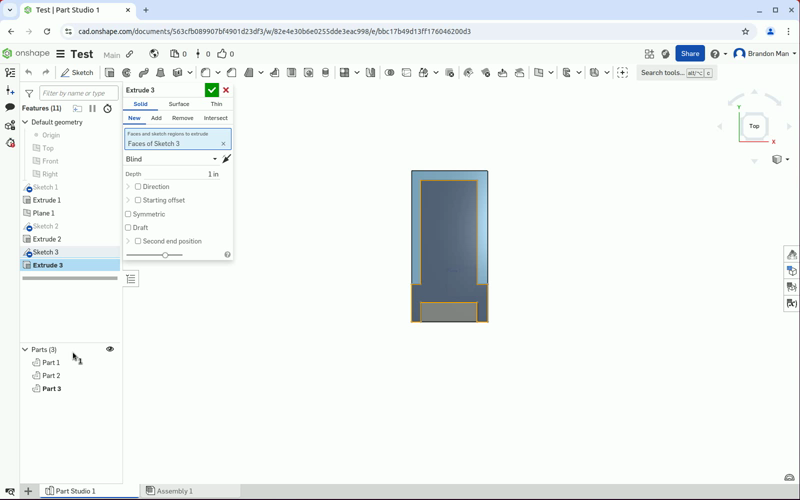
mouse_move(143, 106)
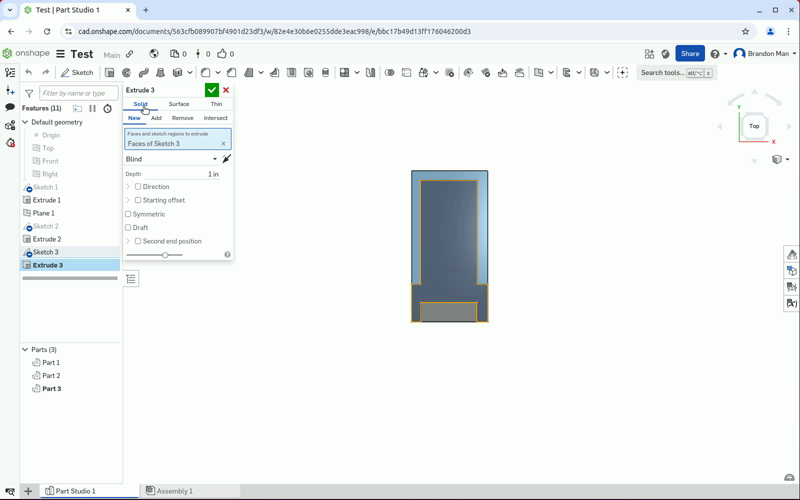
click(143, 106)
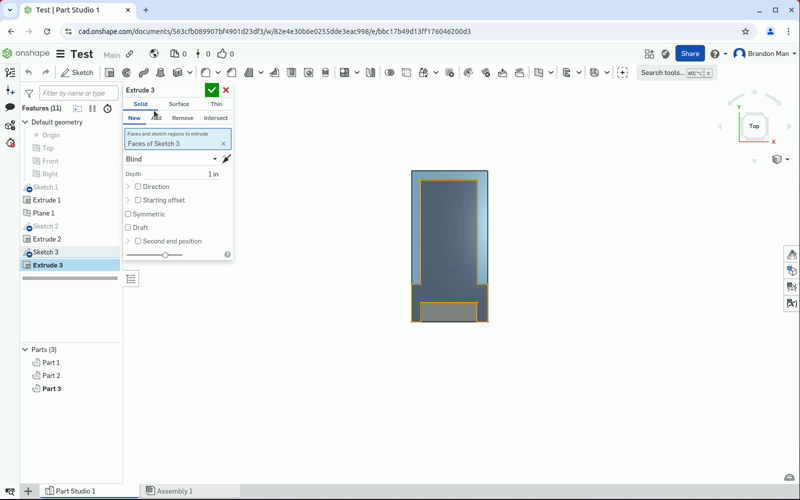
mouse_move(186, 120)
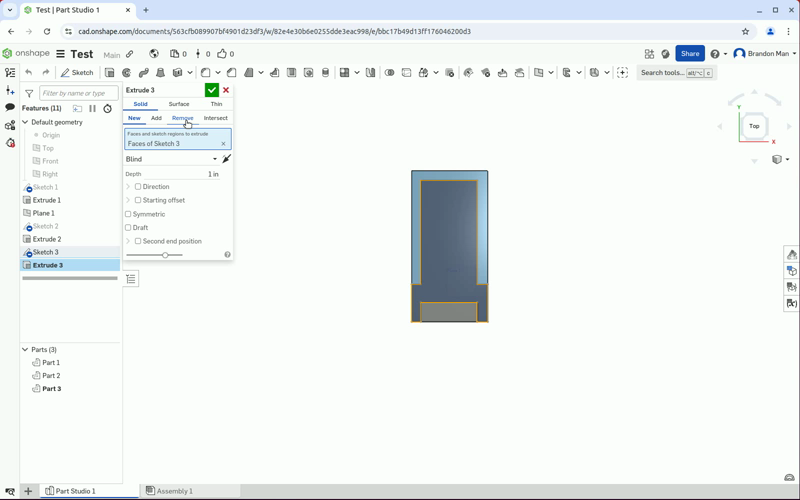
click(186, 120)
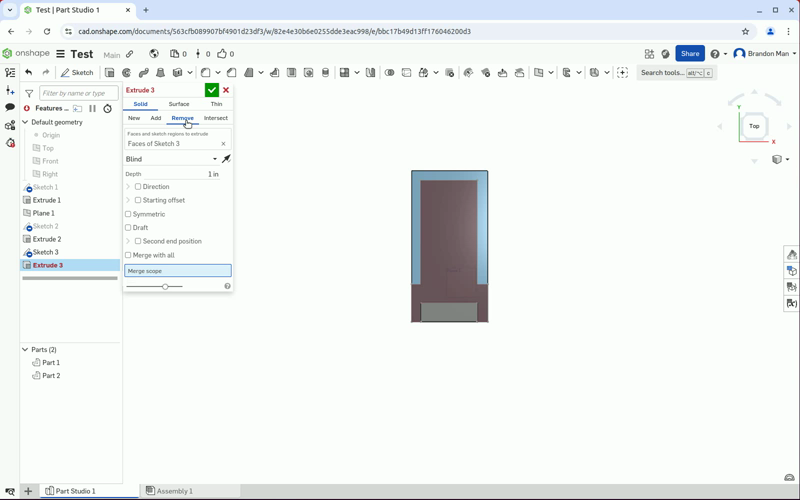
key(tab, 4)
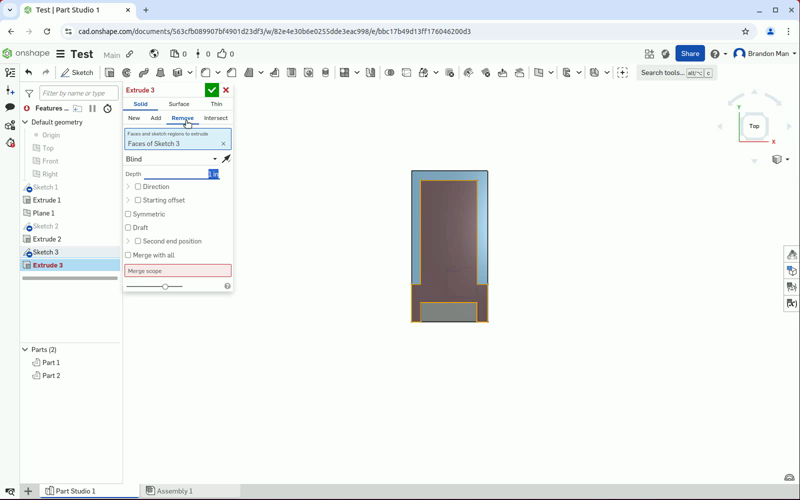
text(1.926)
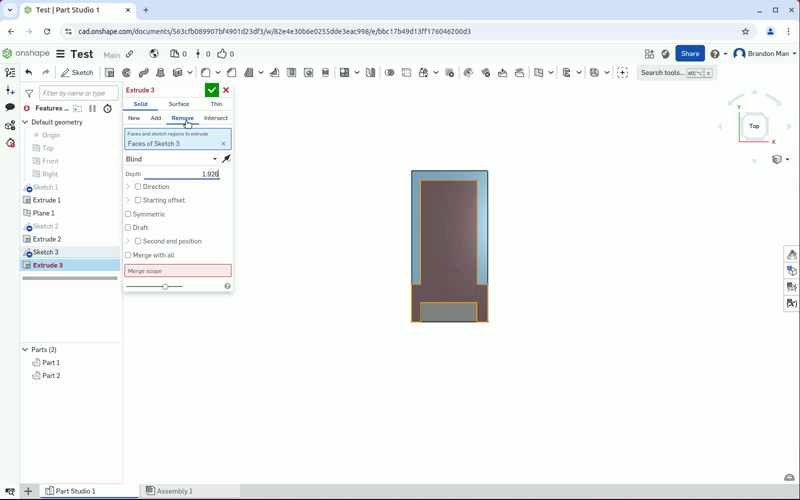
key(tab, 6)
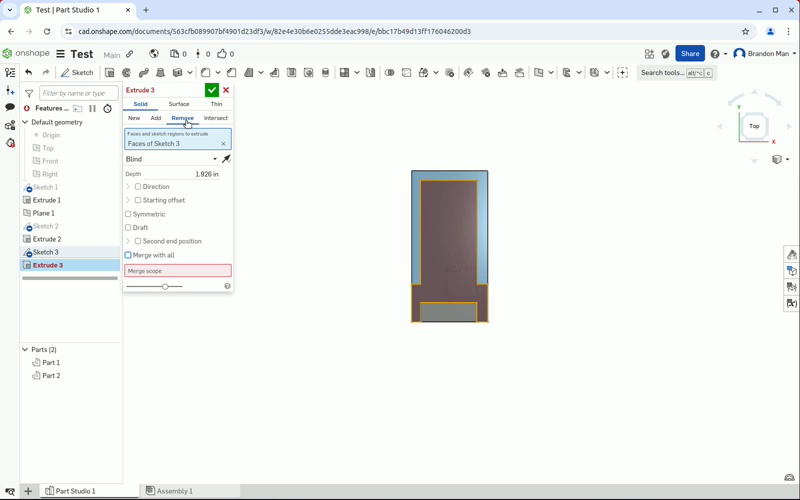
key(space)
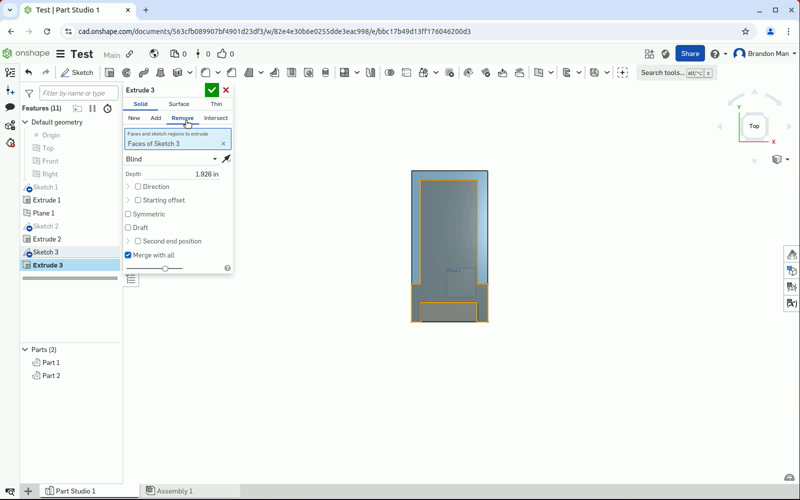
key(enter)
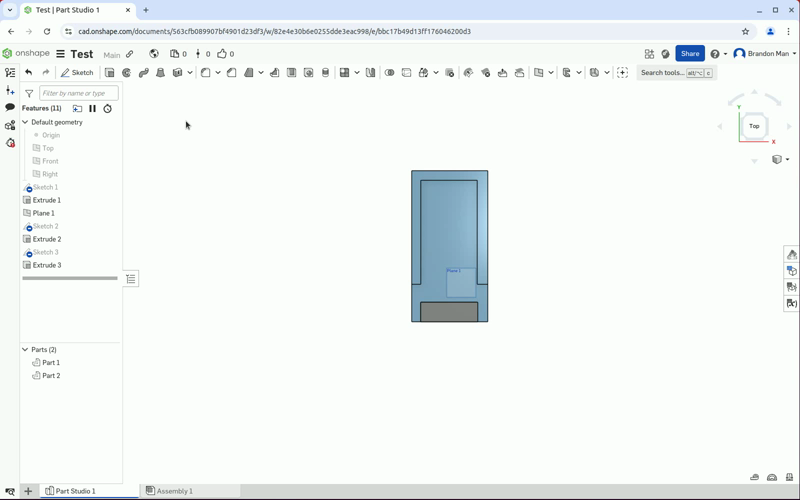
key(shift+h)
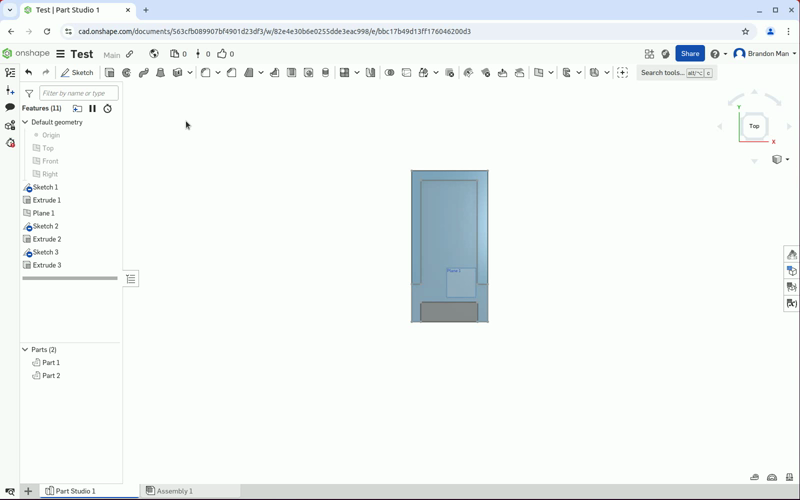
key(shift+h)
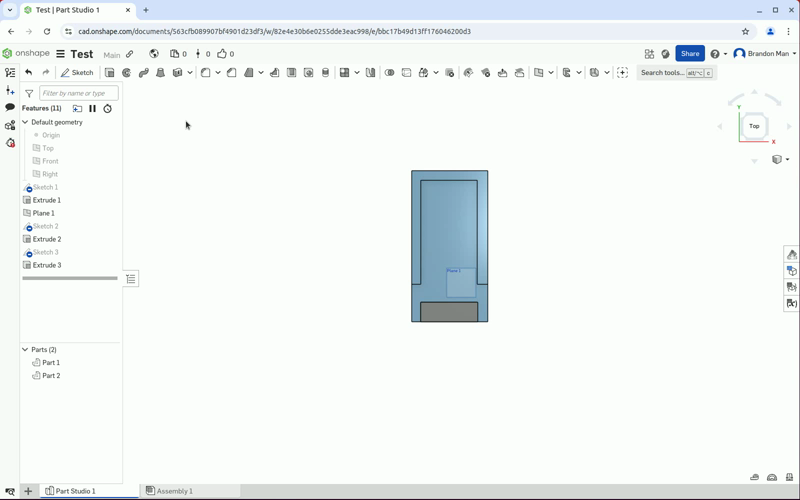
mouse_move(73, 189)
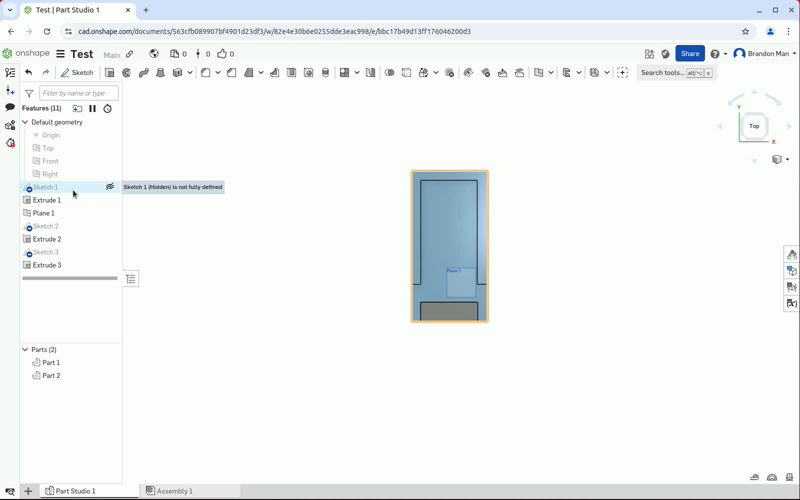
click(73, 189)
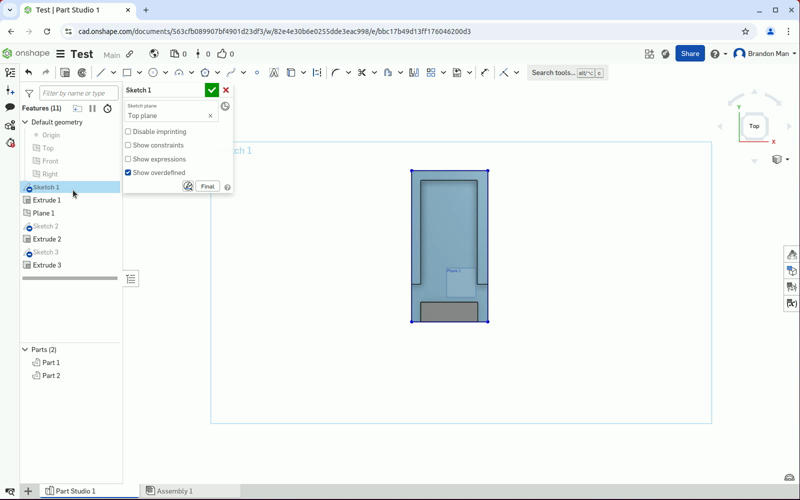
mouse_move(229, 92)
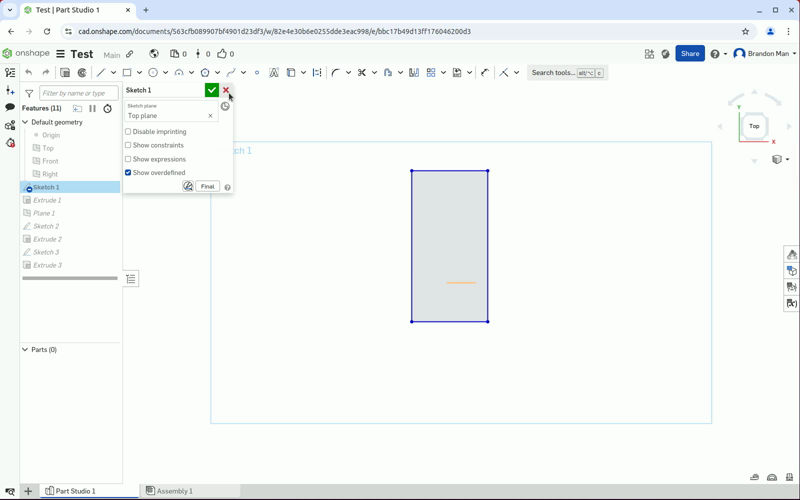
click(229, 92)
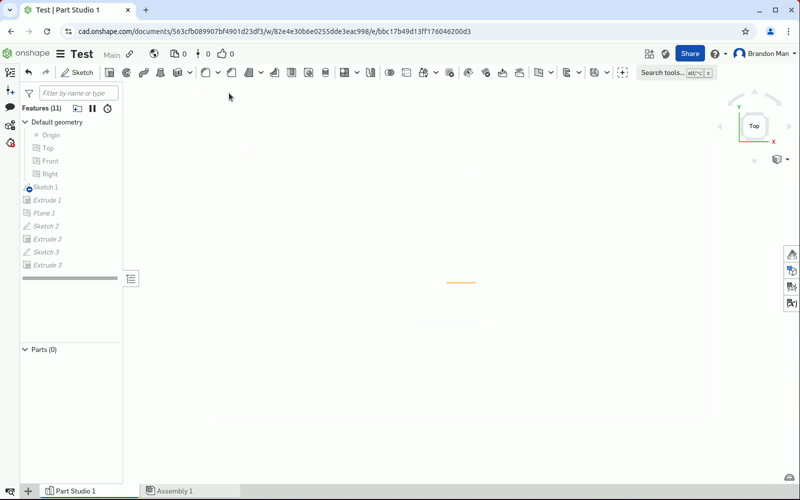
key(shift+s)
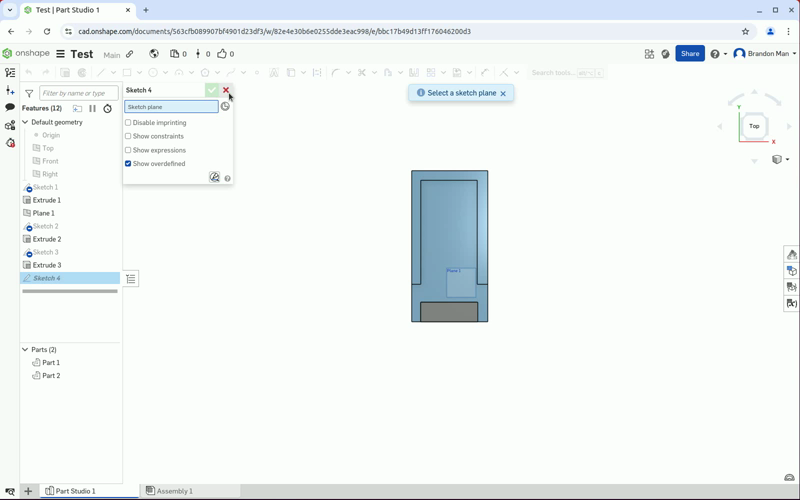
mouse_move(73, 215)
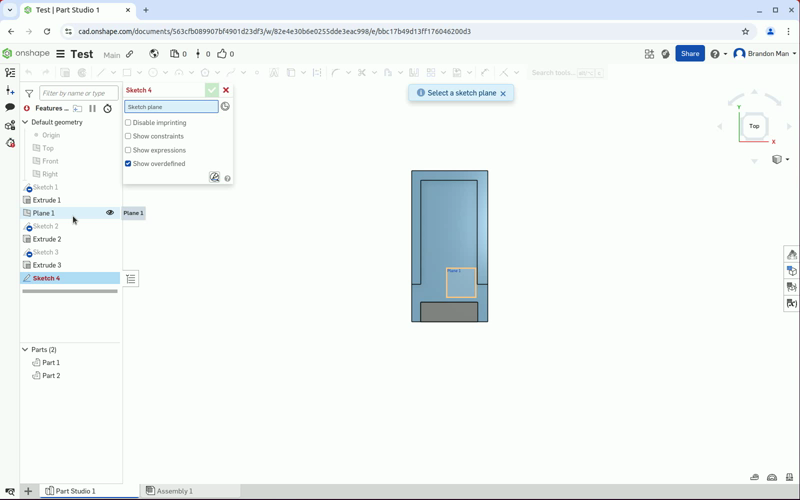
click(73, 215)
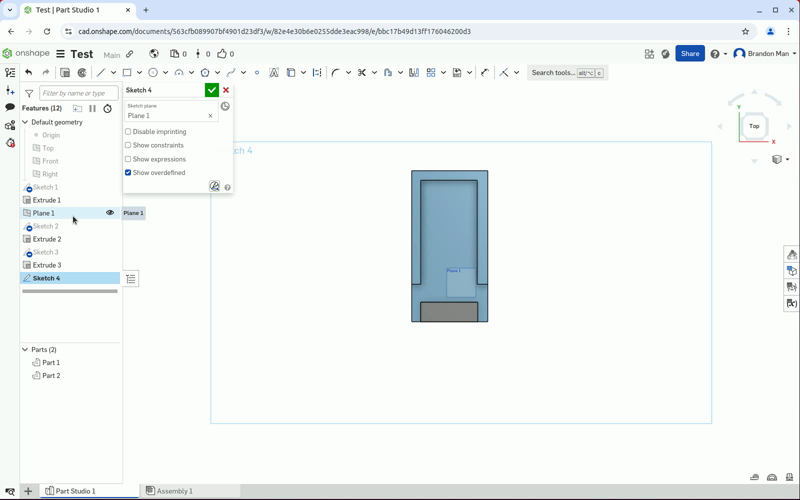
mouse_move(73, 352)
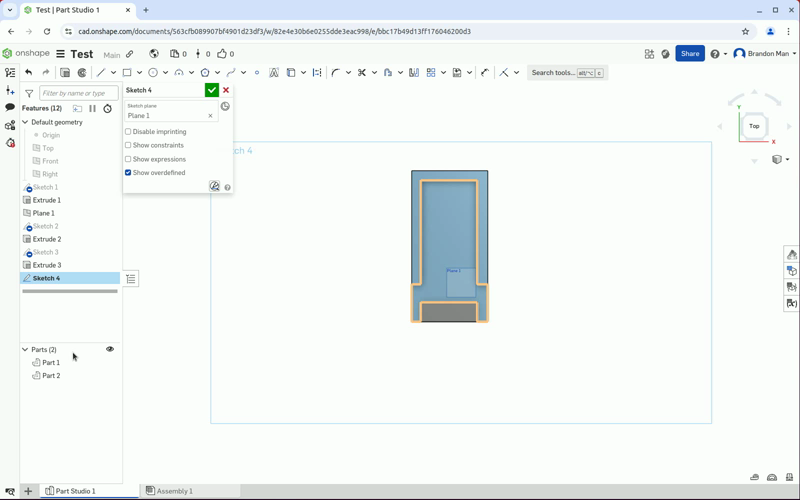
key(y)
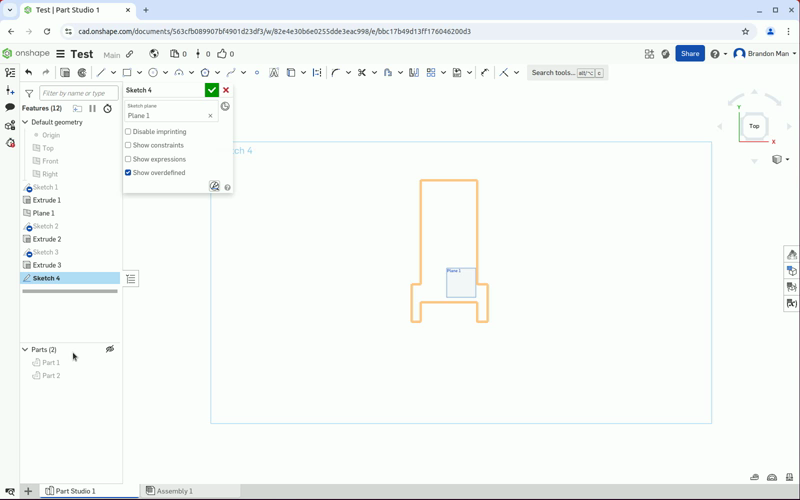
key(l)
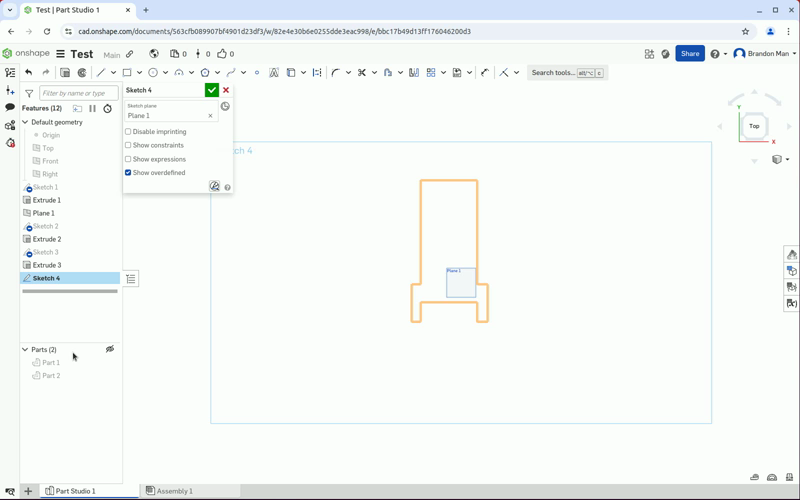
key_down(shift)
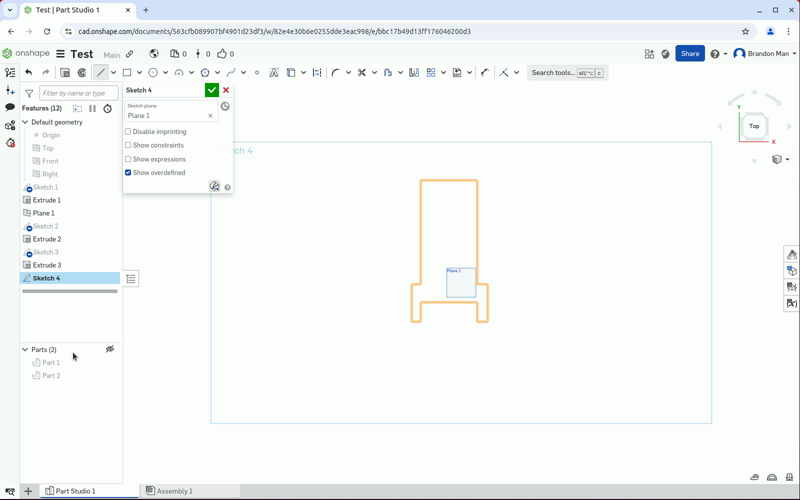
mouse_move(411, 321)
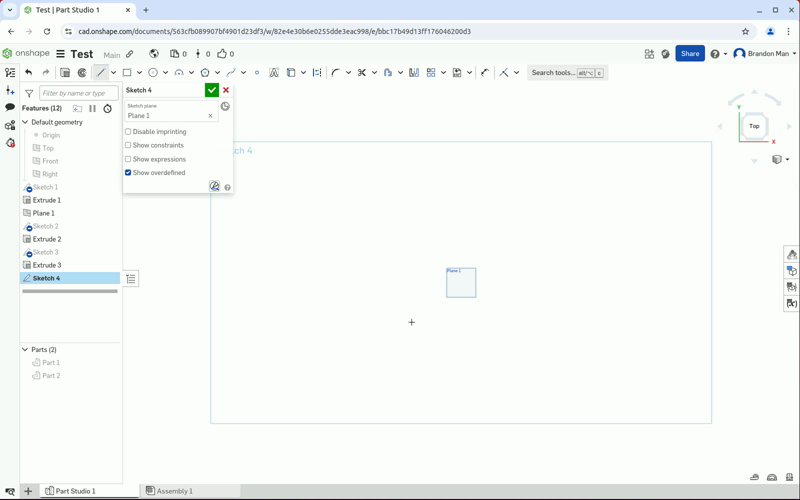
click(411, 321)
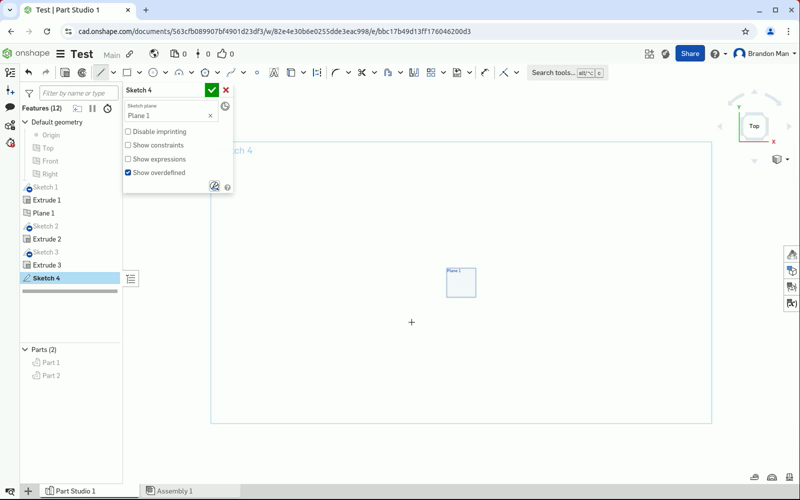
key_up(shift)
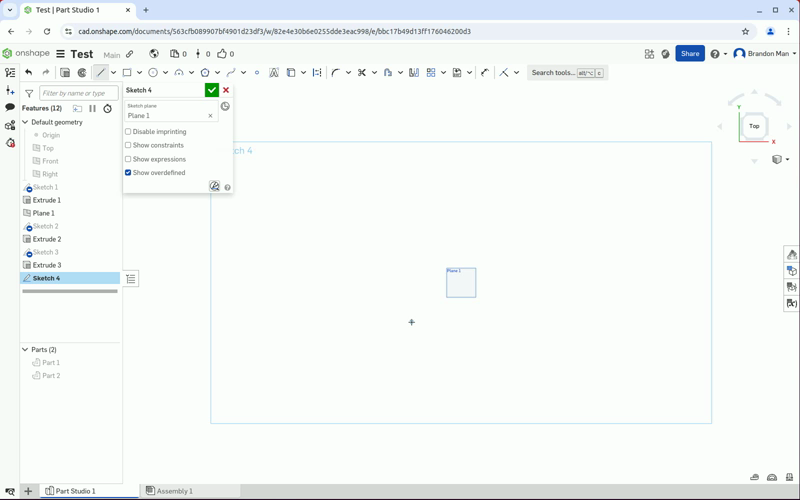
key_down(shift)
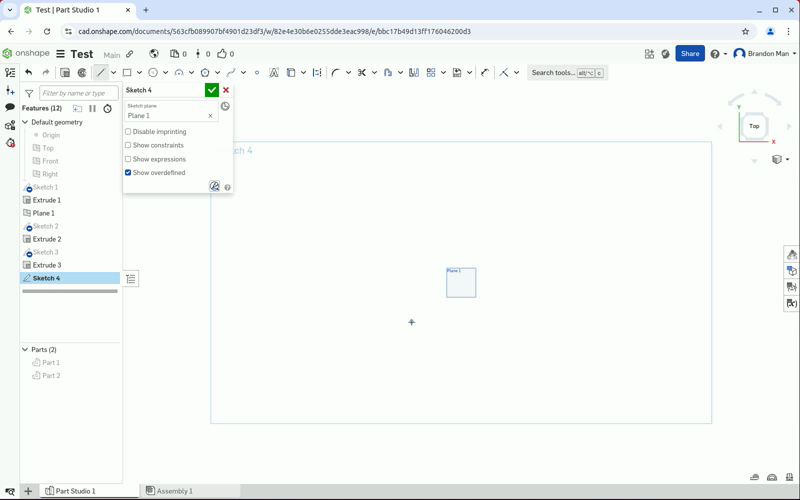
mouse_move(441, 321)
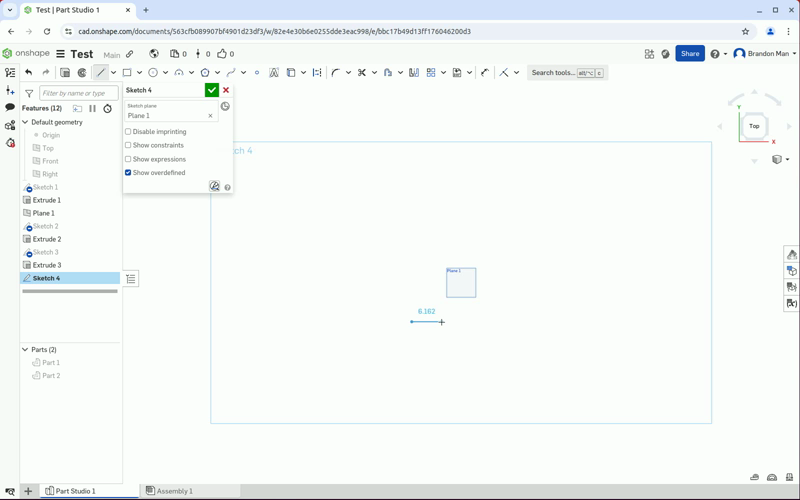
mouse_move(420, 321)
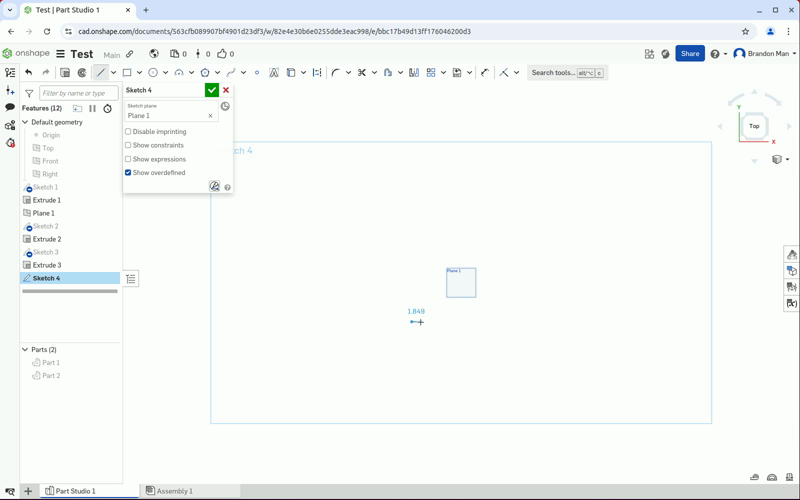
click(420, 321)
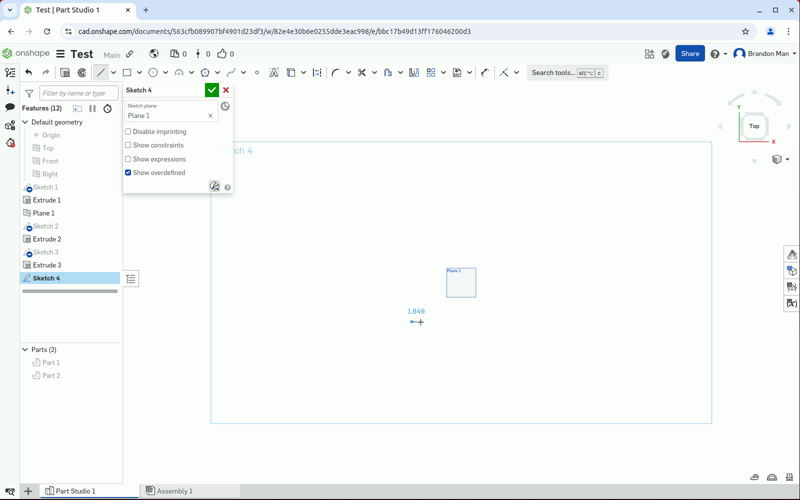
key_up(shift)
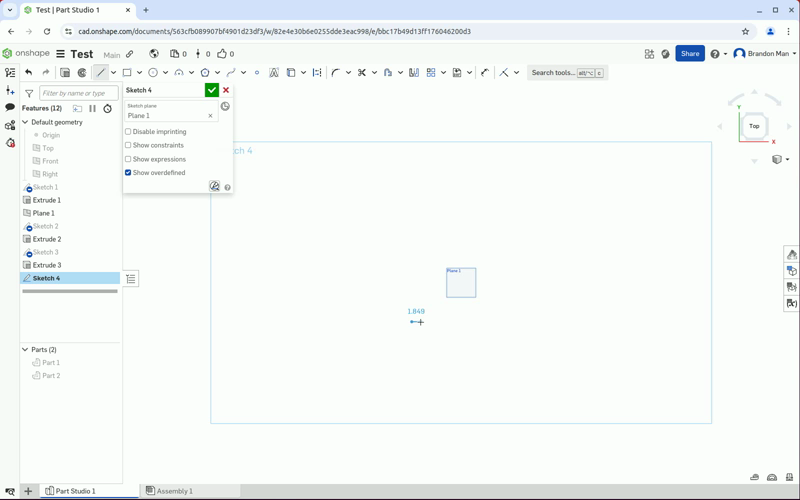
key_down(shift)
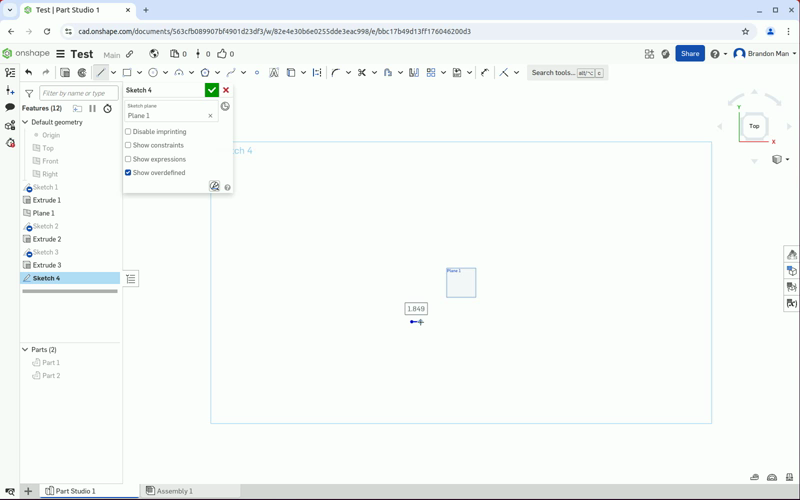
mouse_move(450, 321)
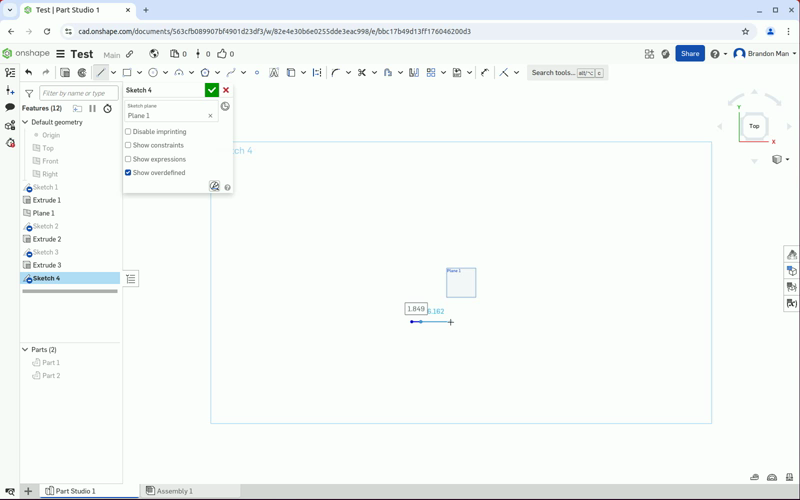
mouse_move(420, 302)
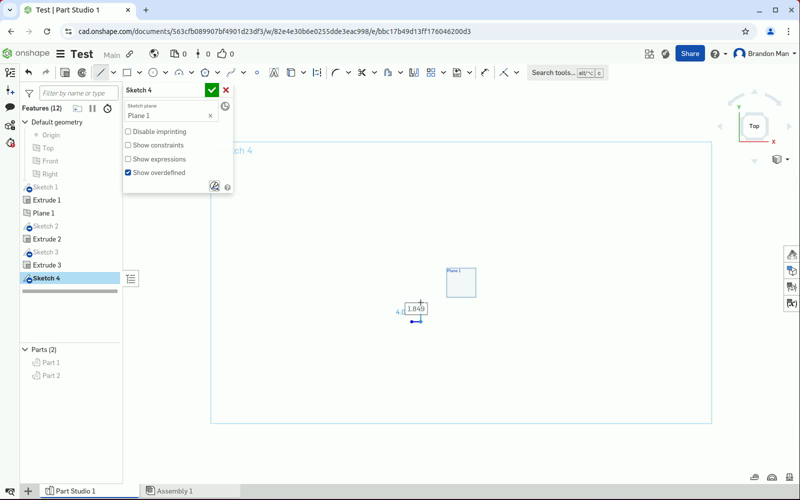
click(420, 302)
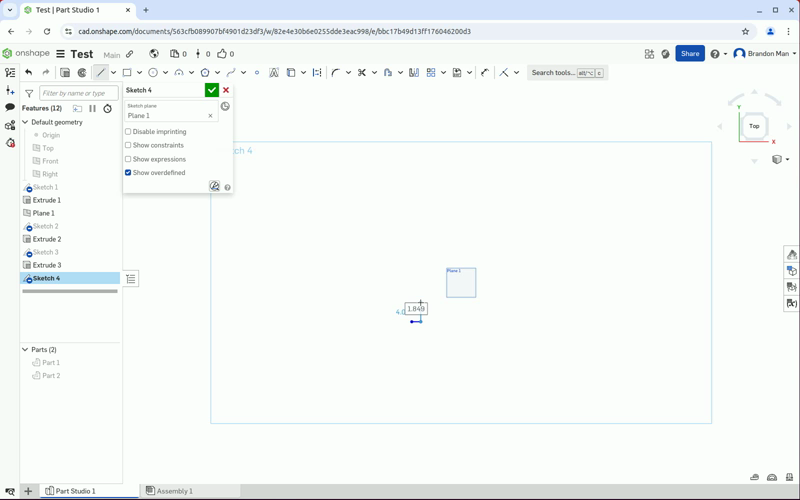
key_up(shift)
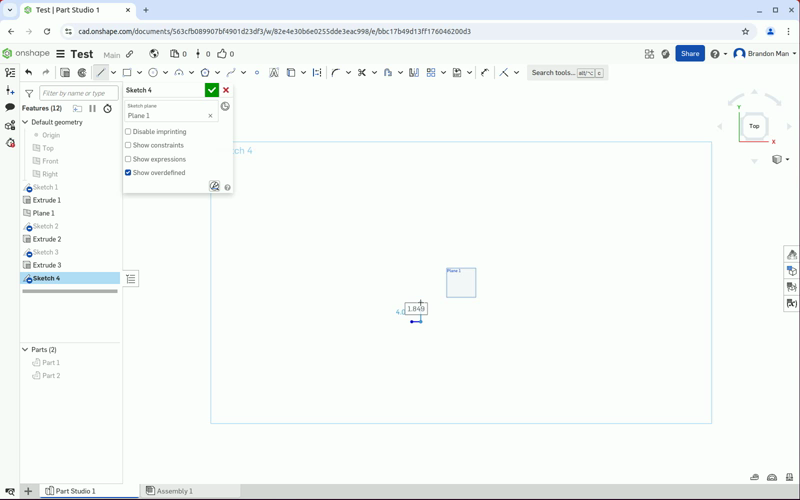
key_down(shift)
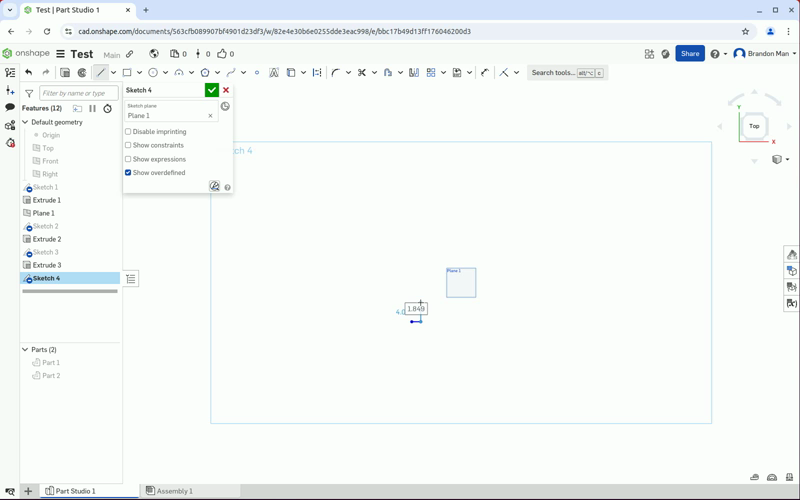
mouse_move(450, 302)
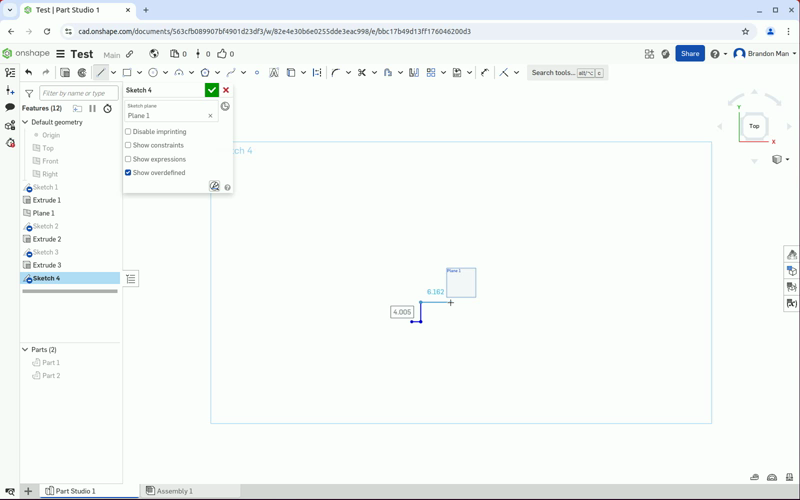
mouse_move(477, 302)
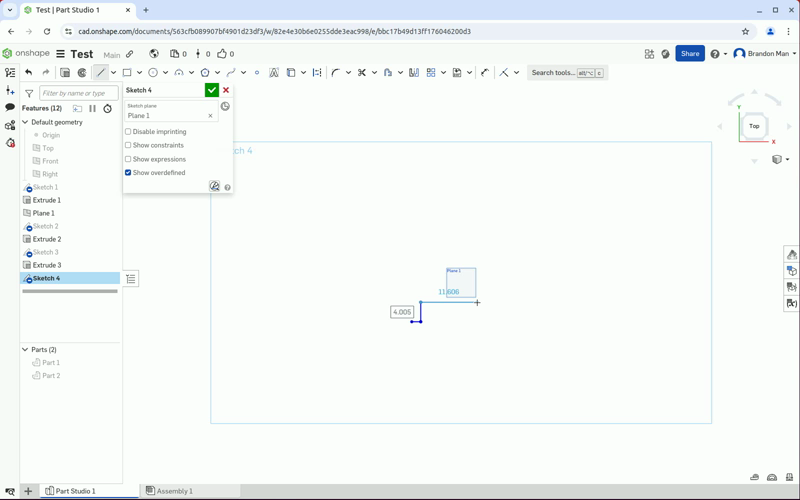
click(477, 302)
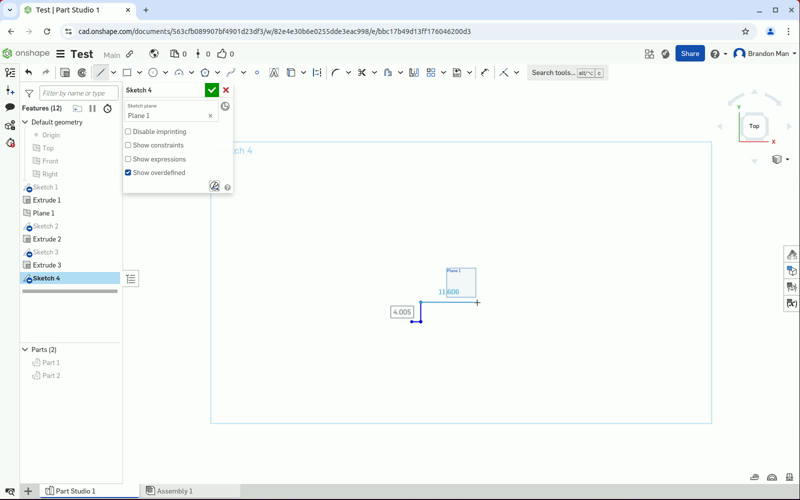
key_up(shift)
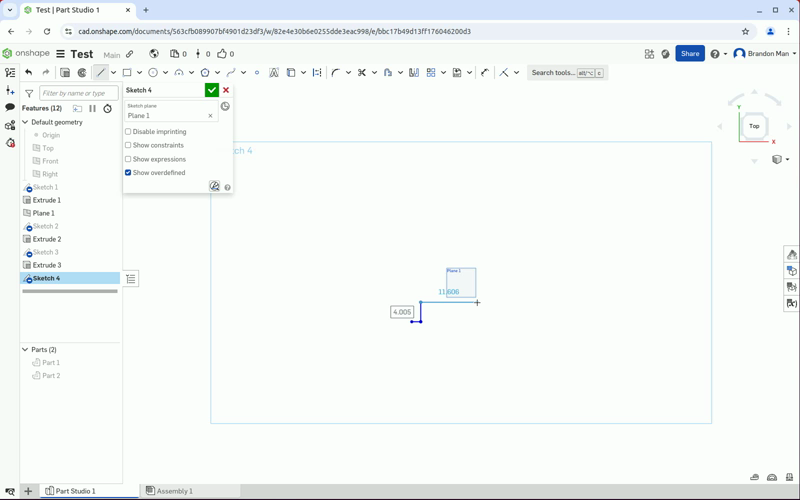
key_down(shift)
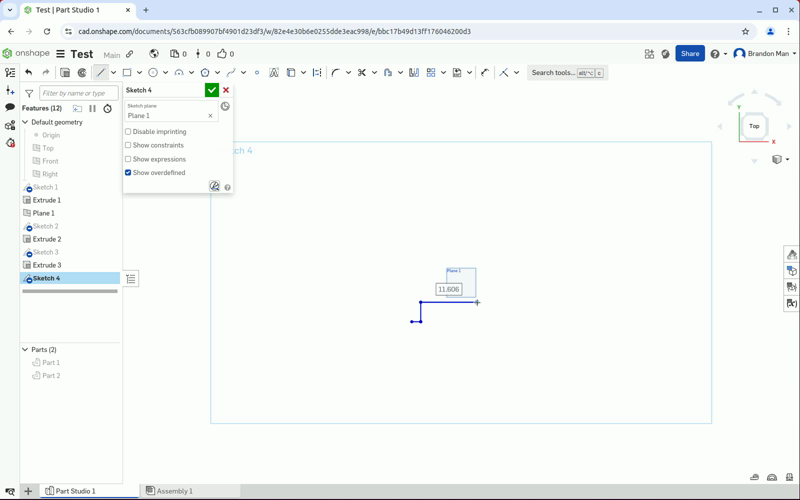
mouse_move(507, 302)
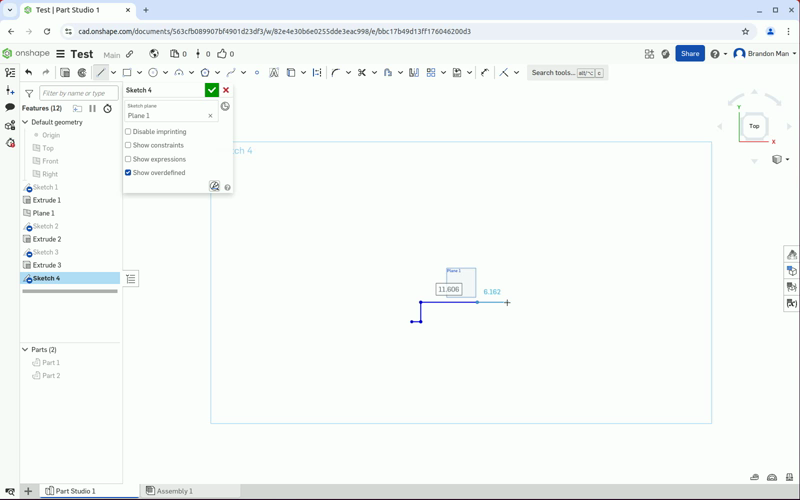
mouse_move(477, 321)
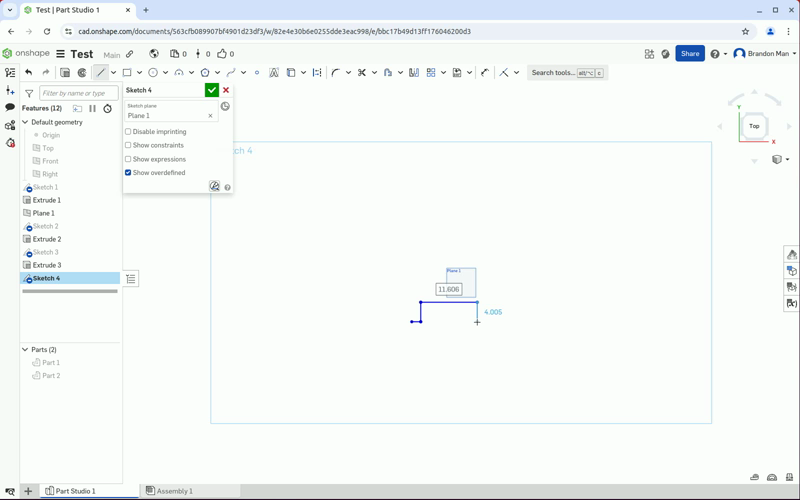
click(477, 321)
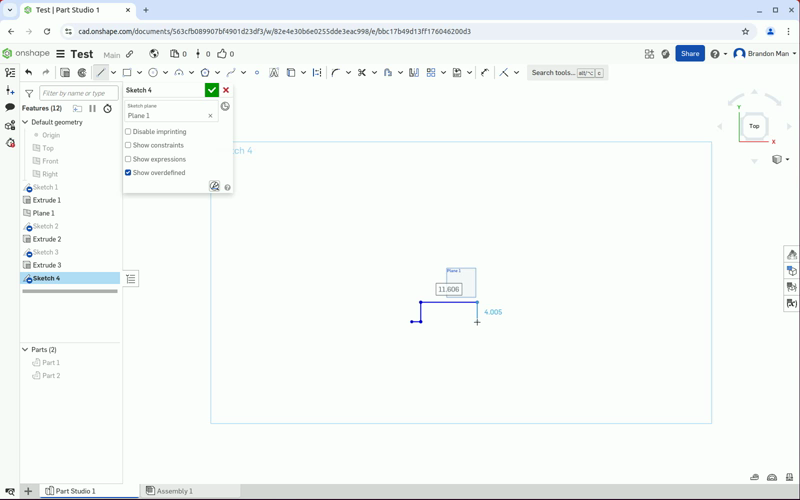
key_up(shift)
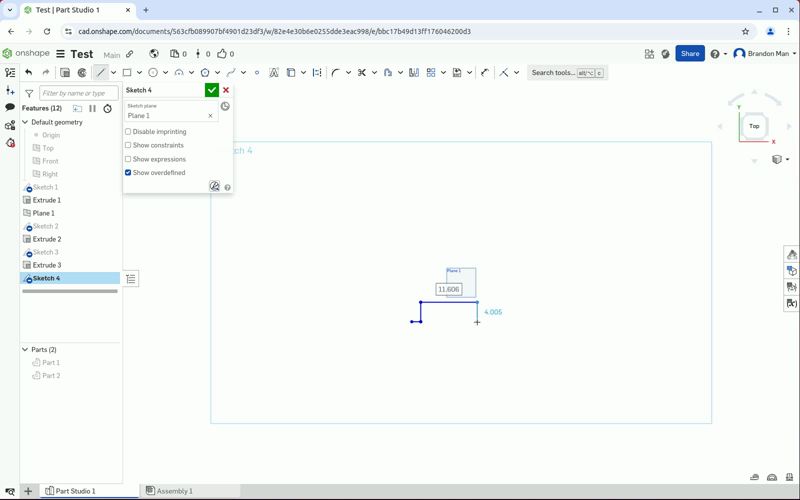
key_down(shift)
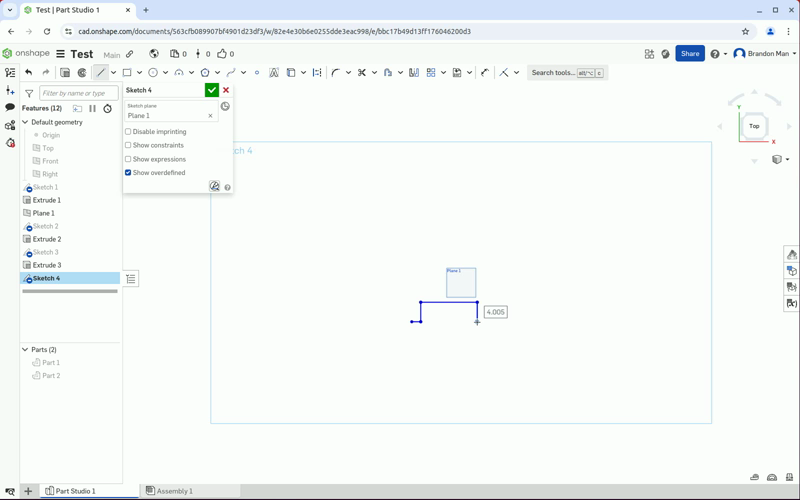
mouse_move(507, 321)
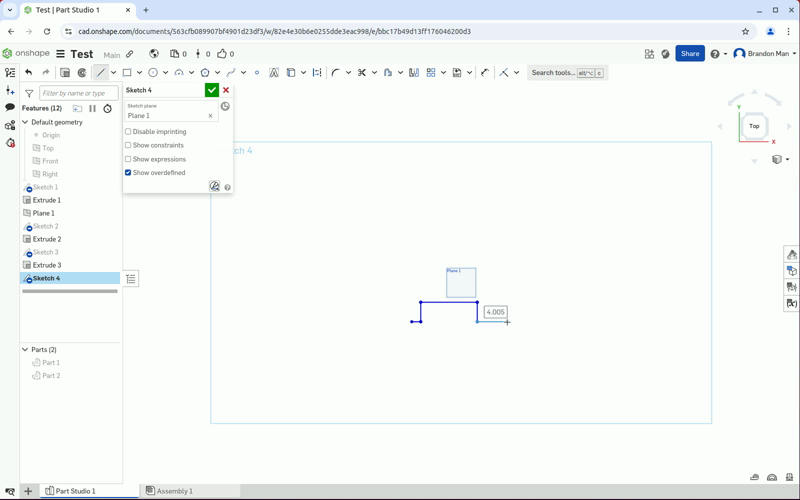
mouse_move(487, 321)
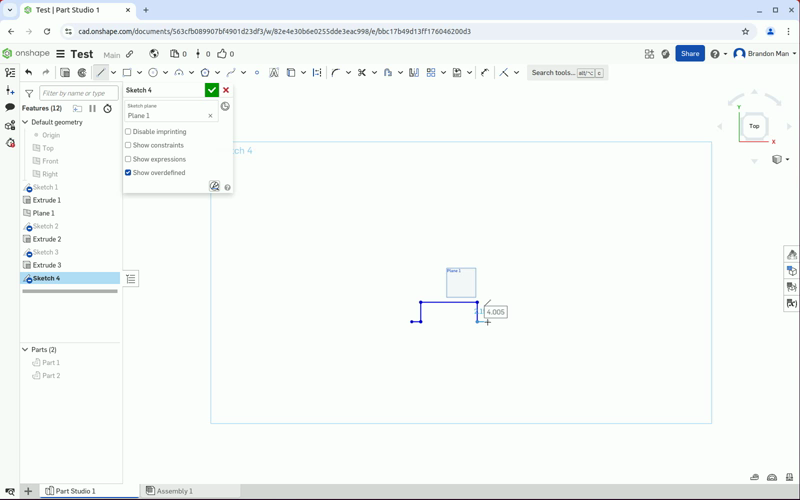
click(487, 321)
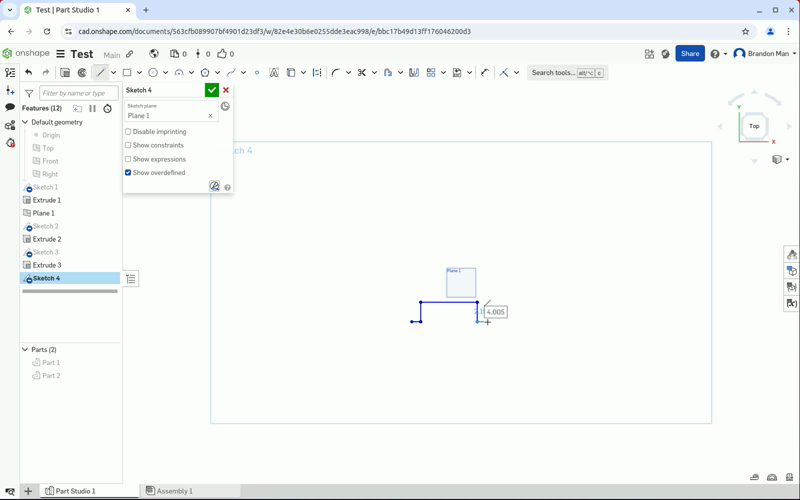
key_up(shift)
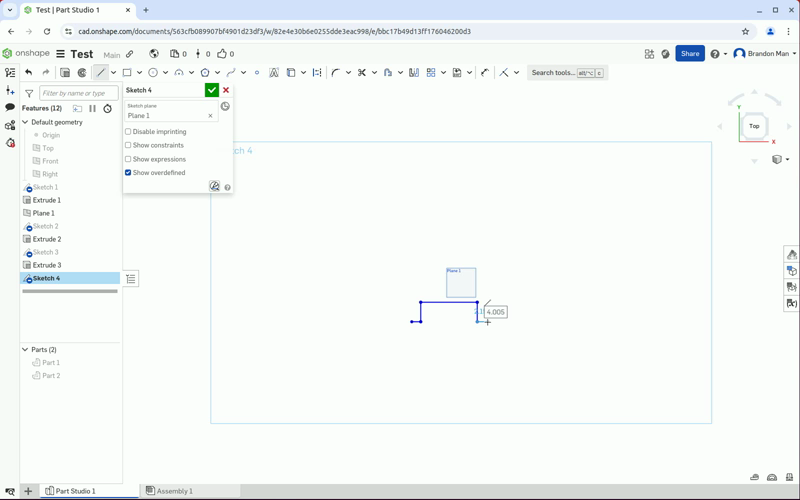
key_down(shift)
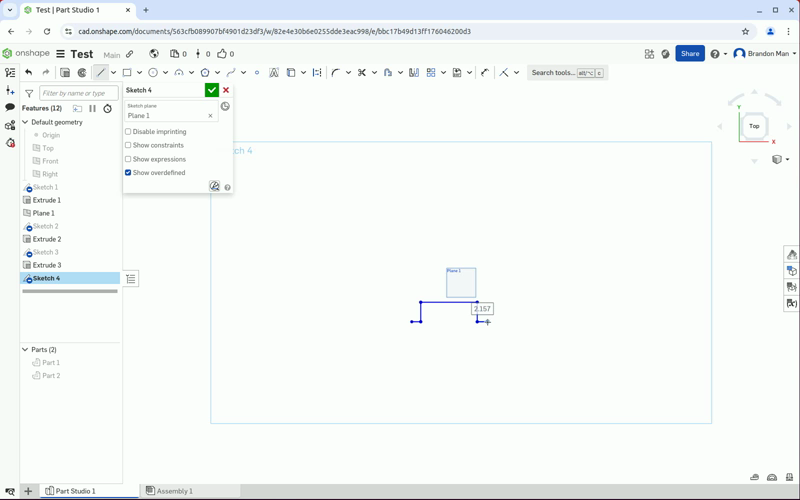
mouse_move(517, 321)
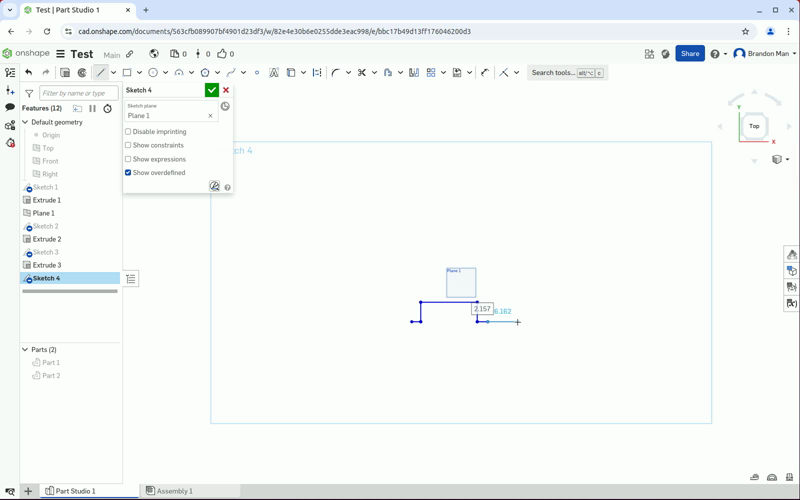
mouse_move(487, 284)
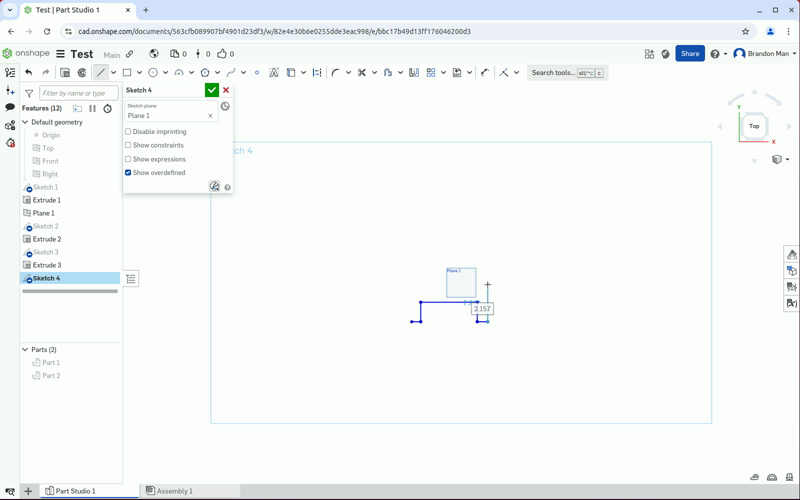
click(487, 284)
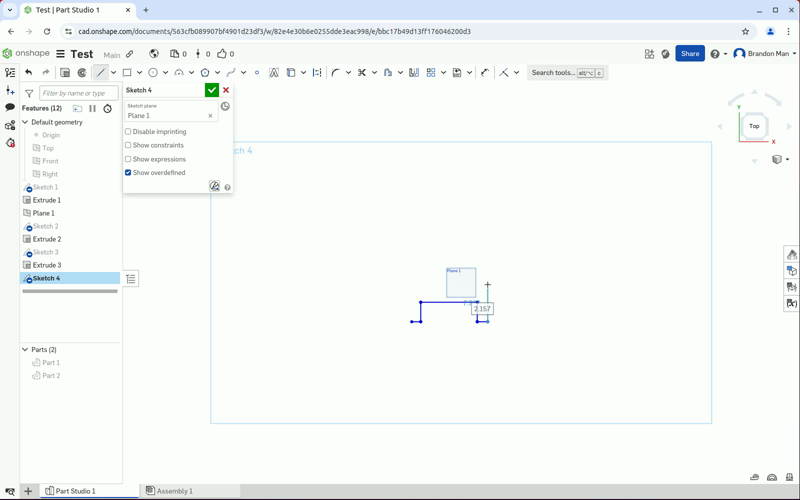
key_up(shift)
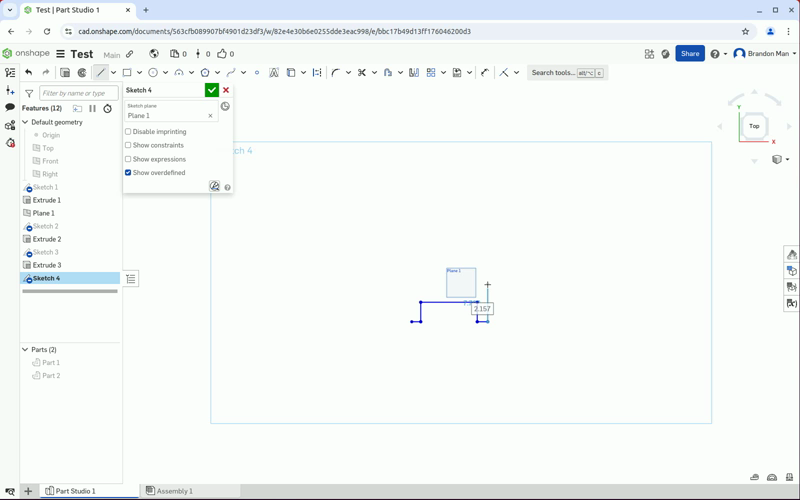
key_down(shift)
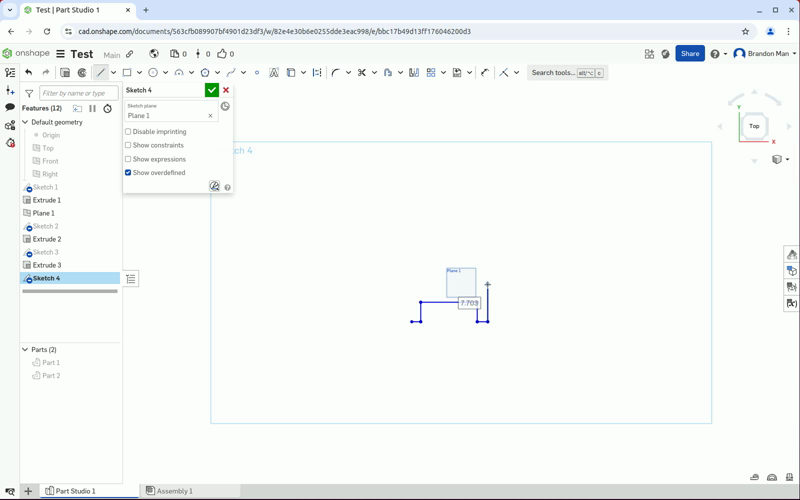
mouse_move(517, 284)
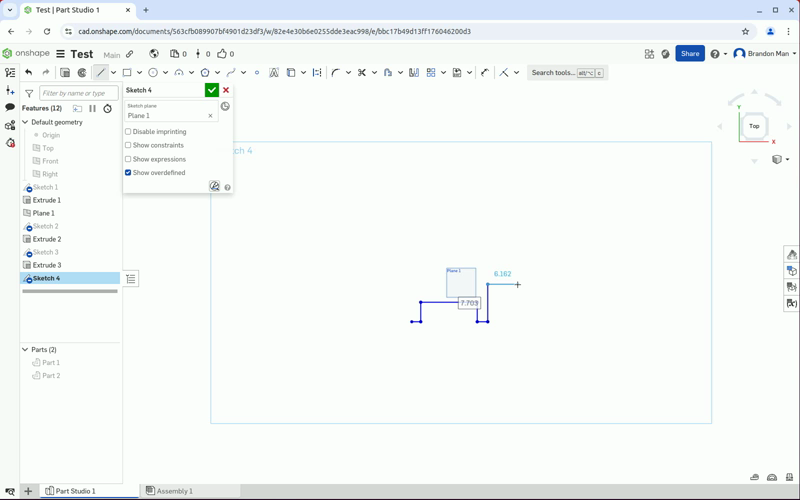
mouse_move(477, 284)
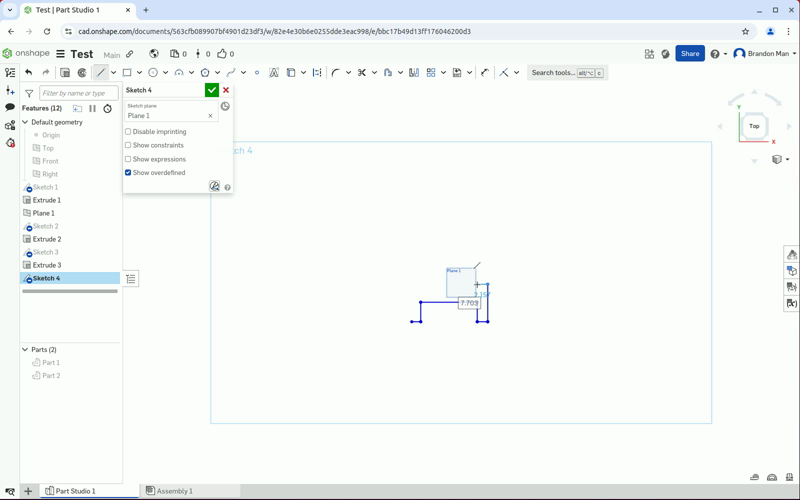
click(477, 284)
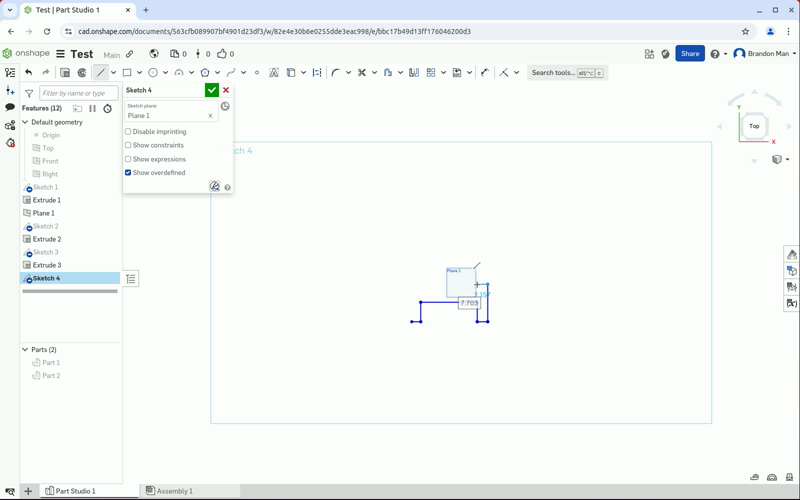
key_up(shift)
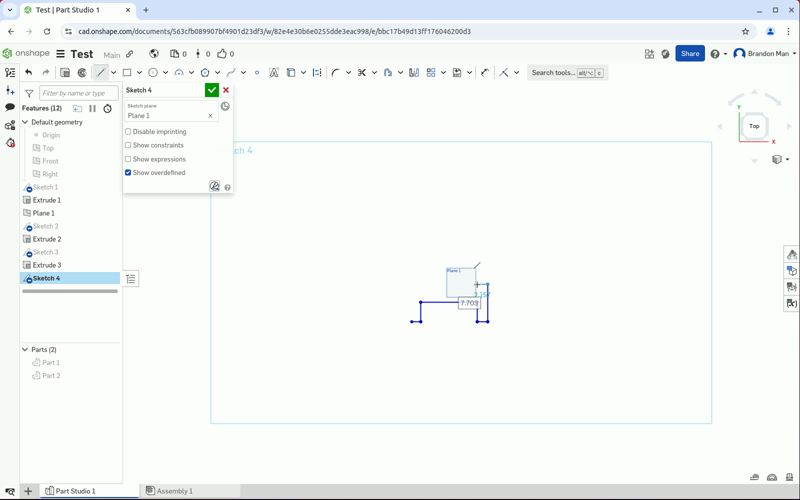
key_down(shift)
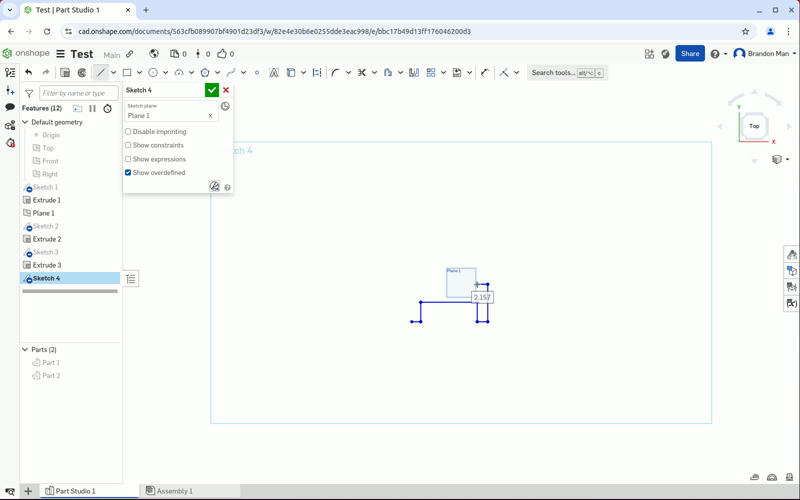
mouse_move(477, 180)
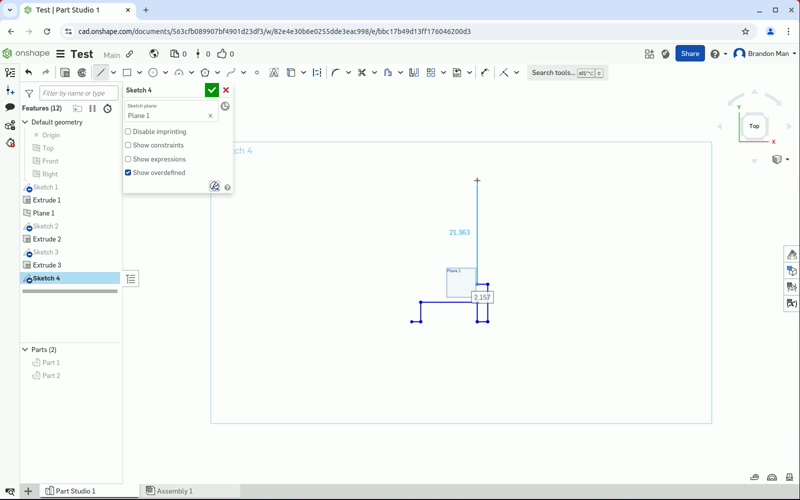
click(477, 180)
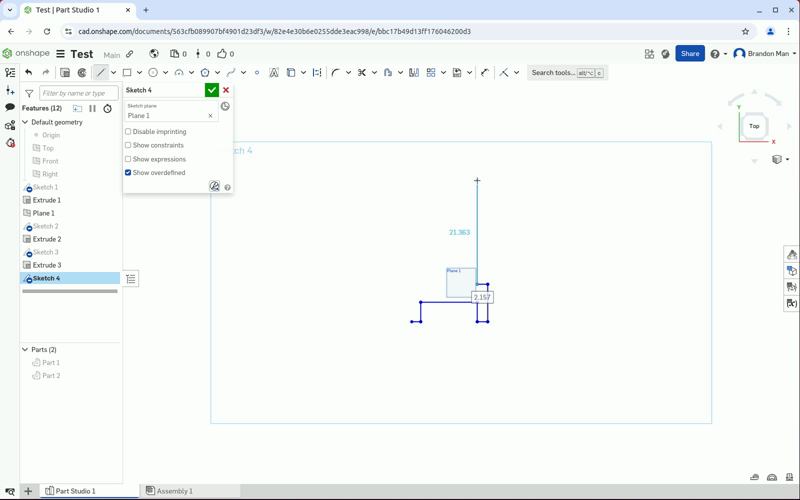
key_up(shift)
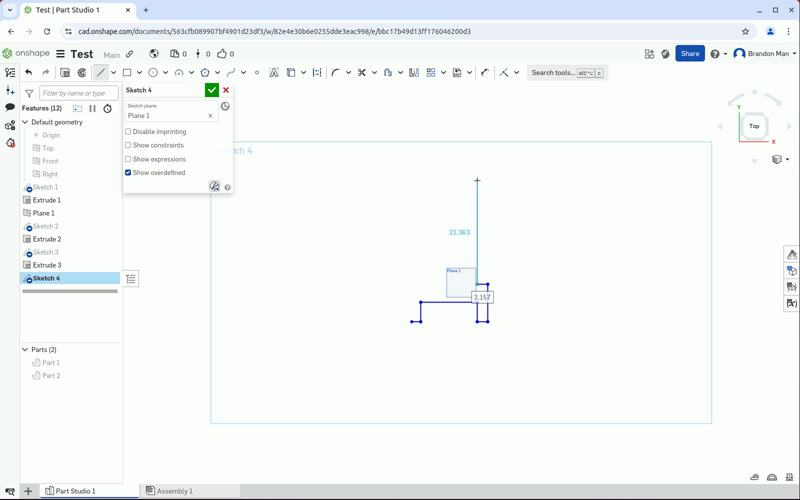
key_down(shift)
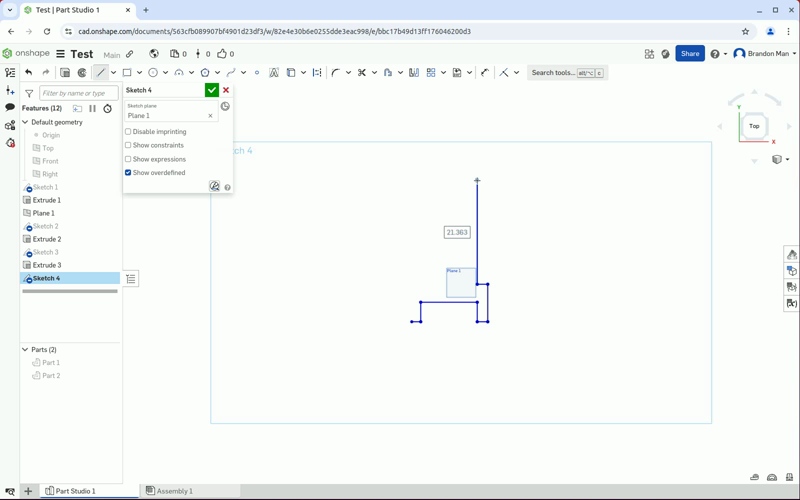
mouse_move(507, 180)
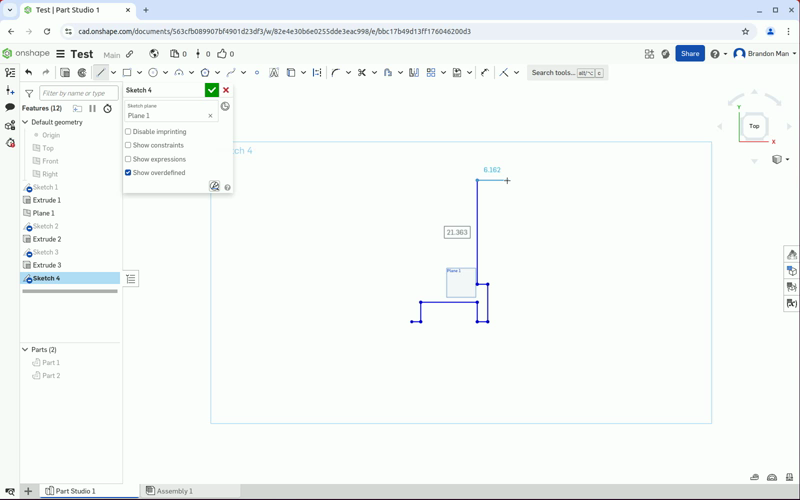
mouse_move(420, 180)
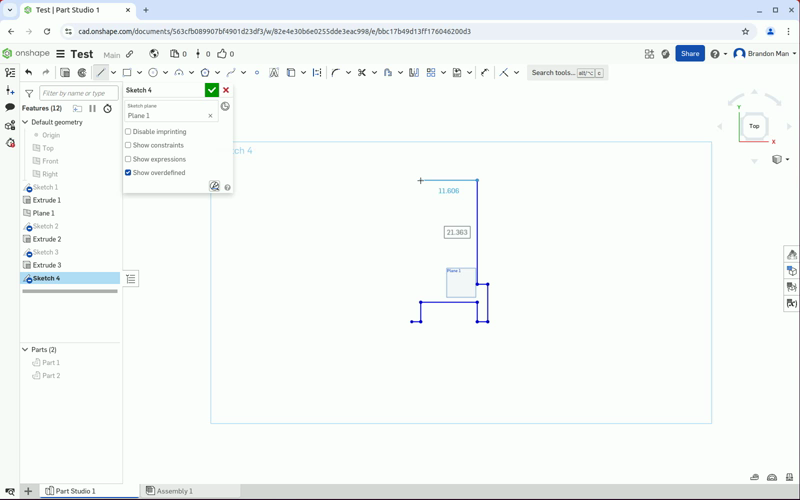
click(420, 180)
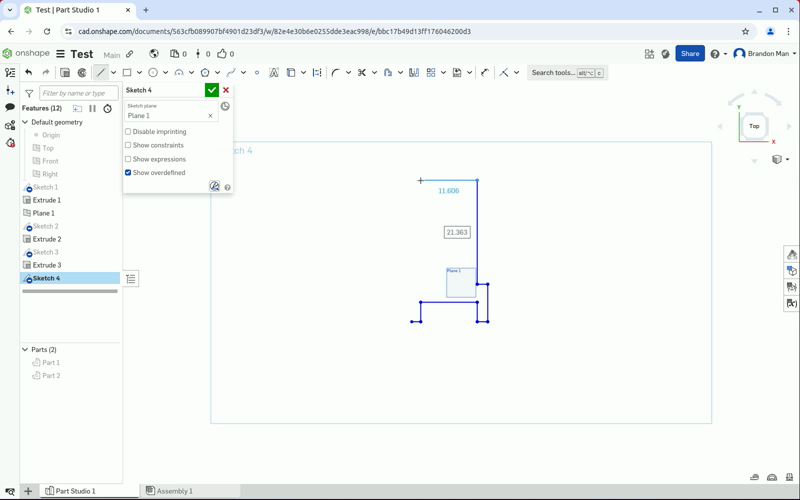
key_up(shift)
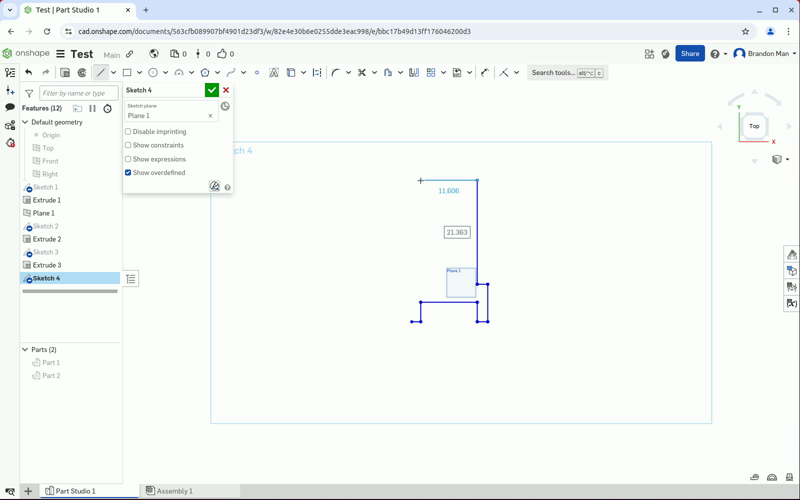
key_down(shift)
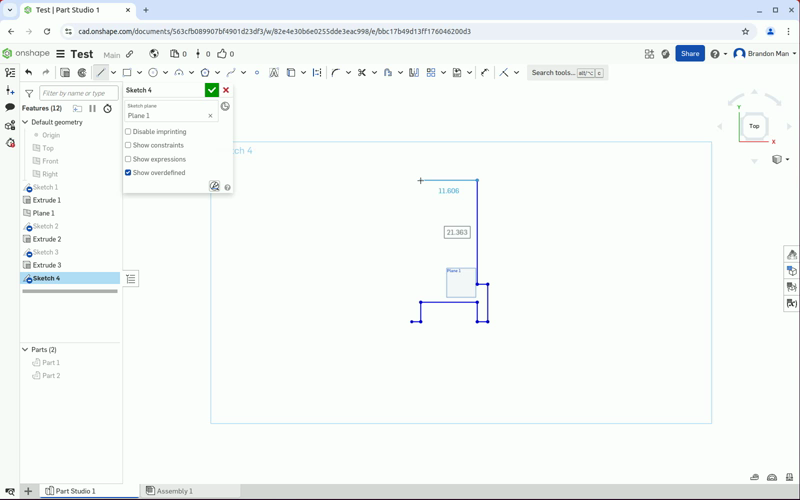
mouse_move(420, 284)
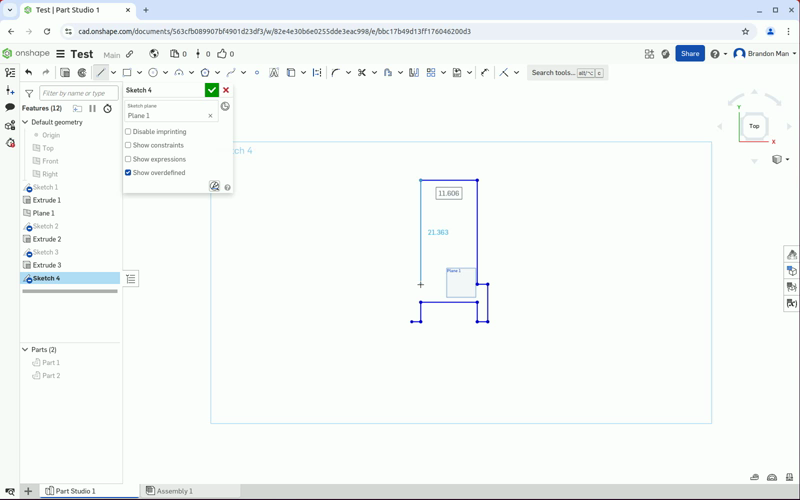
click(420, 284)
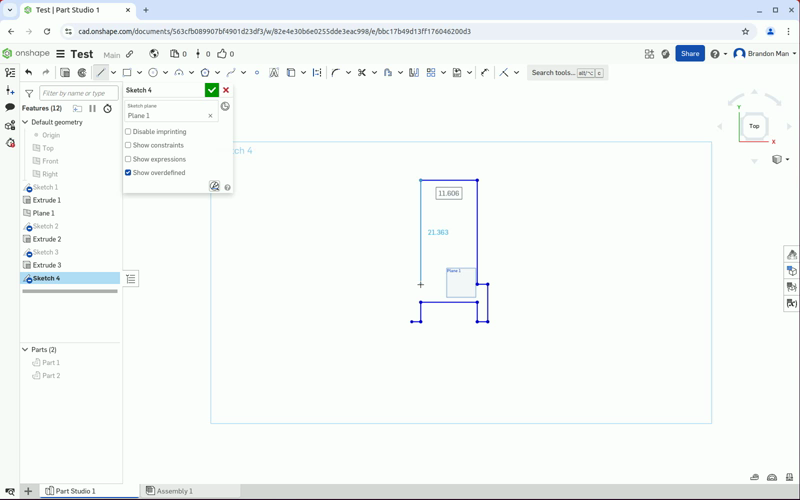
key_up(shift)
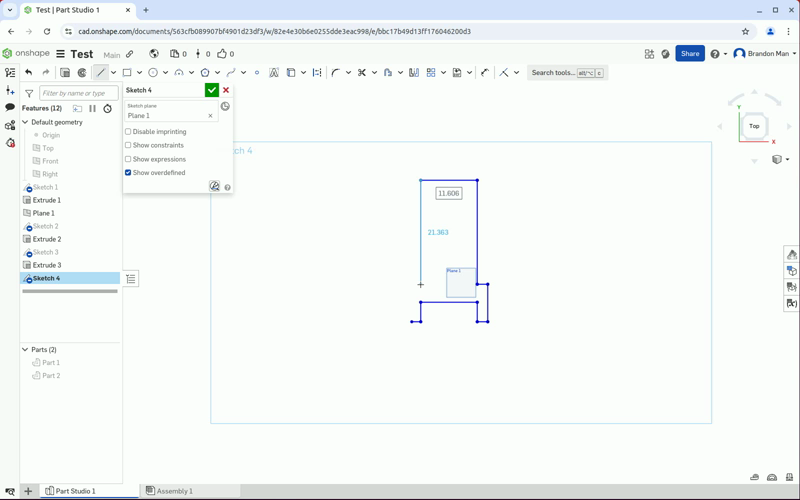
key_down(shift)
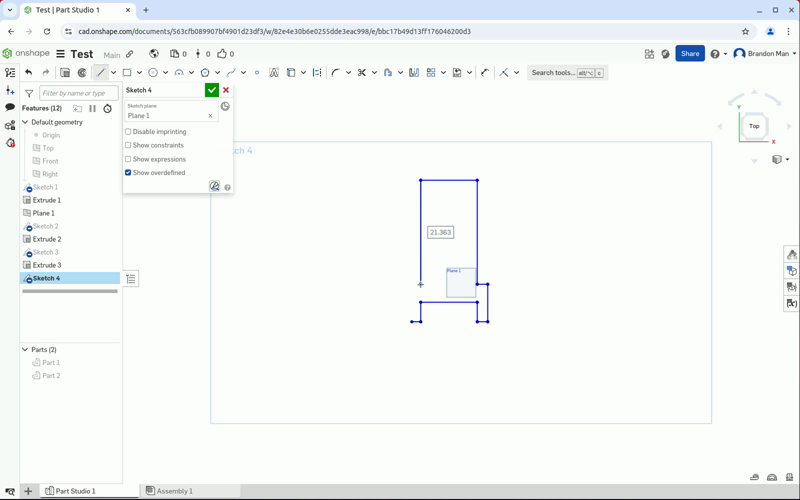
mouse_move(450, 284)
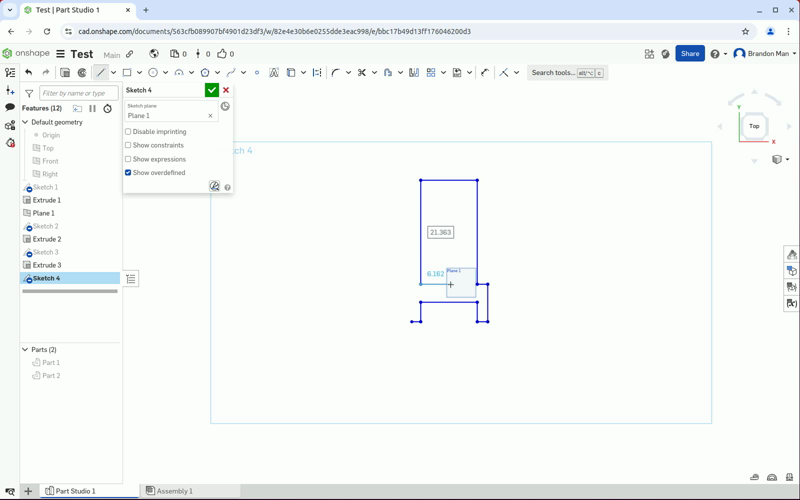
mouse_move(411, 284)
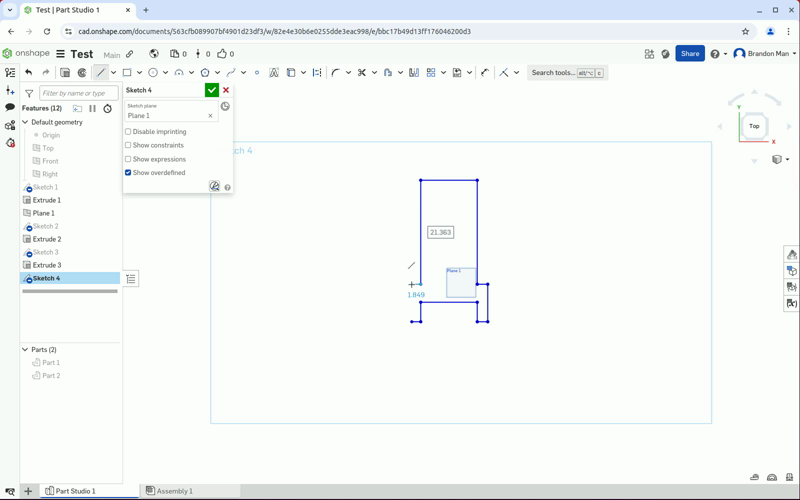
click(411, 284)
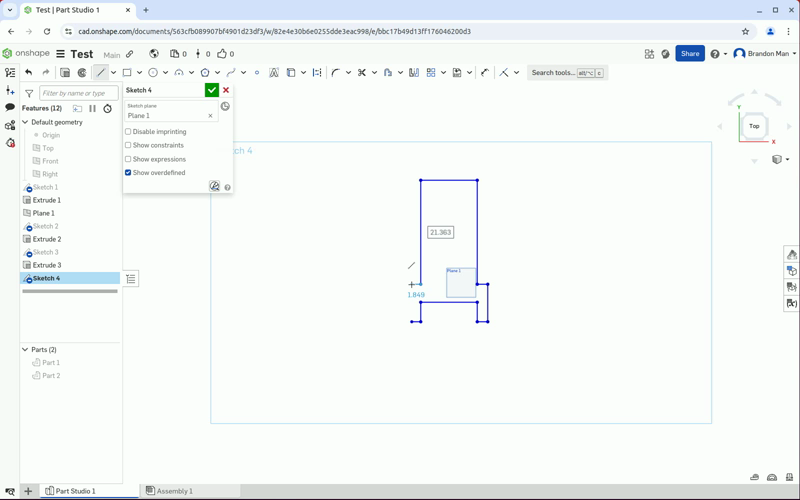
key_up(shift)
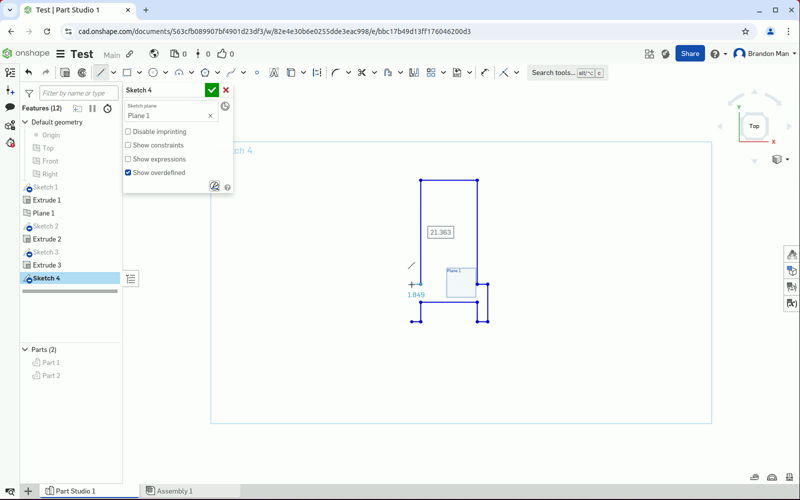
mouse_move(441, 284)
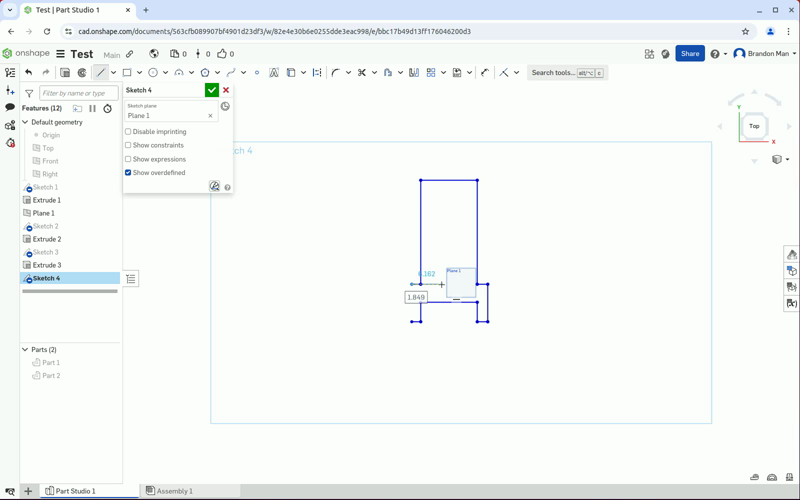
key_down(shift)
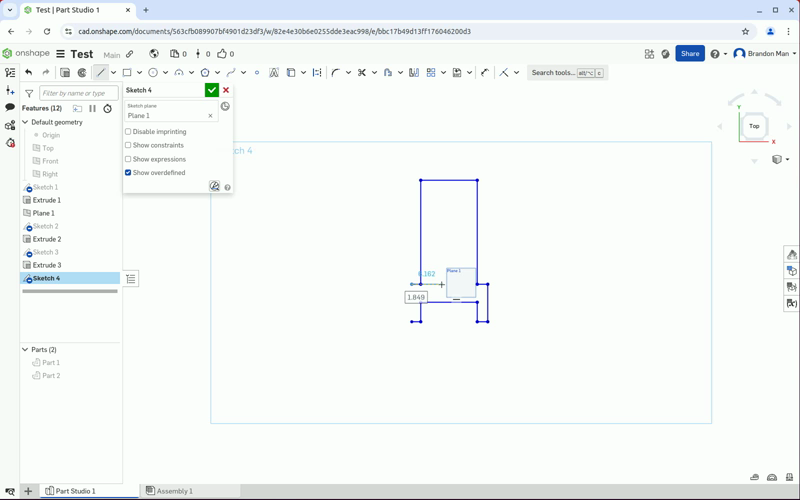
mouse_move(411, 321)
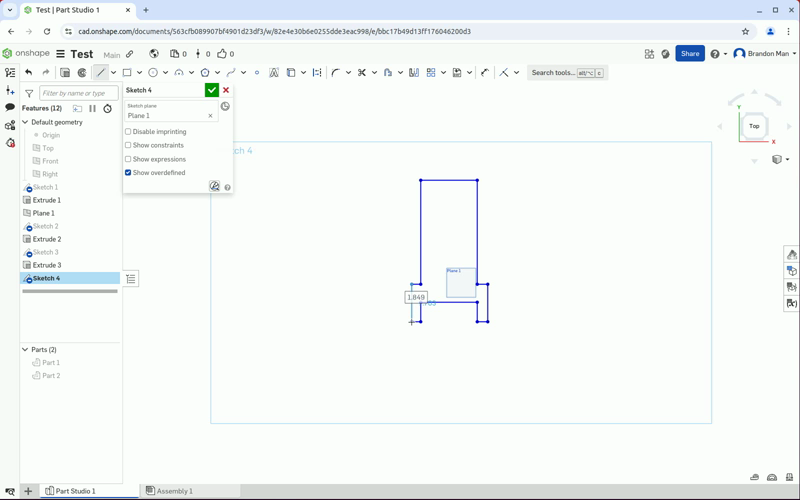
key_up(shift)
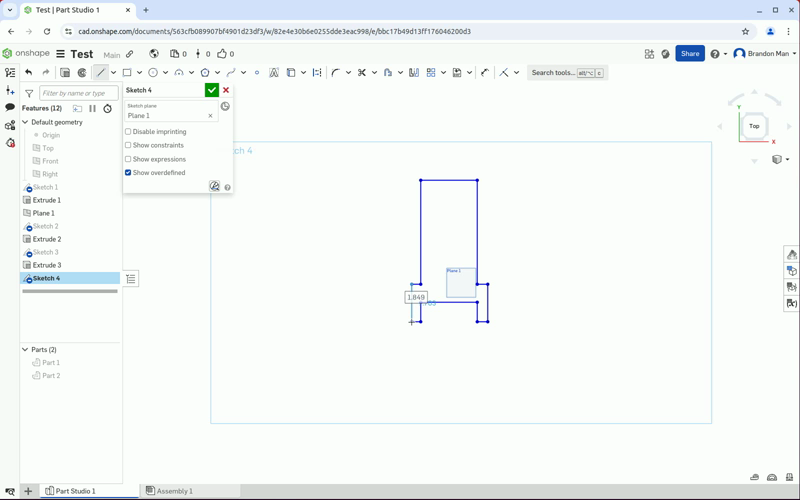
click(411, 321)
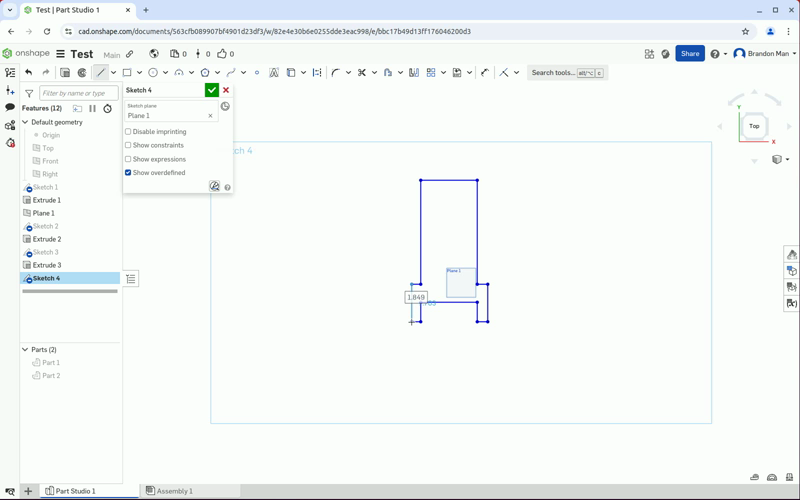
key(esc)
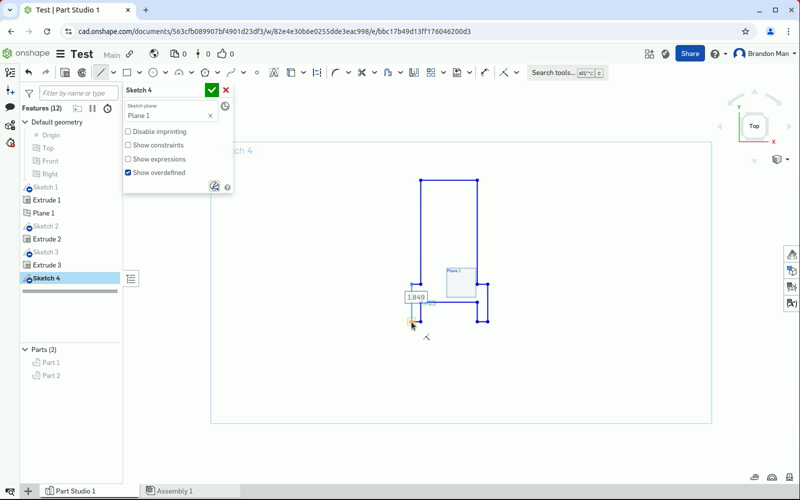
mouse_move(432, 188)
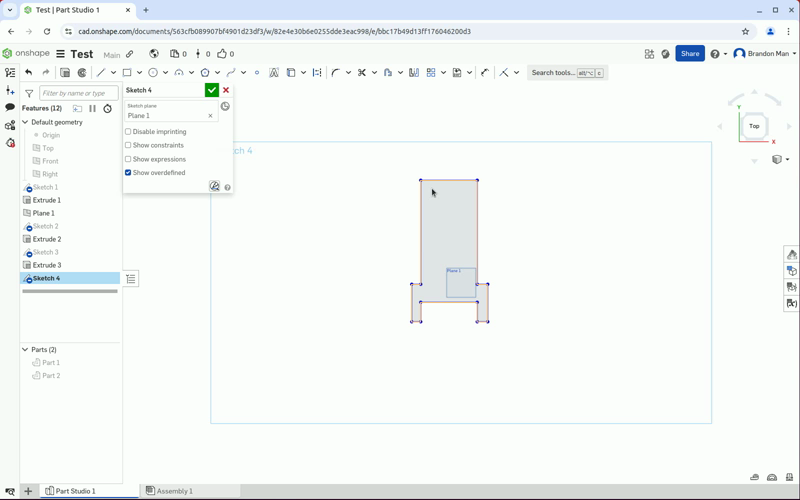
click(432, 188)
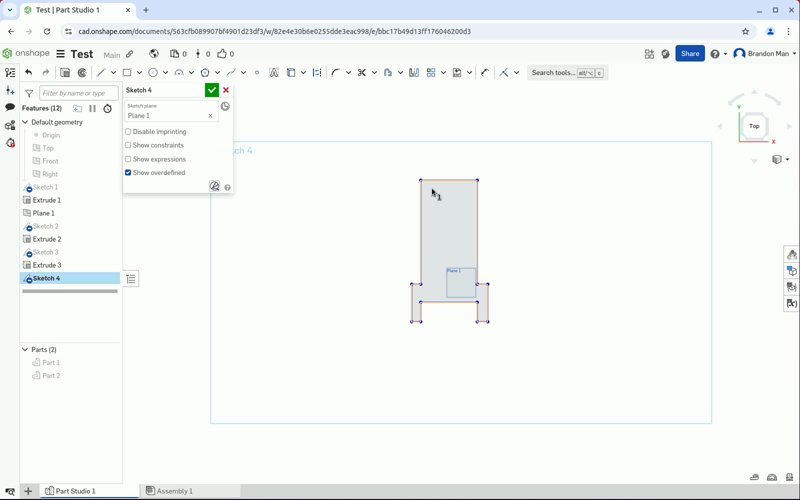
mouse_move(73, 352)
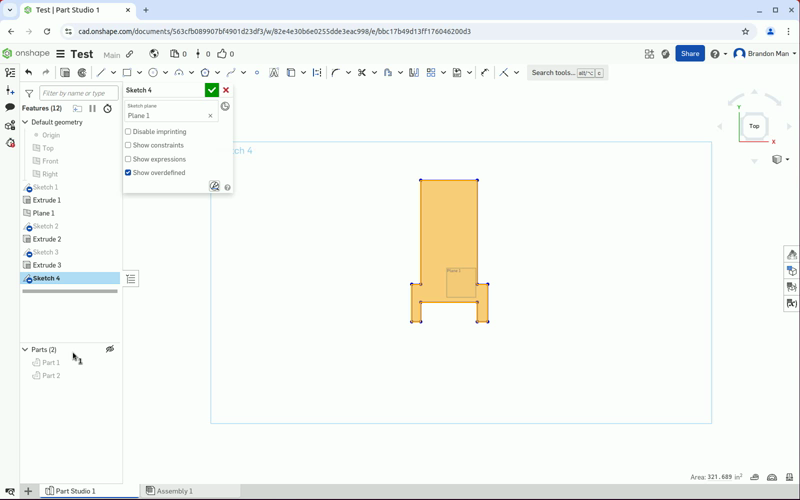
key(shift+y)
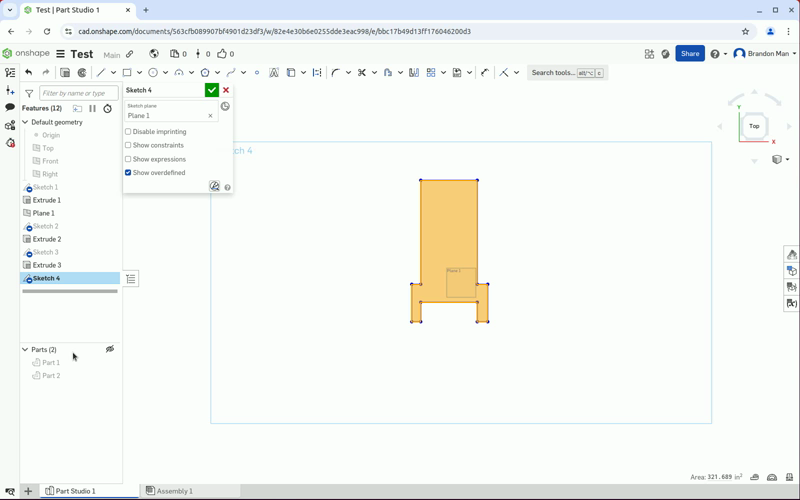
key(shift+e)
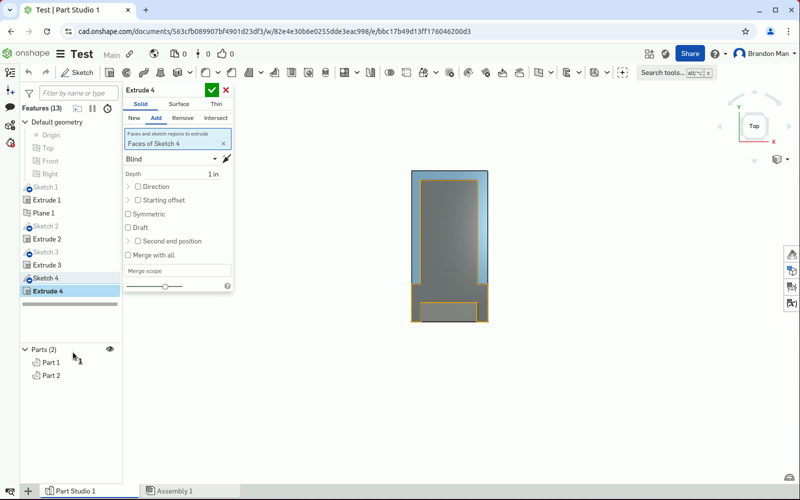
mouse_move(143, 106)
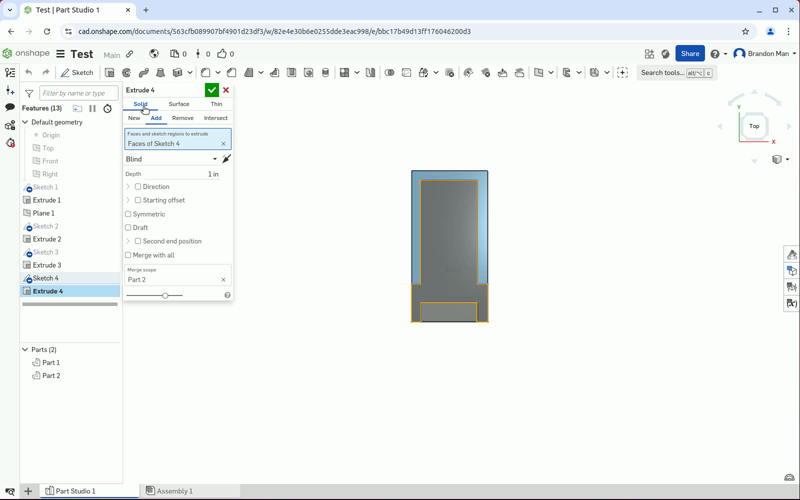
click(143, 106)
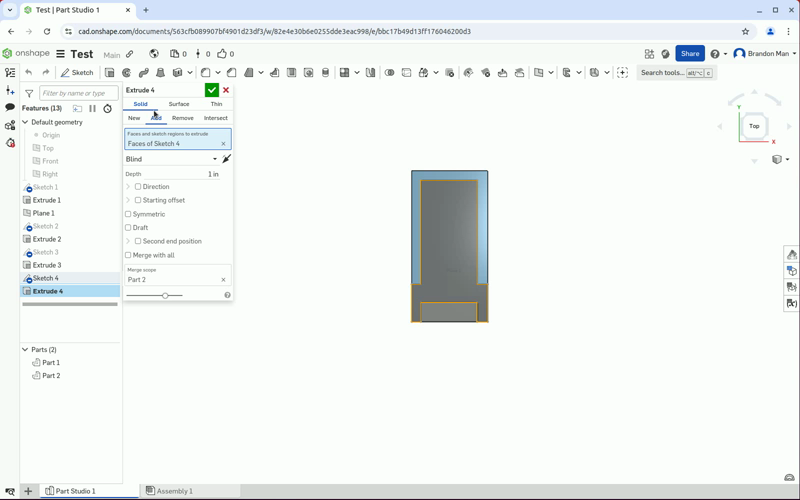
mouse_move(186, 120)
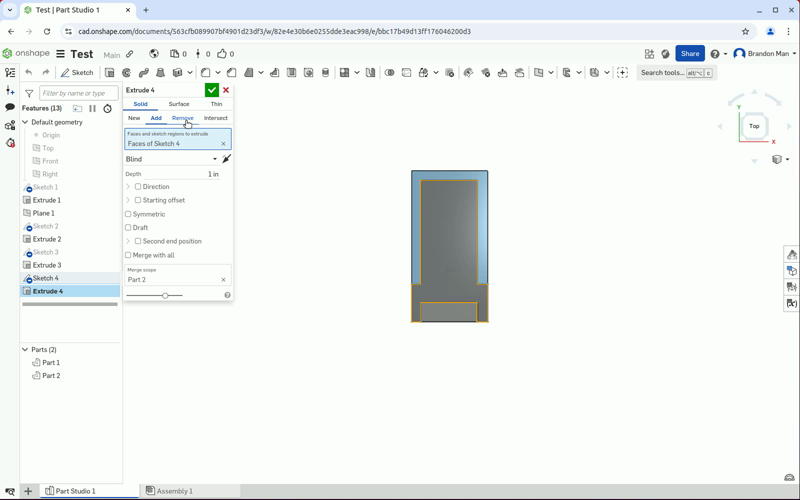
click(186, 120)
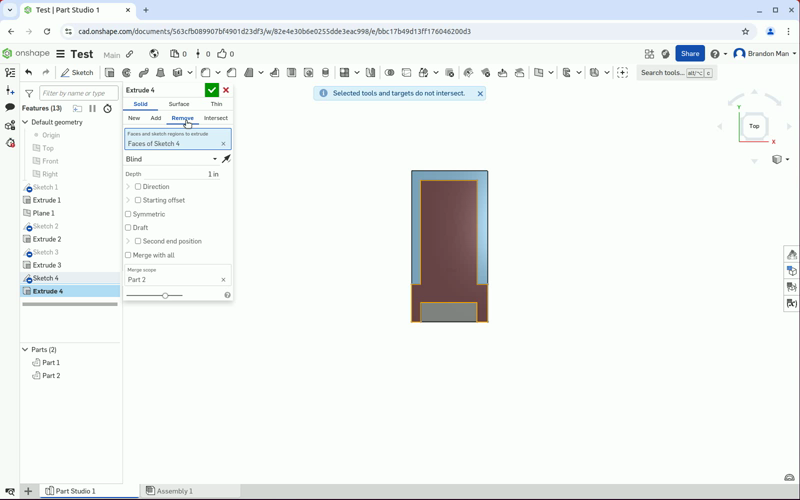
key(tab, 4)
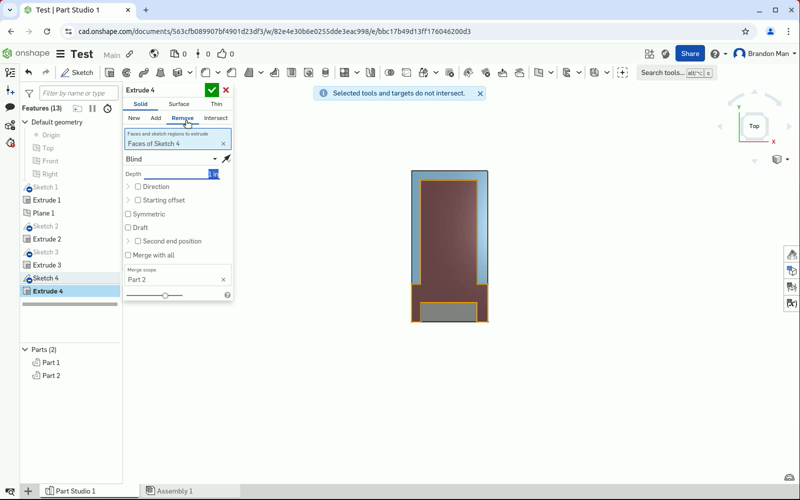
text(1.926)
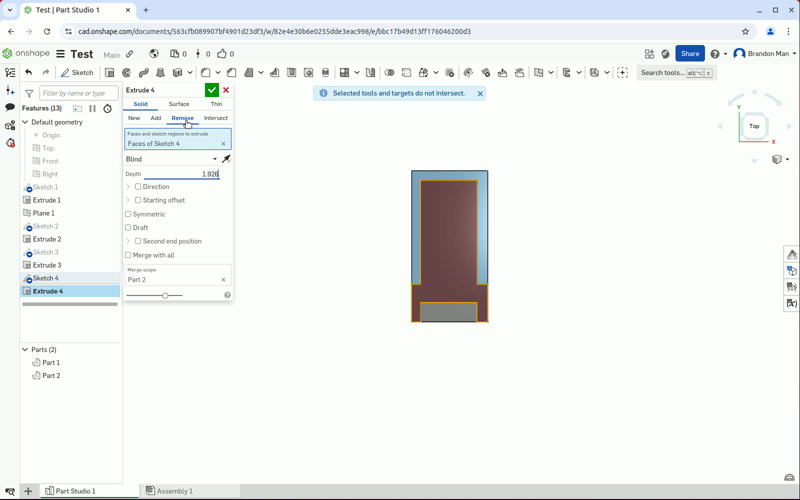
key(tab, 6)
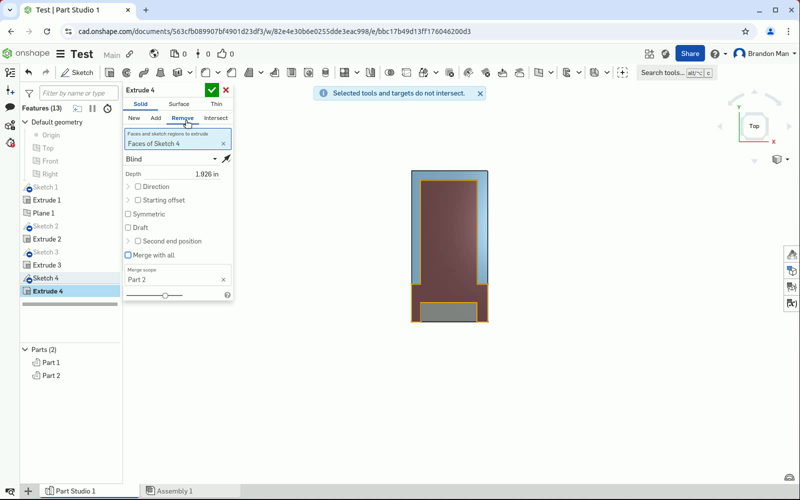
key(space)
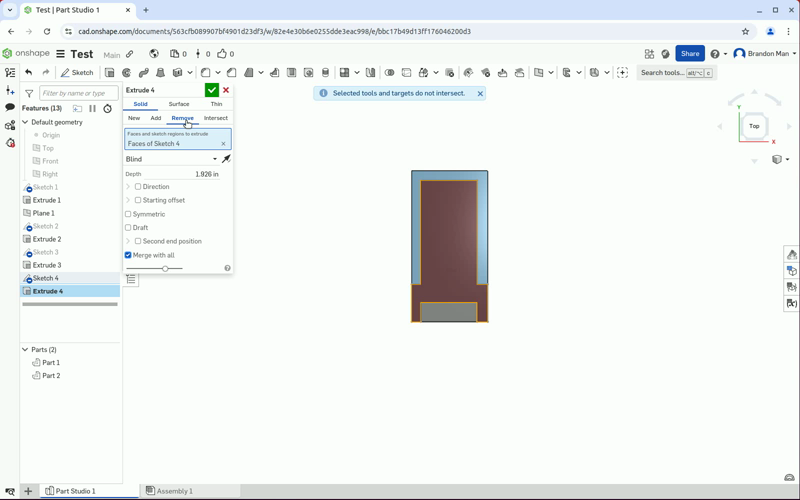
key(enter)
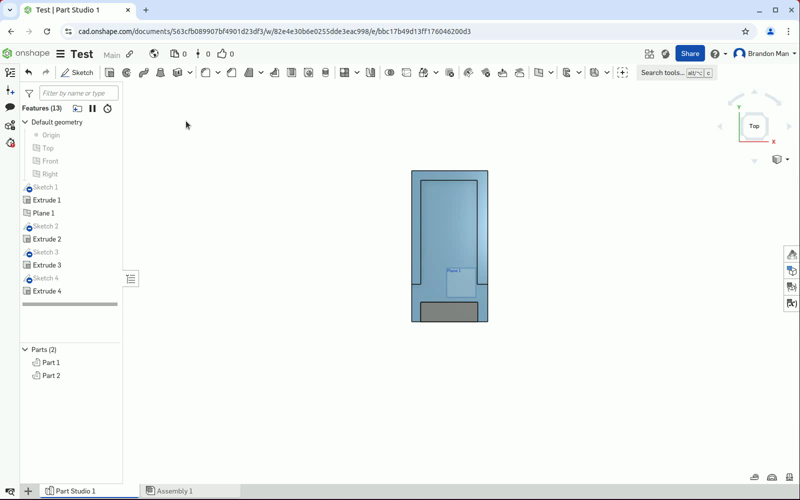
key(shift+h)
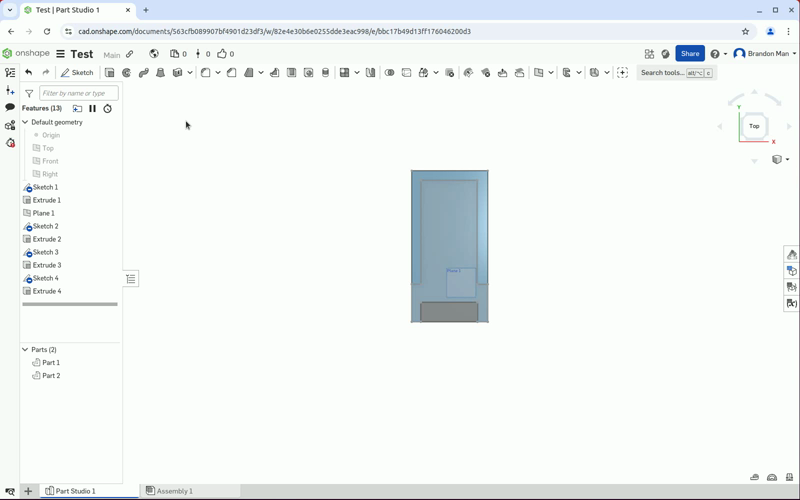
key(shift+h)
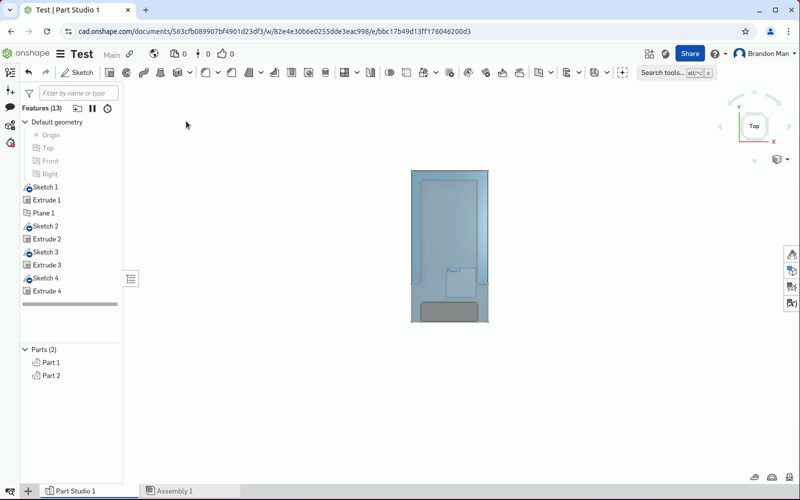
key(shift+7)
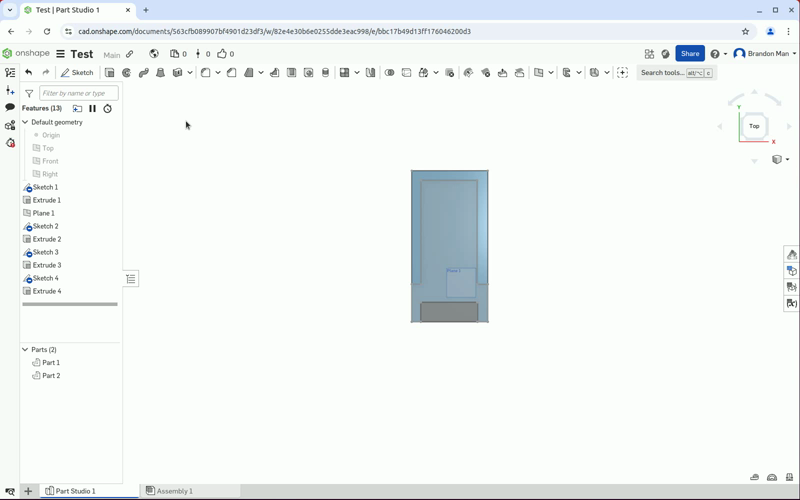
key(up, 3)
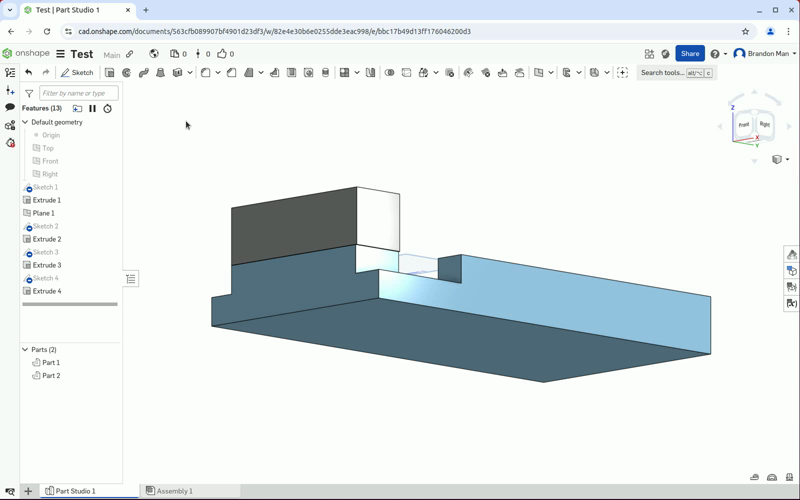
key(left, 3)
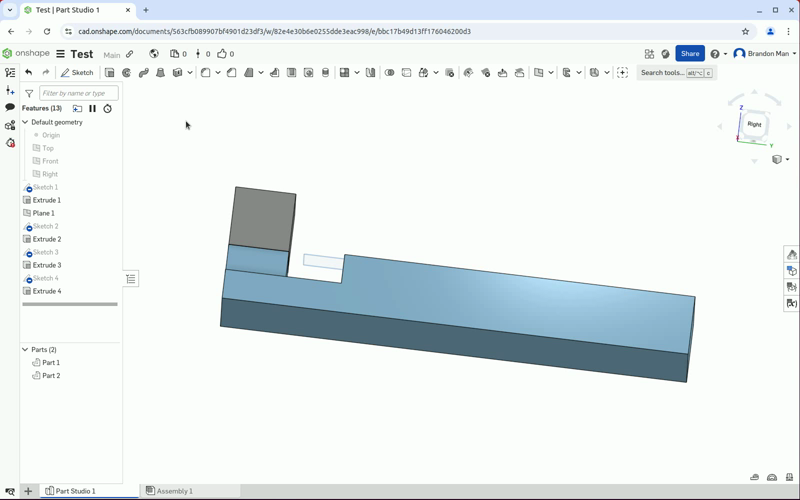
key(right, 3)
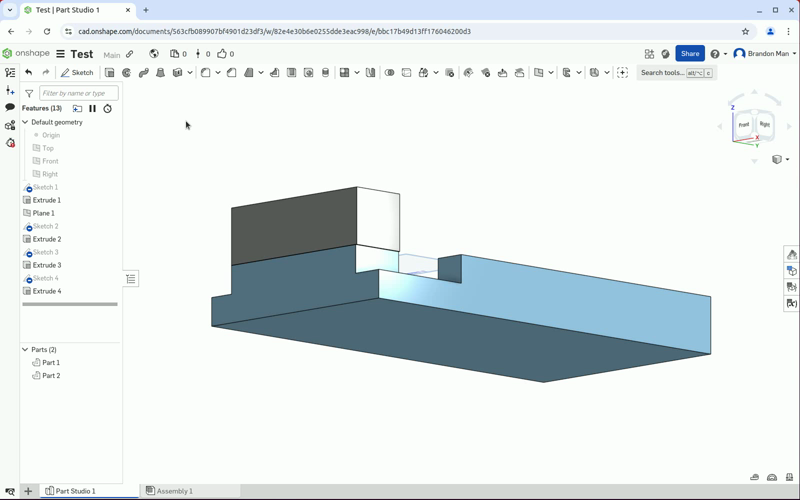
key(down, 3)
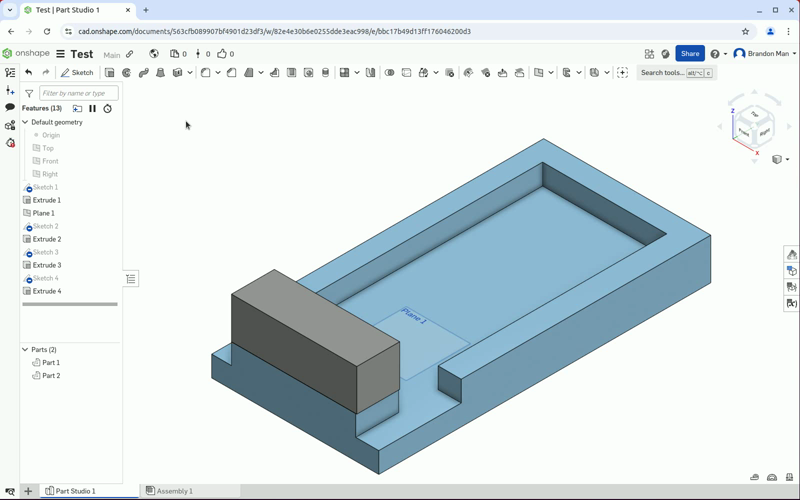
mouse_move(73, 189)
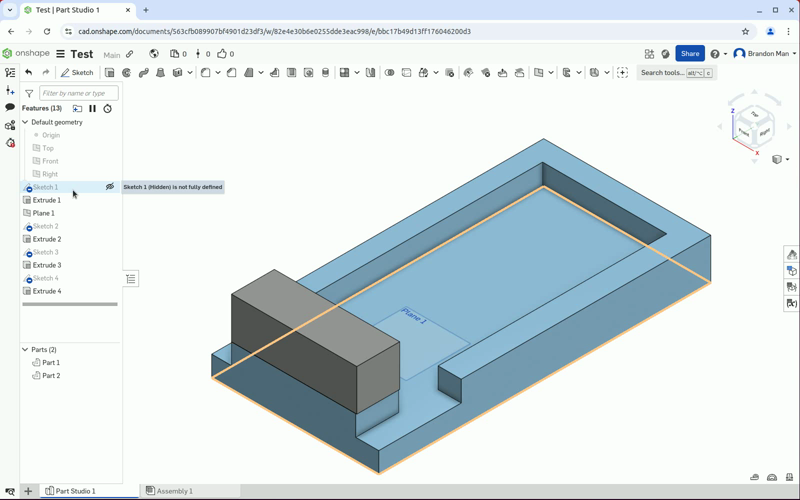
click(73, 189)